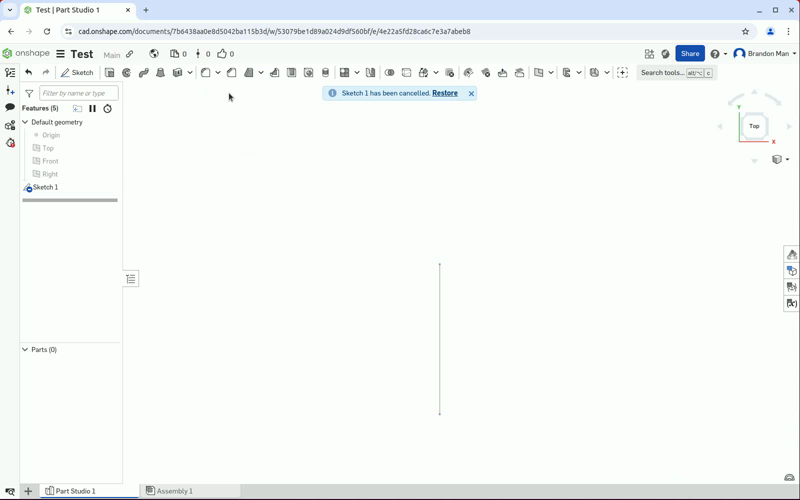
key(shift+h)
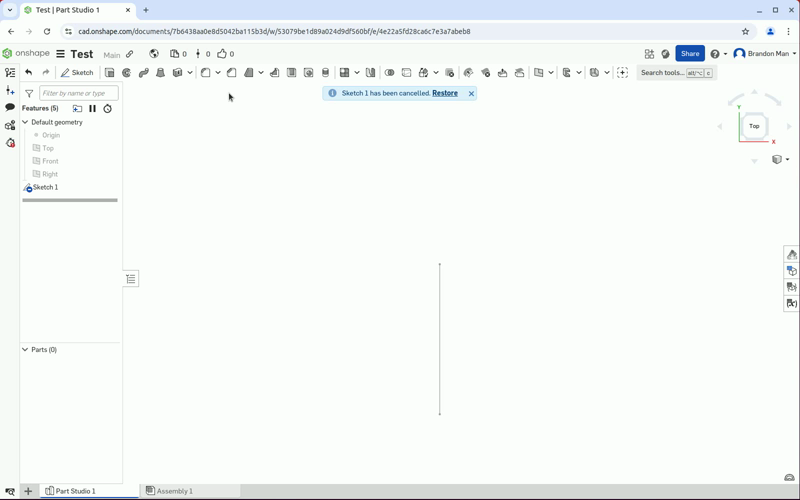
key(shift+s)
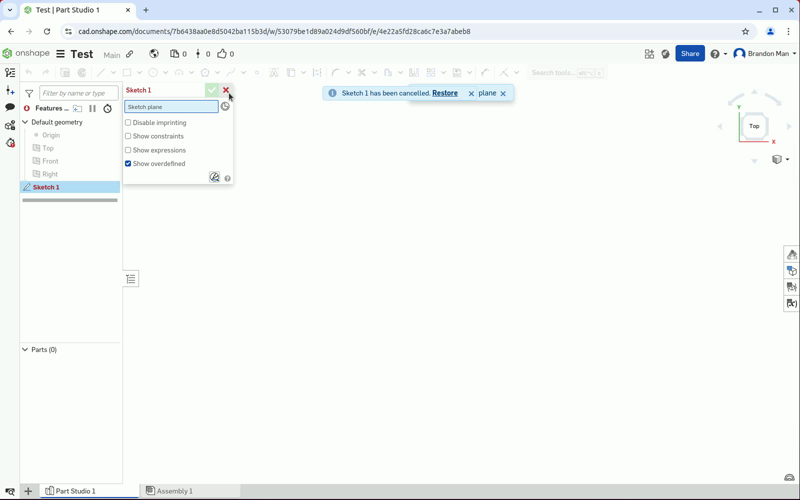
mouse_move(73, 150)
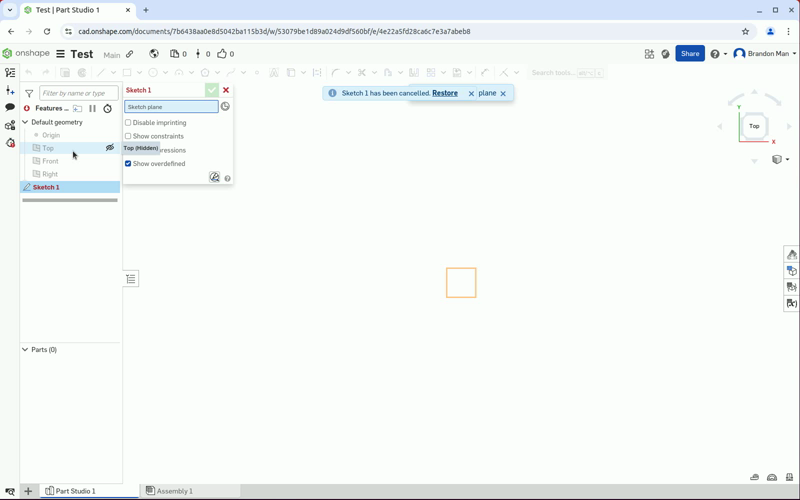
click(73, 150)
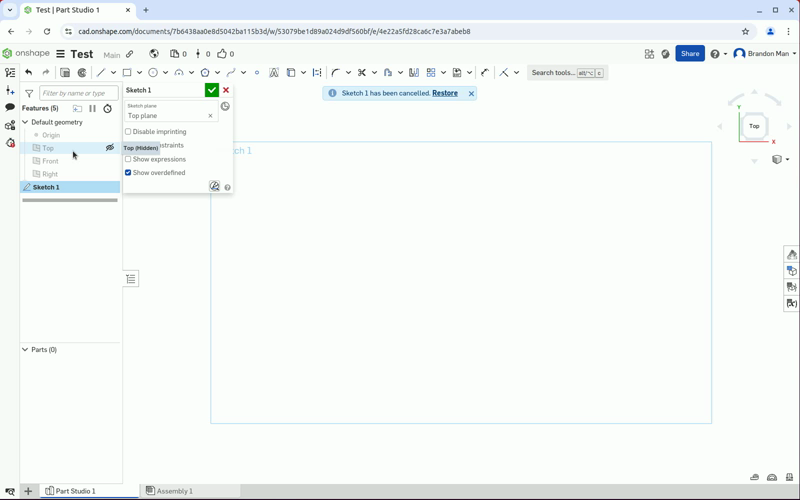
mouse_move(73, 352)
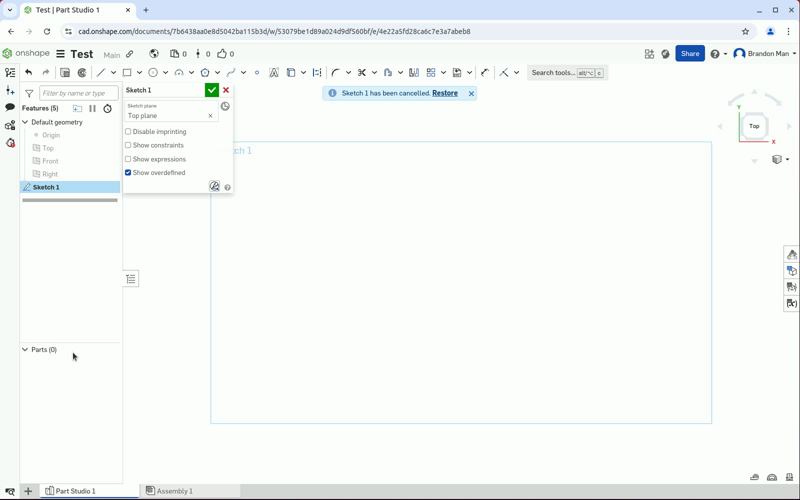
key(y)
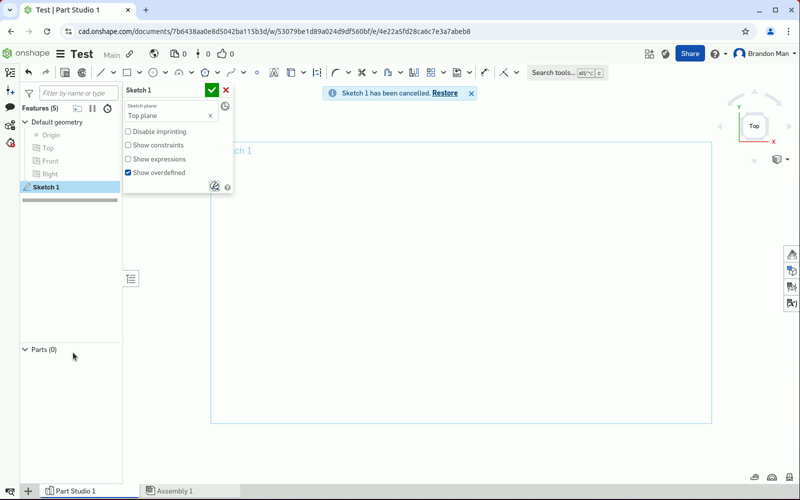
key(c)
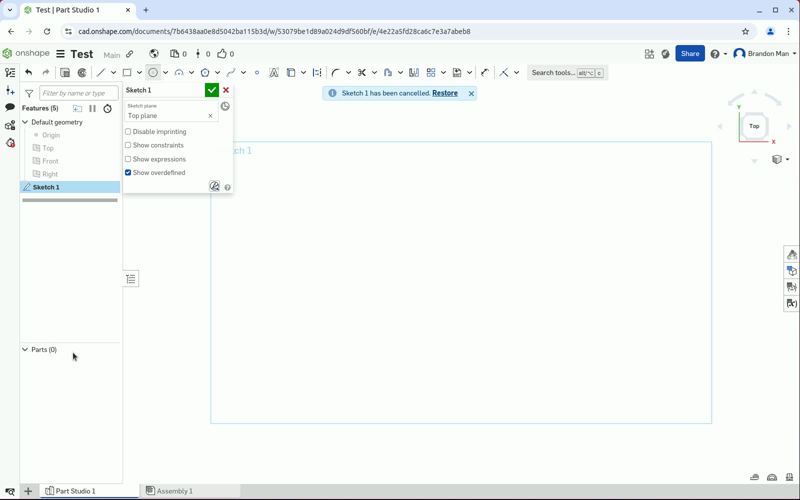
key_down(shift)
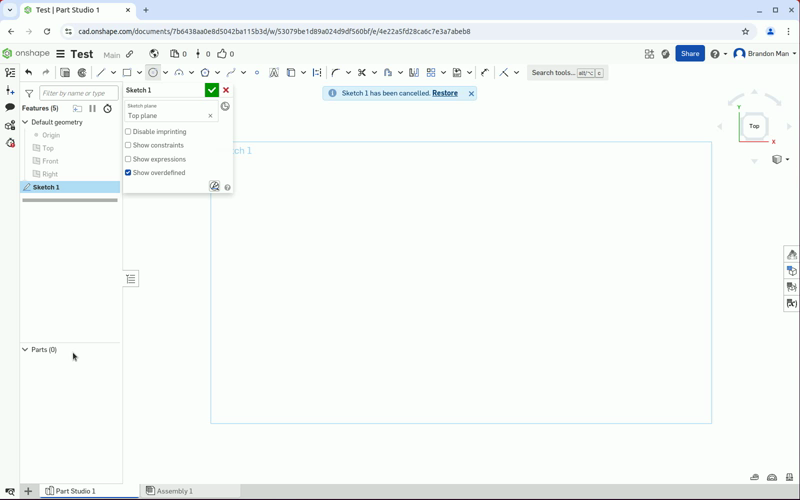
mouse_move(461, 282)
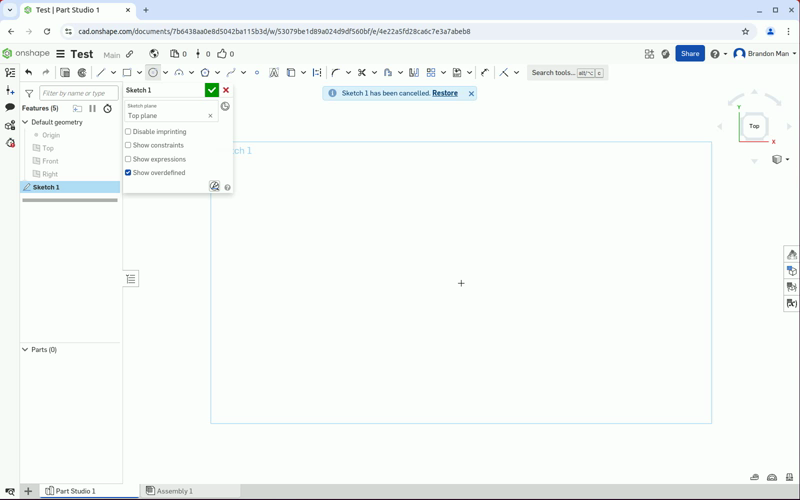
click(461, 282)
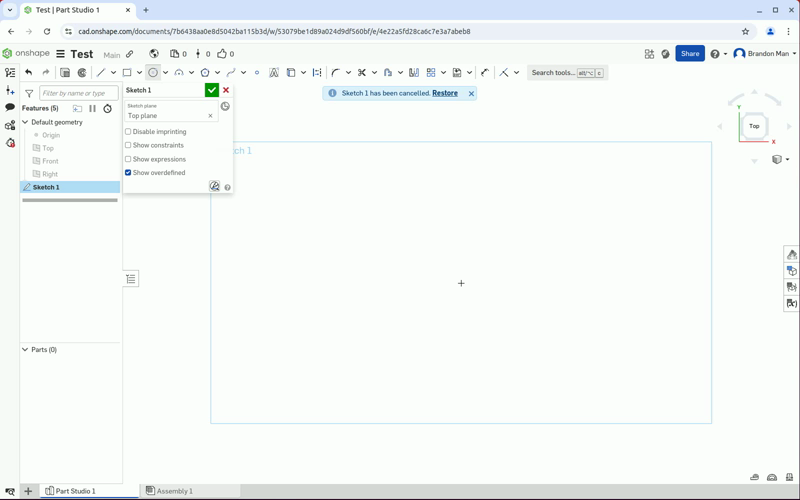
key_up(shift)
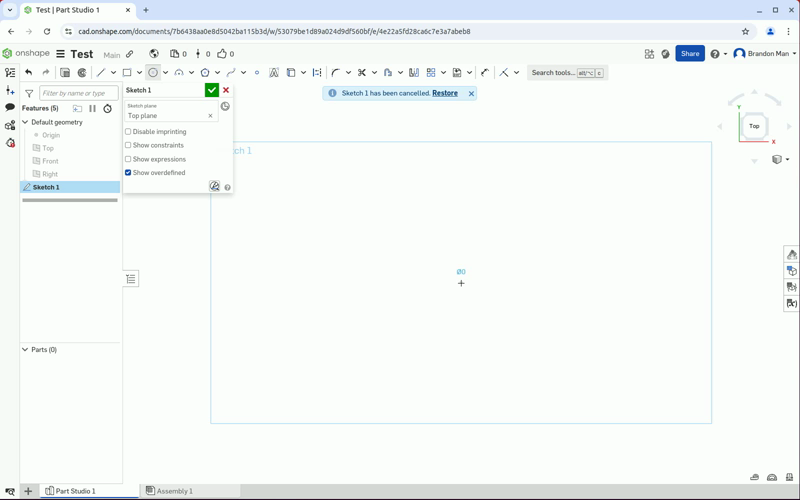
mouse_move(574, 282)
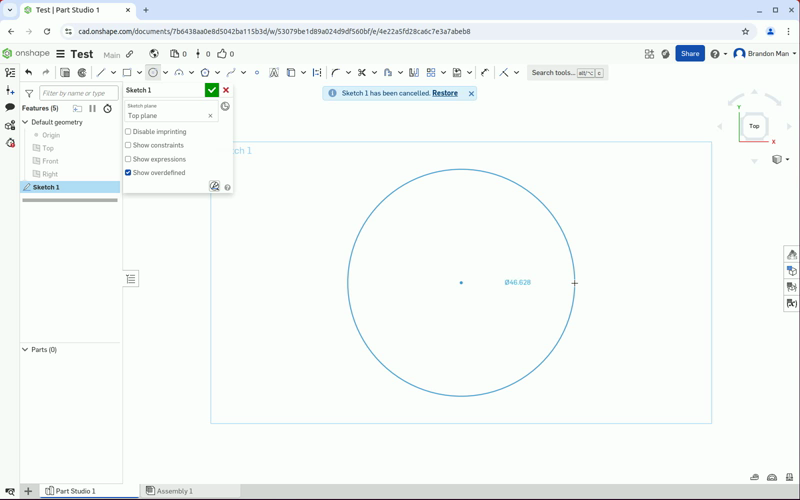
click(574, 282)
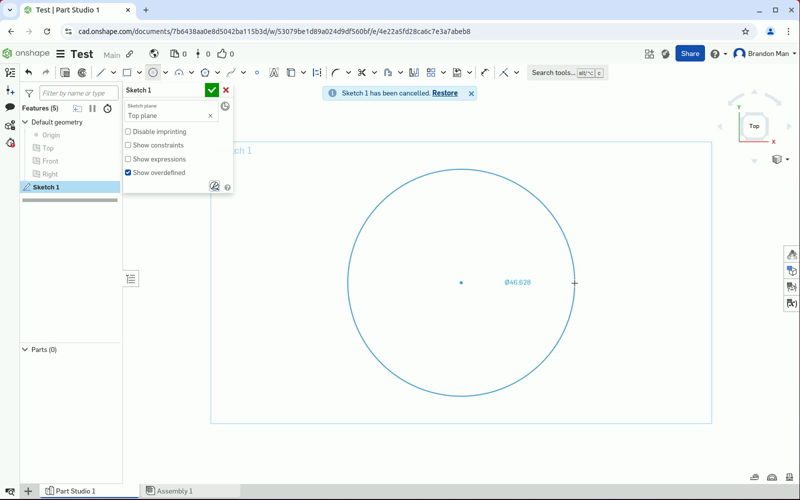
key(esc)
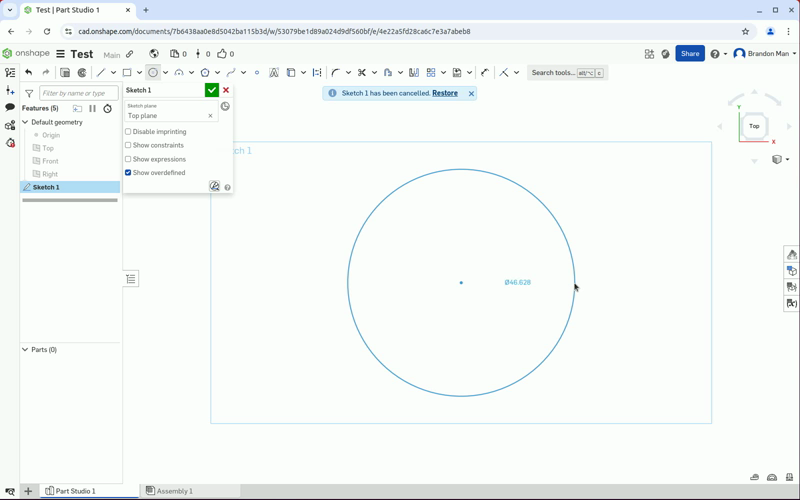
key(c)
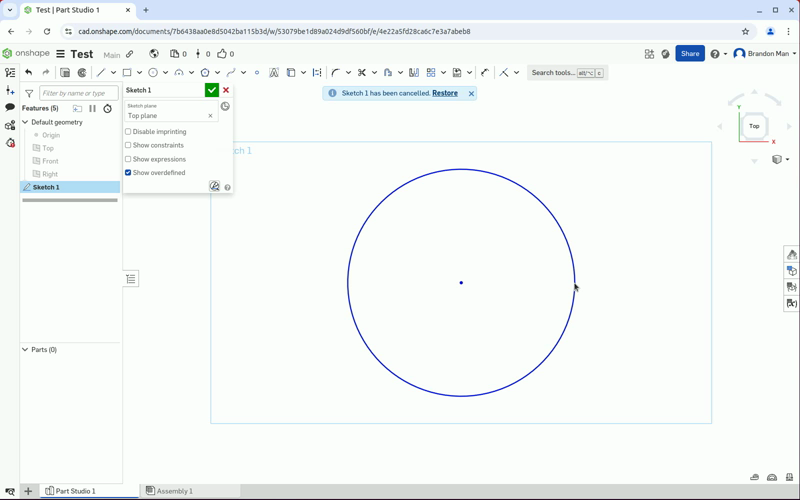
key_down(shift)
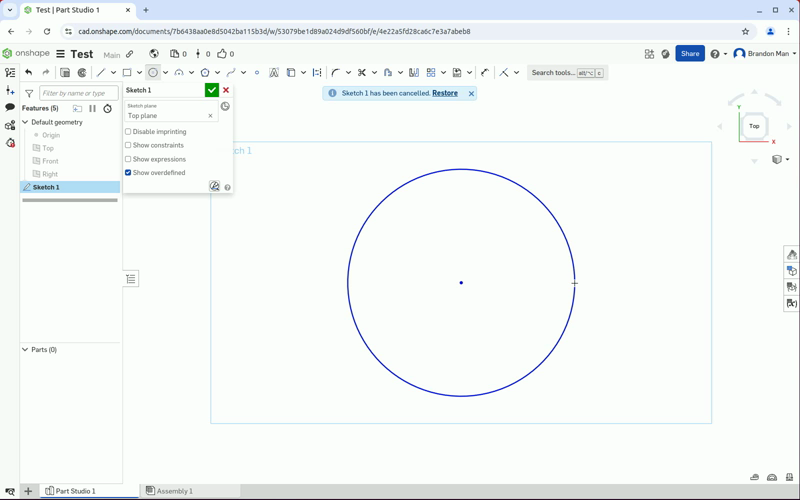
mouse_move(461, 282)
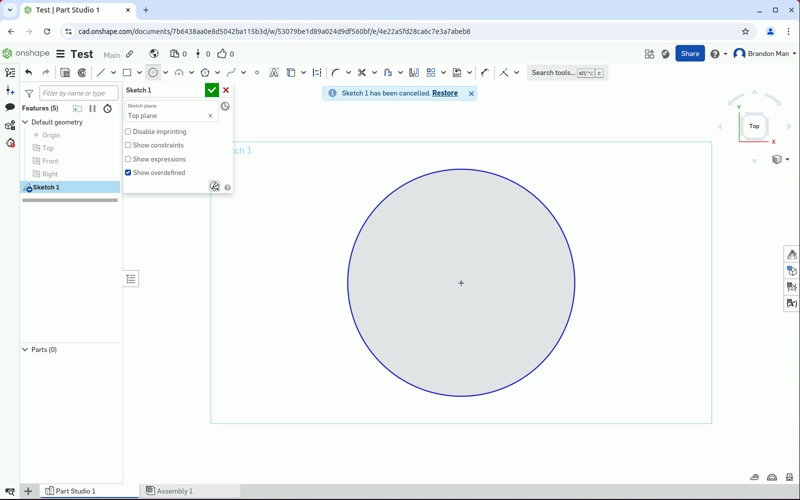
click(461, 282)
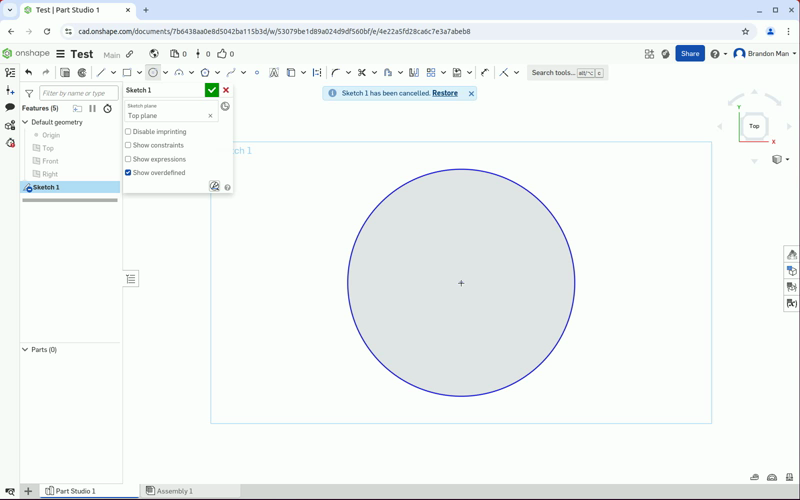
key_up(shift)
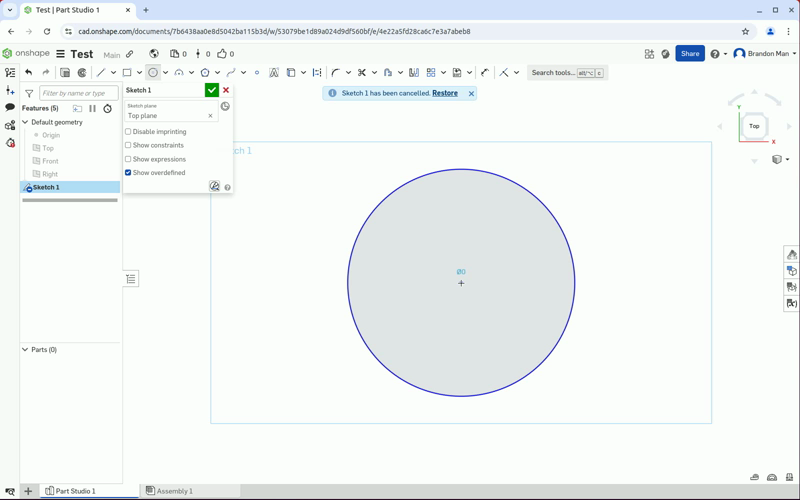
mouse_move(529, 282)
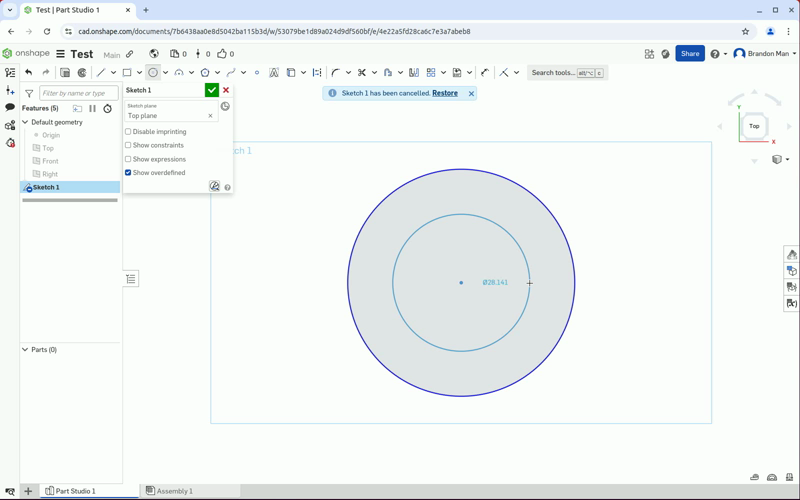
click(529, 282)
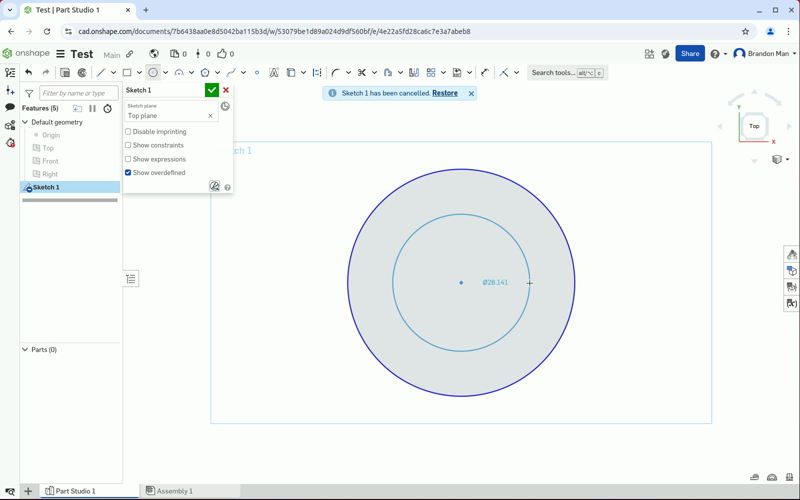
key(esc)
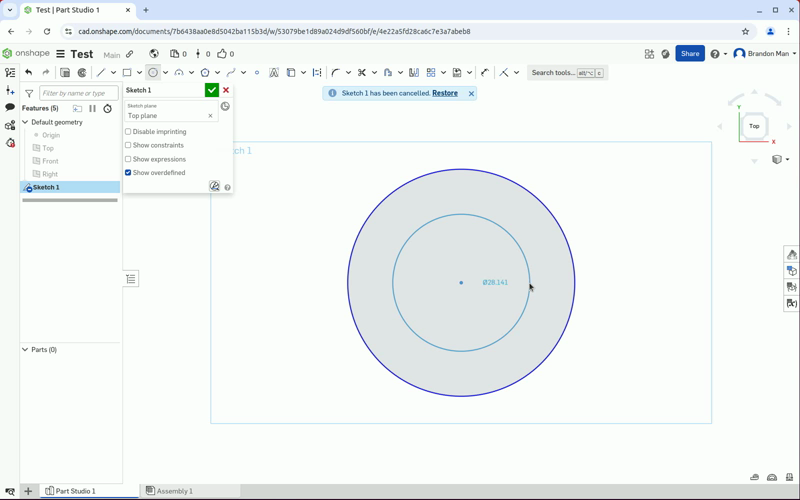
mouse_move(545, 325)
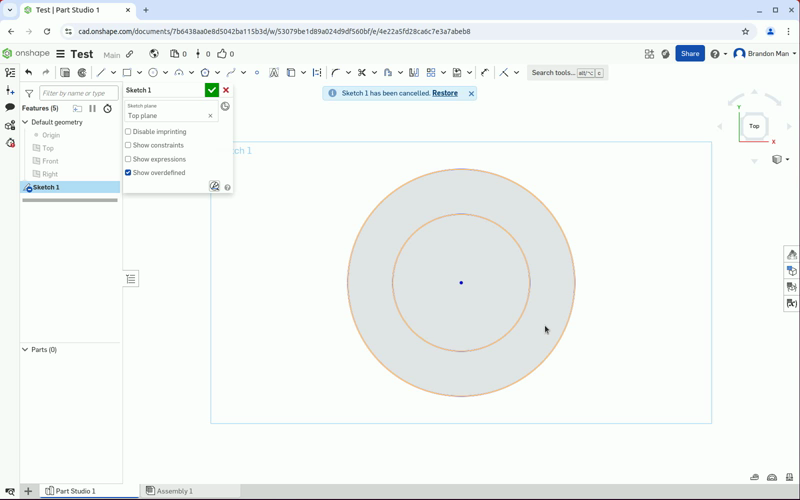
click(545, 325)
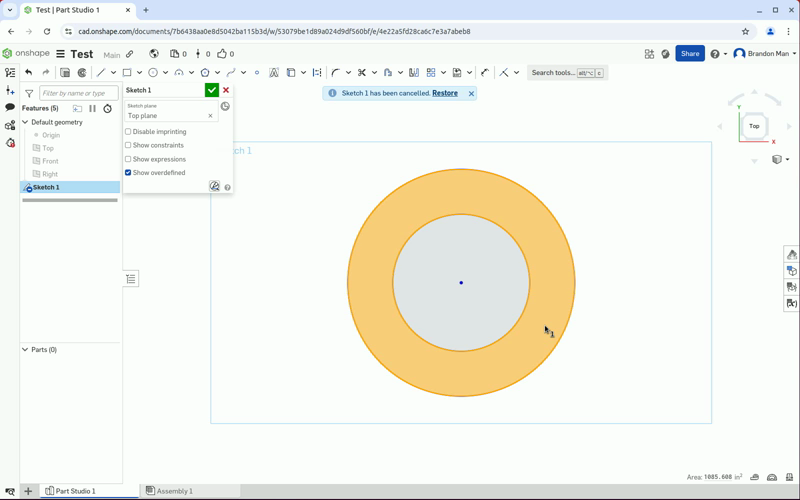
mouse_move(73, 352)
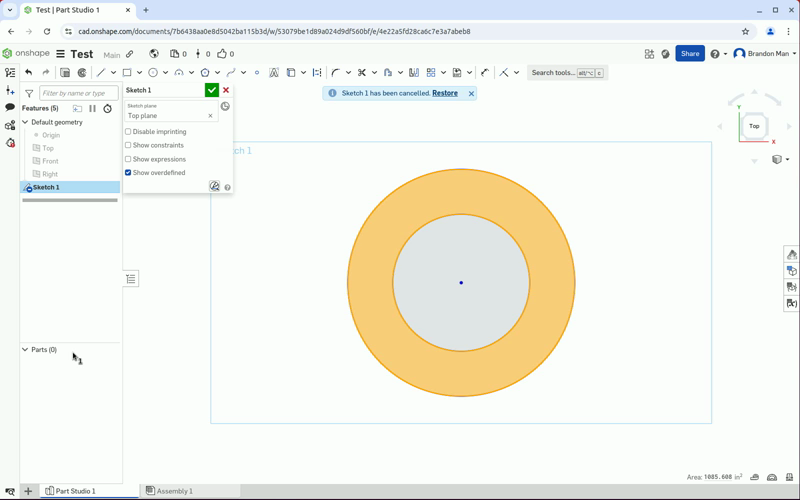
key(shift+y)
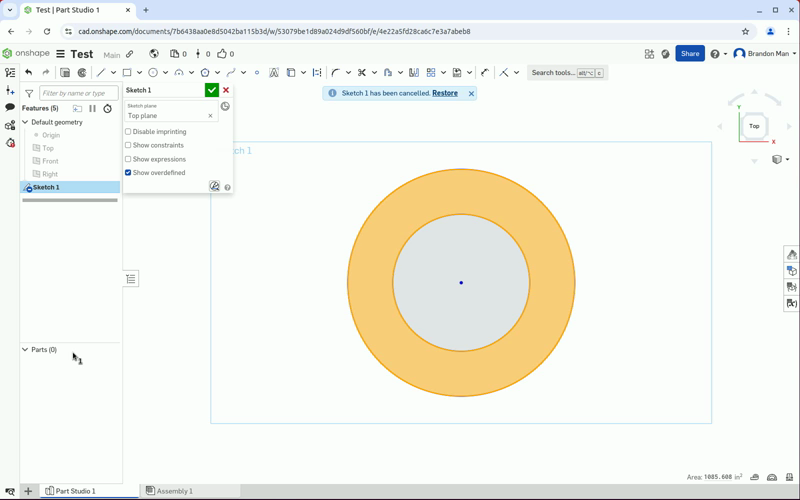
key(shift+e)
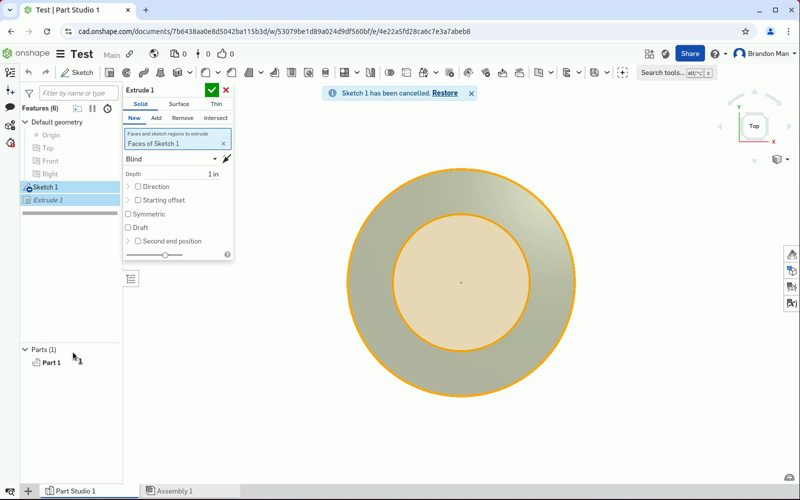
mouse_move(143, 106)
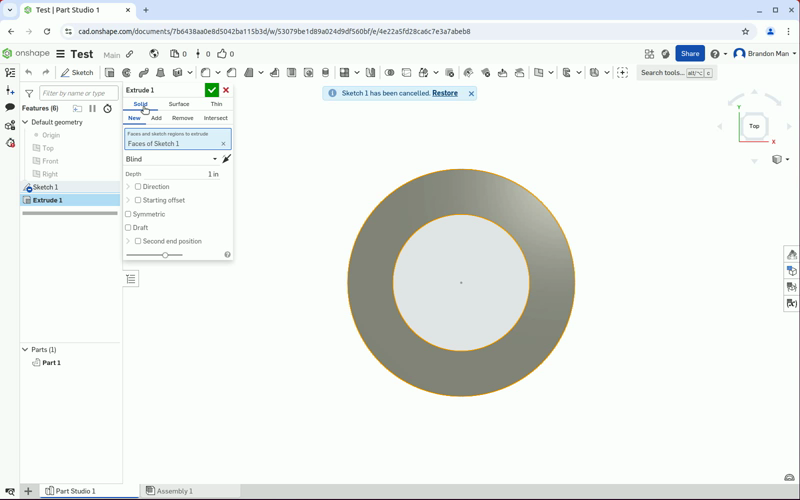
click(143, 106)
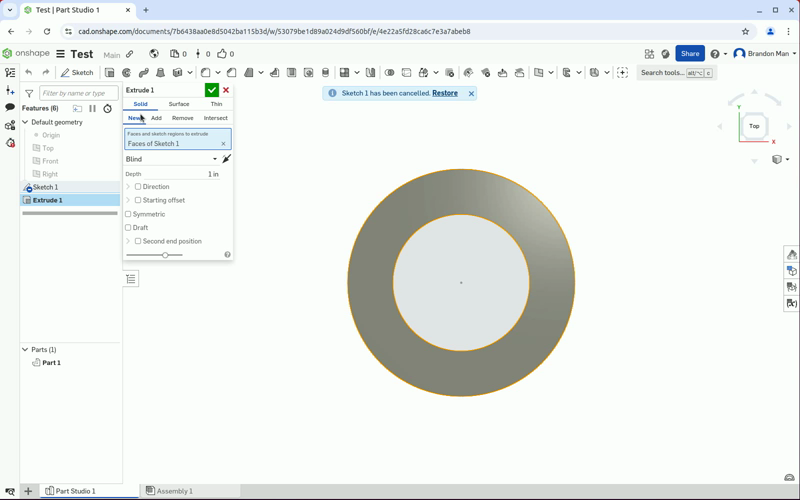
mouse_move(137, 120)
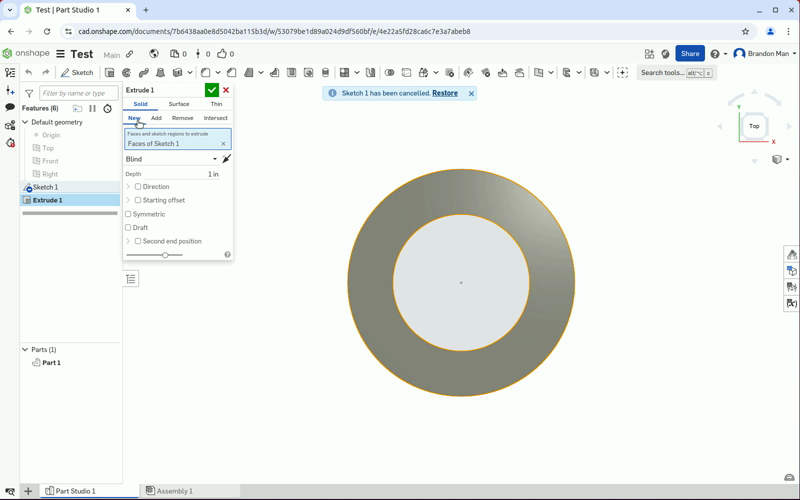
click(137, 120)
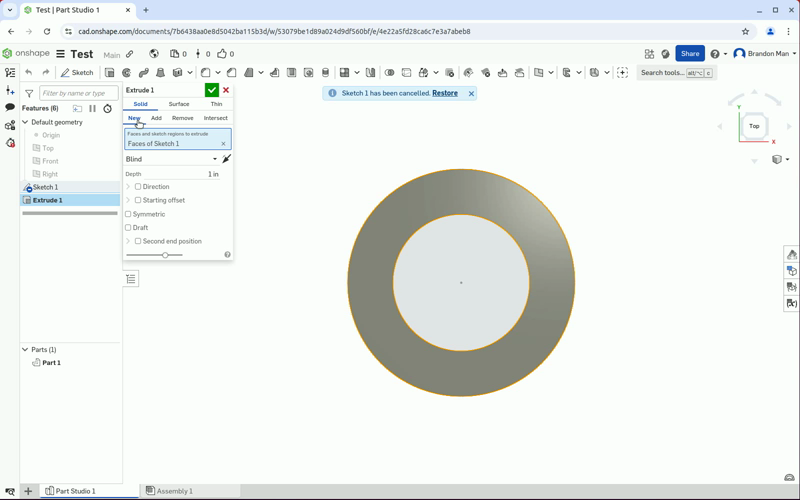
key(tab, 4)
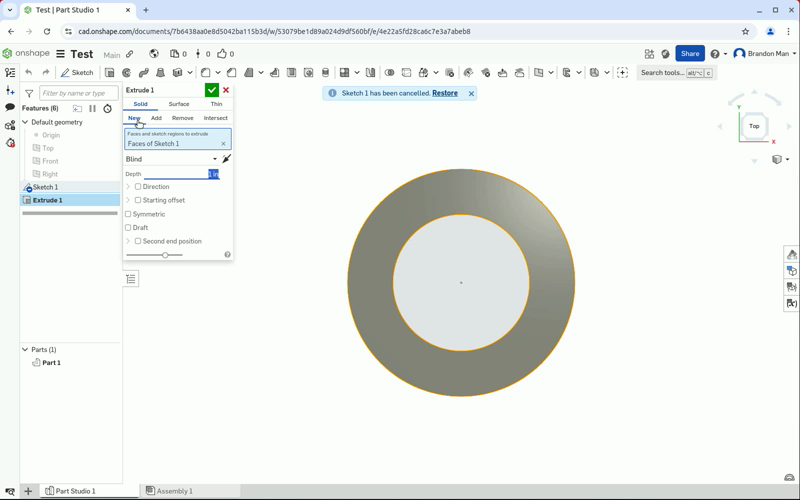
text(1.685)
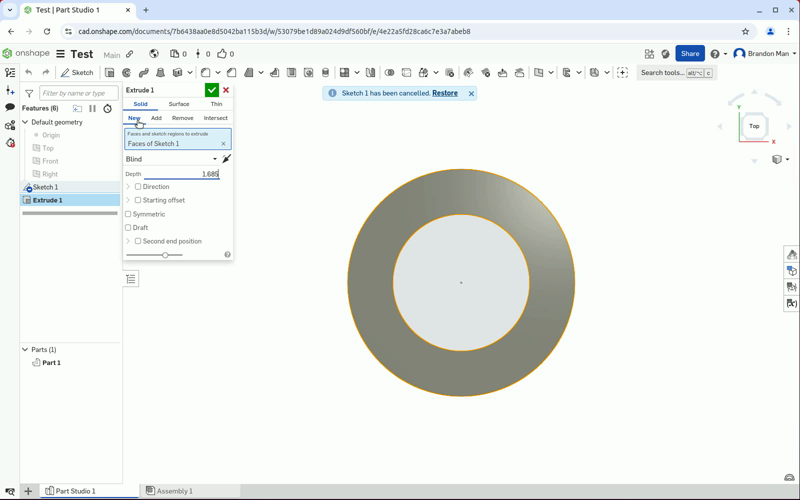
key(enter)
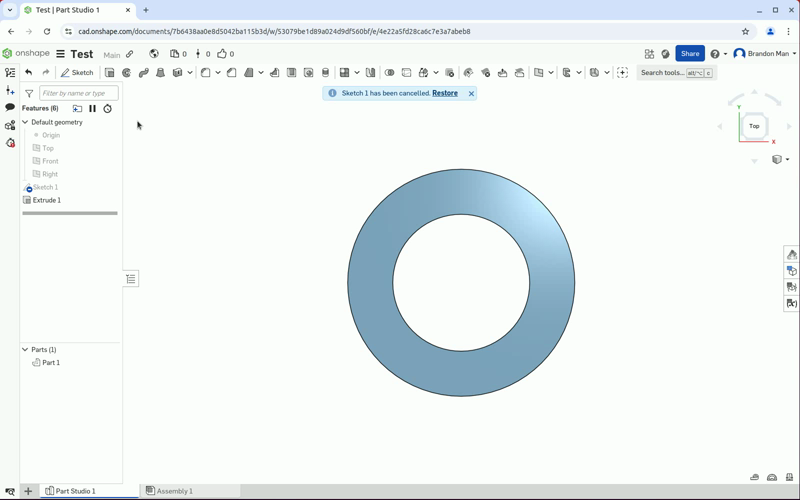
key(shift+h)
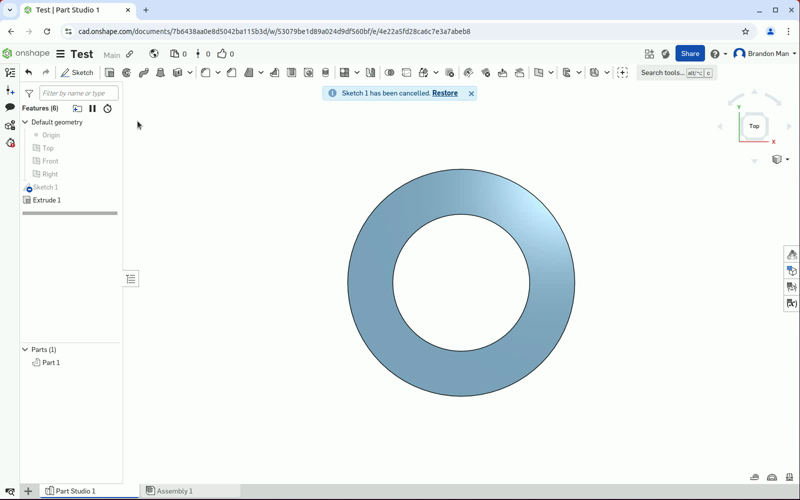
key(shift+h)
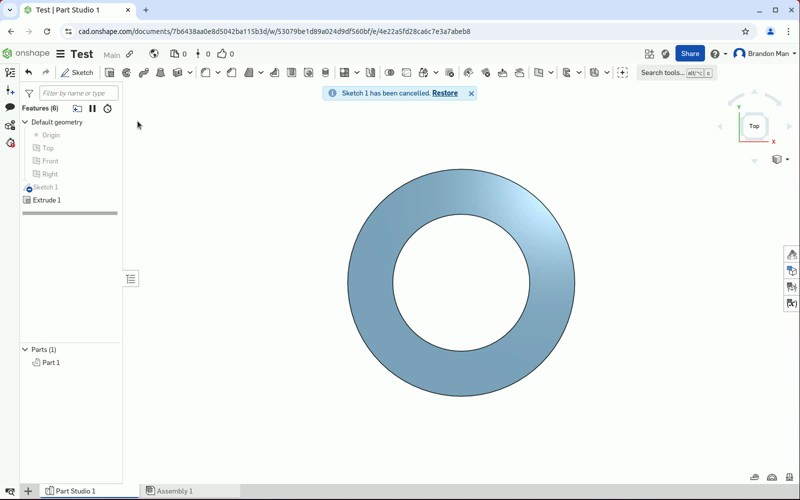
mouse_move(73, 189)
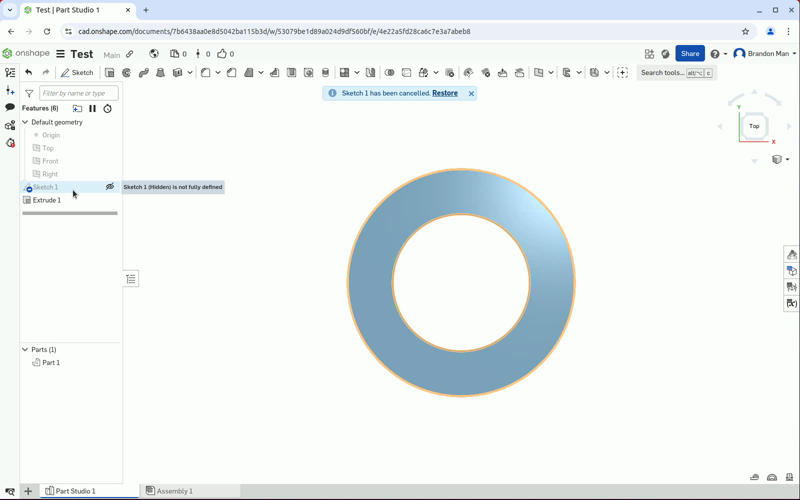
click(73, 189)
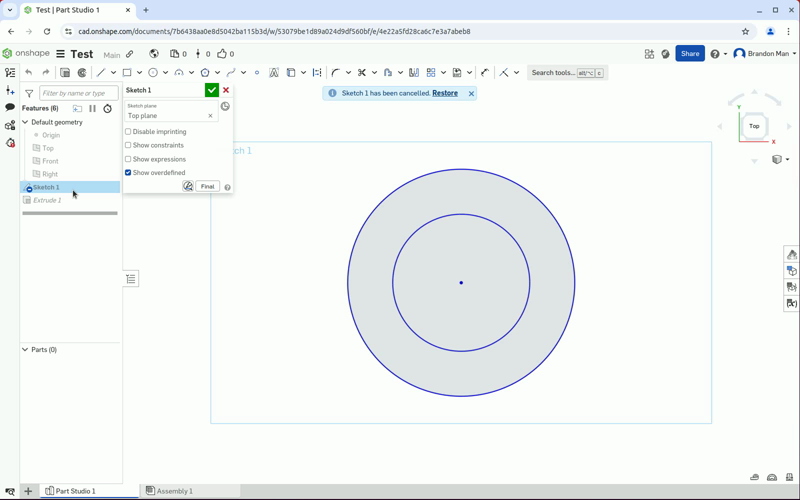
mouse_move(229, 92)
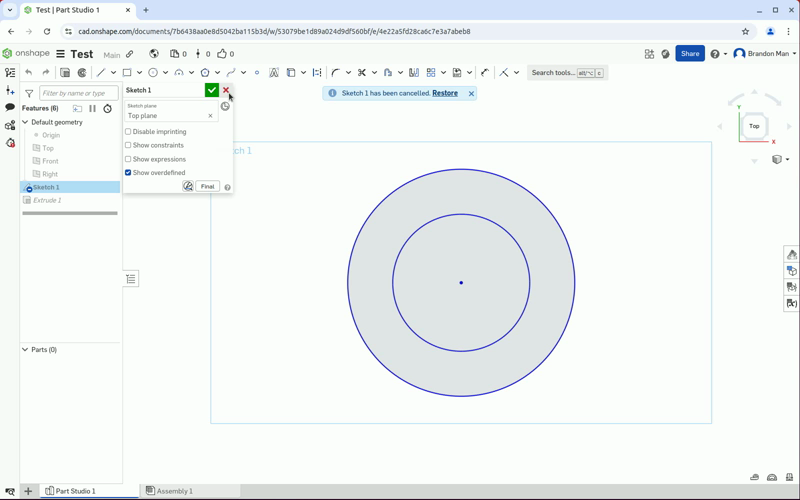
click(229, 92)
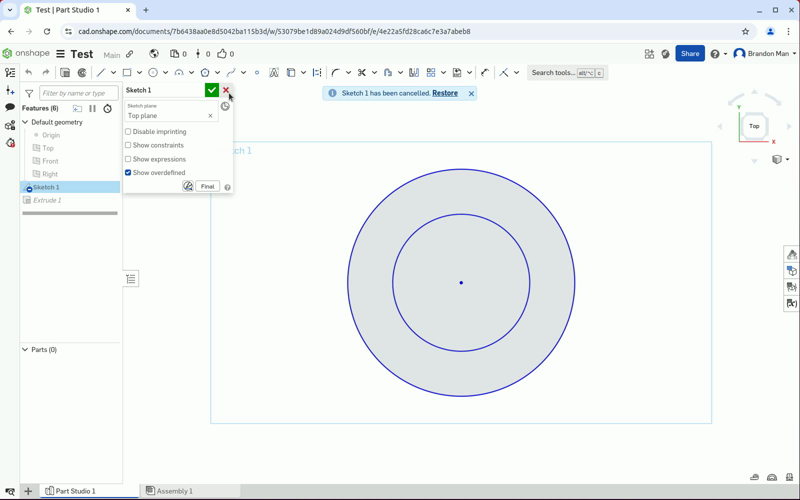
key(shift+s)
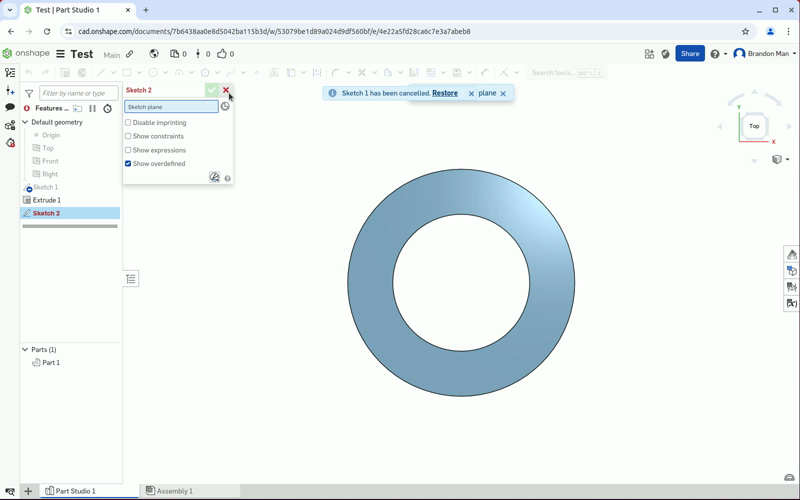
mouse_move(73, 150)
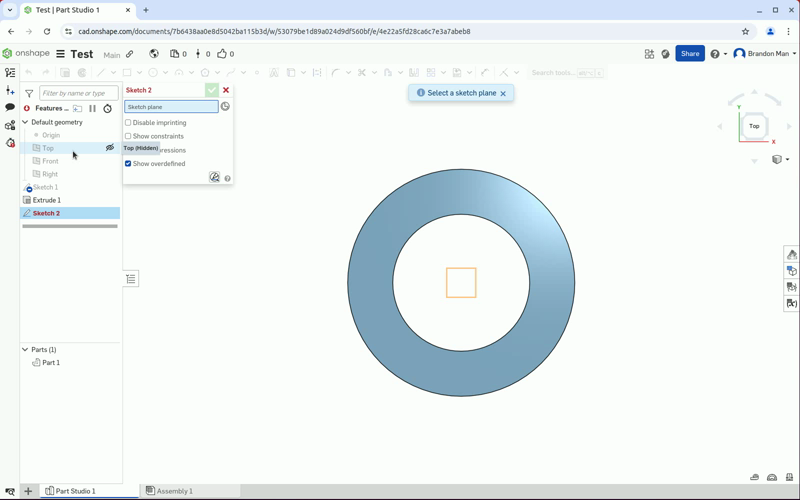
click(73, 150)
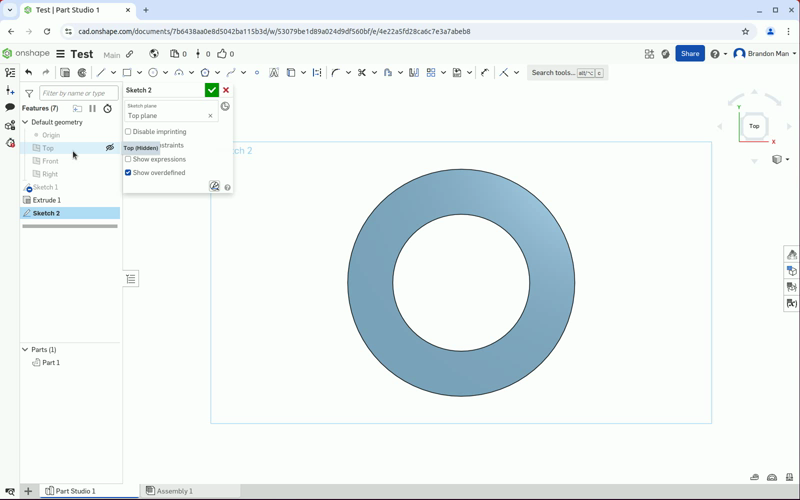
mouse_move(73, 352)
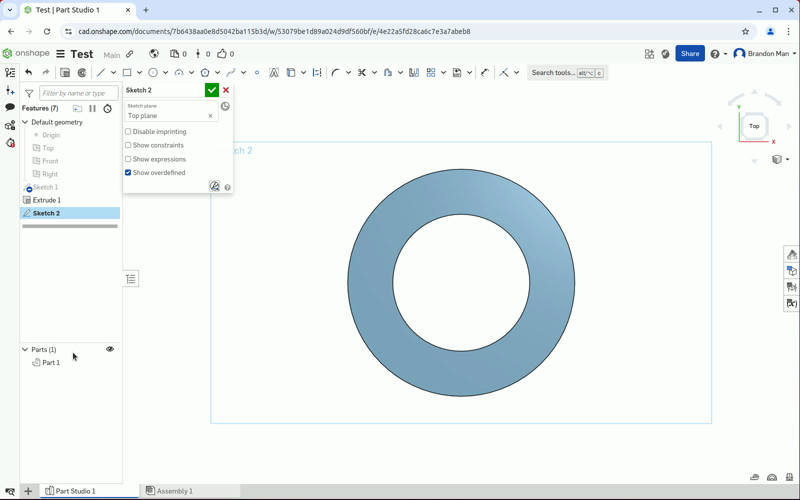
key(y)
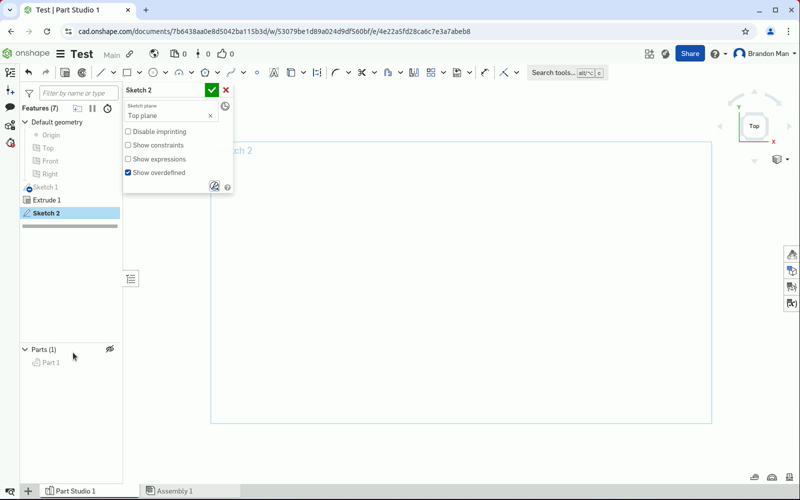
key(c)
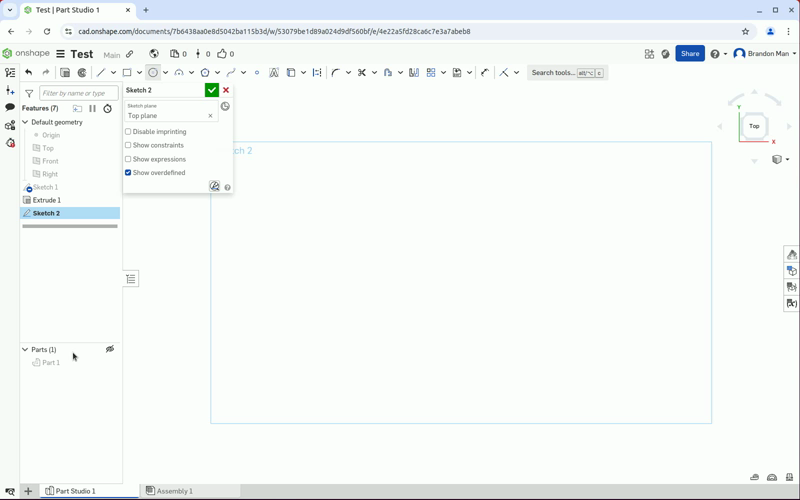
key_down(shift)
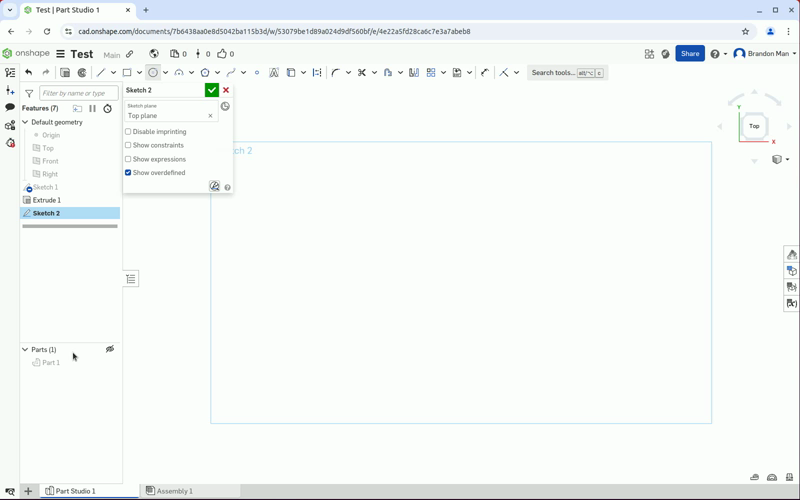
mouse_move(461, 282)
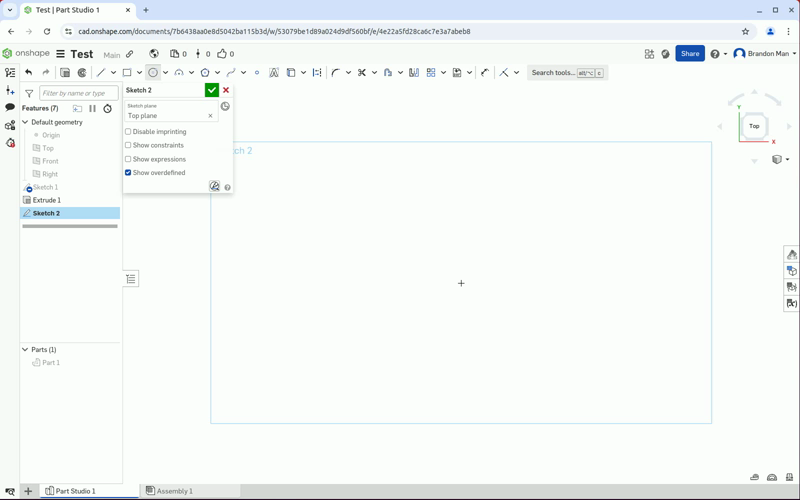
click(461, 282)
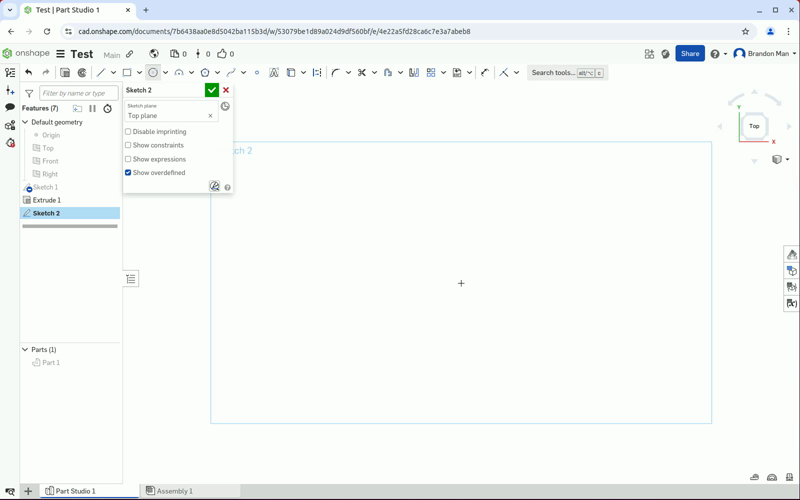
key_up(shift)
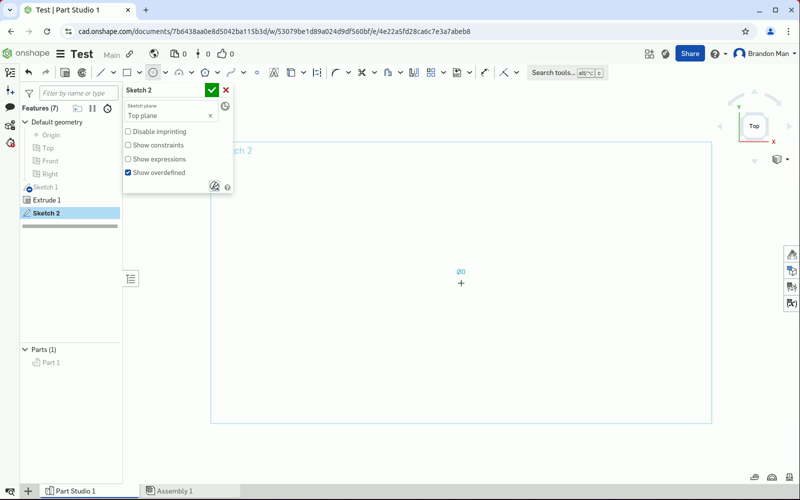
mouse_move(522, 282)
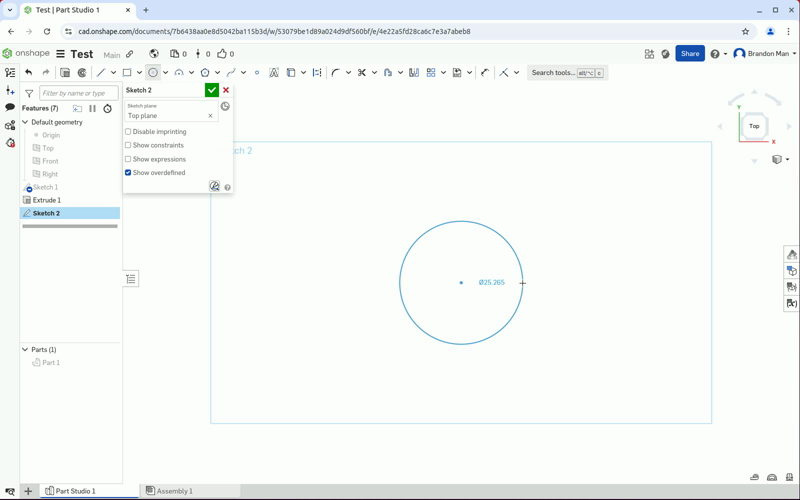
click(522, 282)
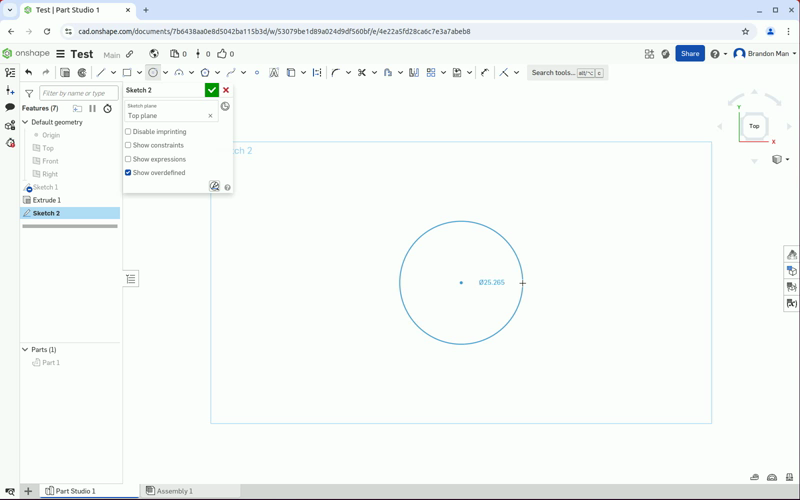
key(esc)
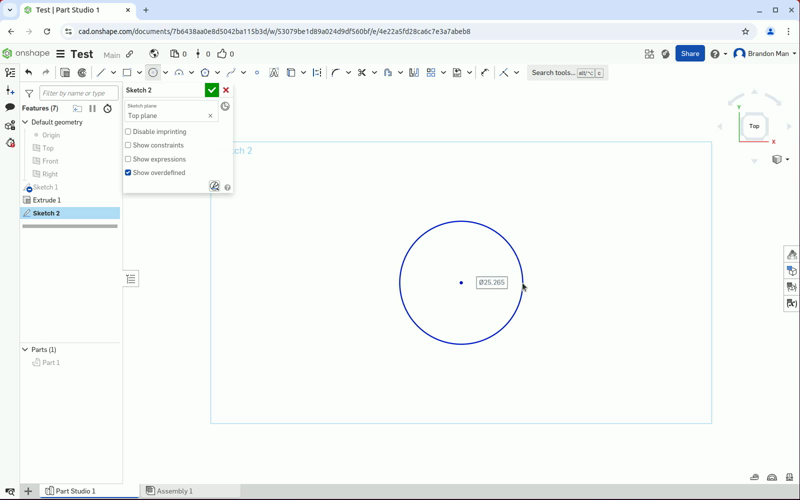
key(c)
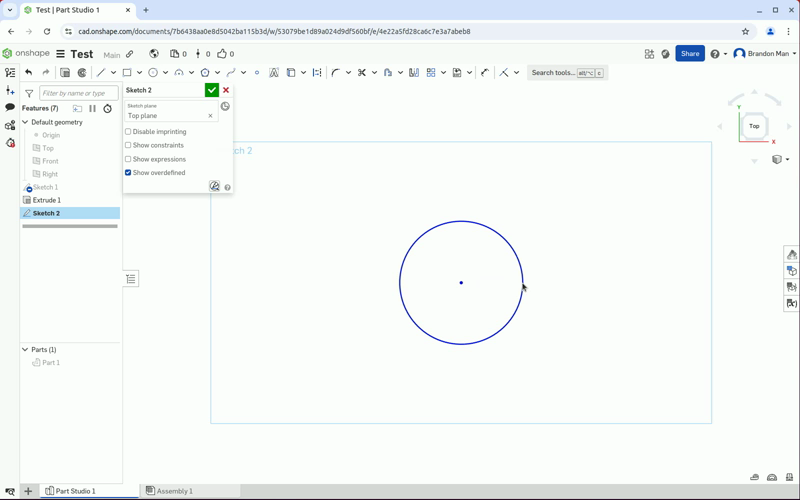
key_down(shift)
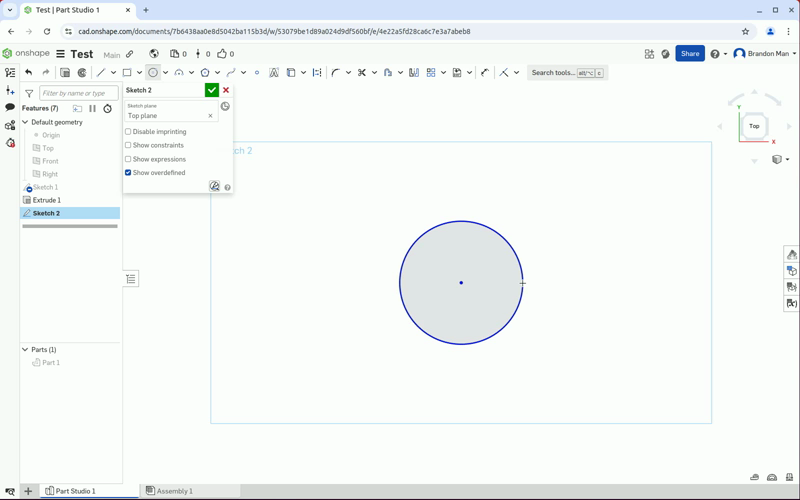
mouse_move(461, 282)
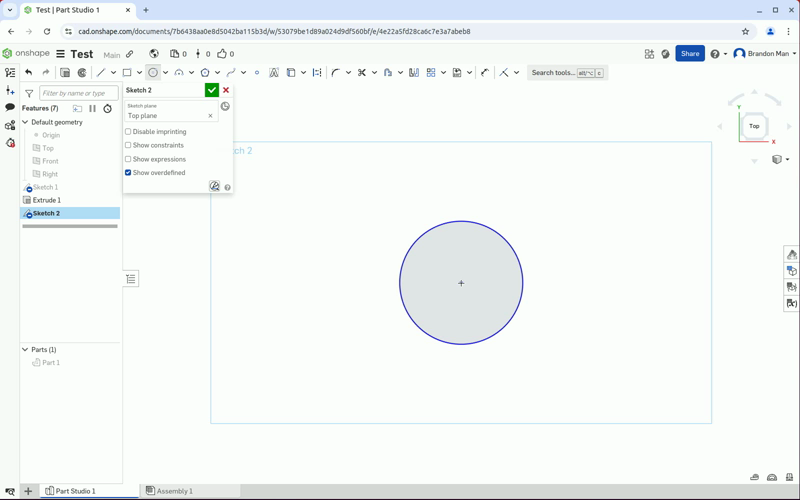
click(461, 282)
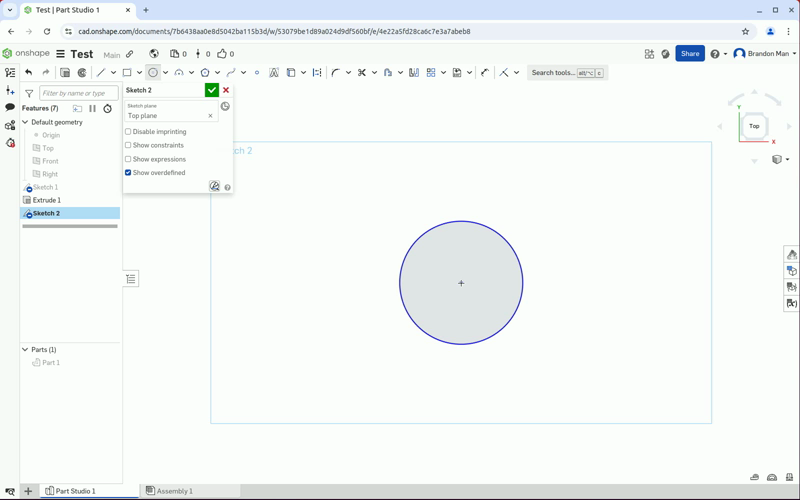
key_up(shift)
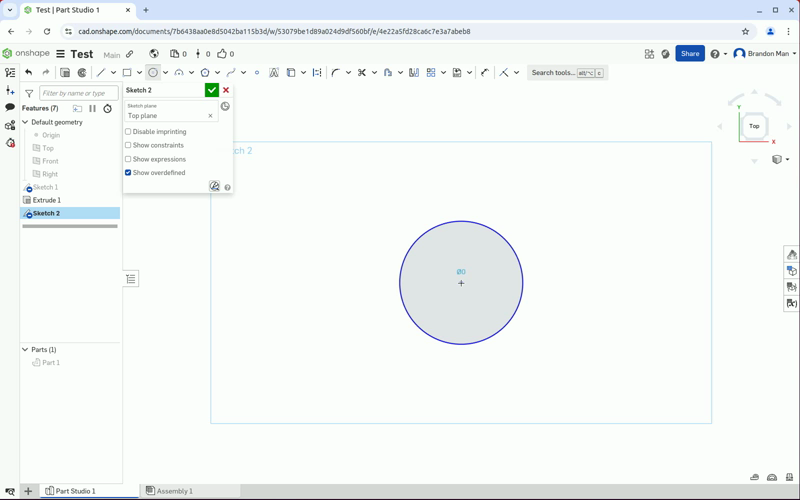
mouse_move(467, 282)
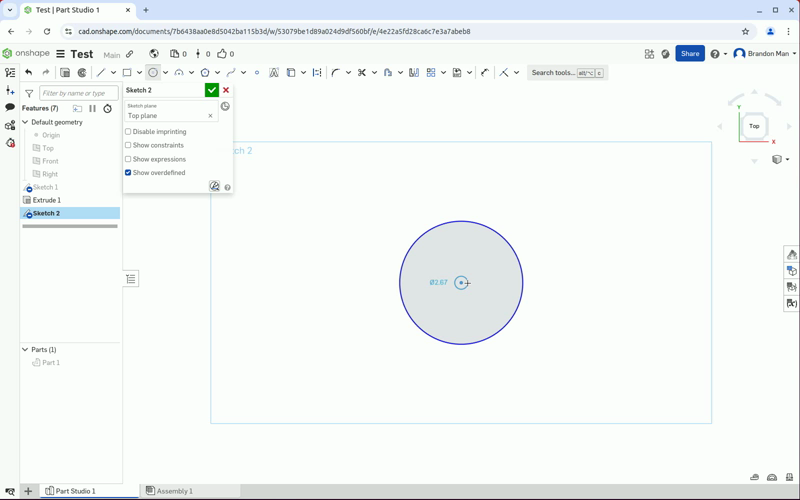
click(467, 282)
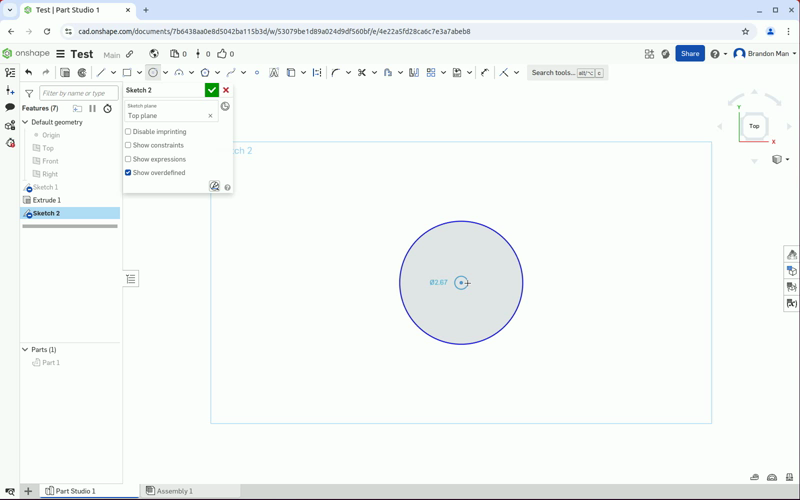
key(esc)
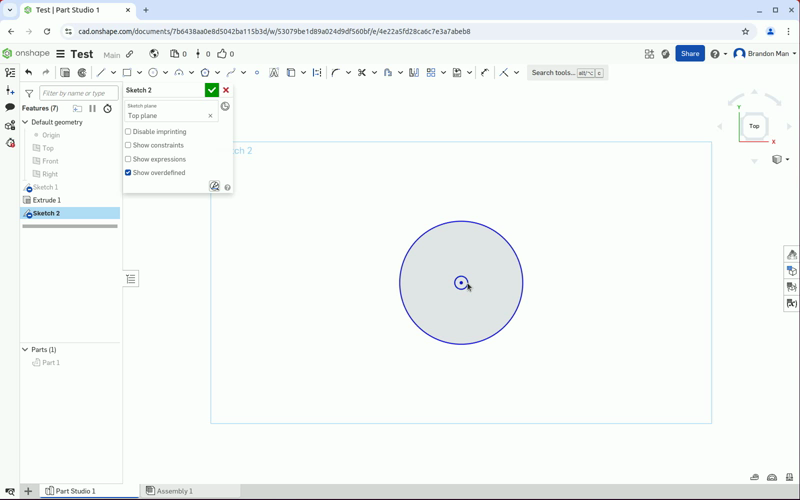
mouse_move(478, 300)
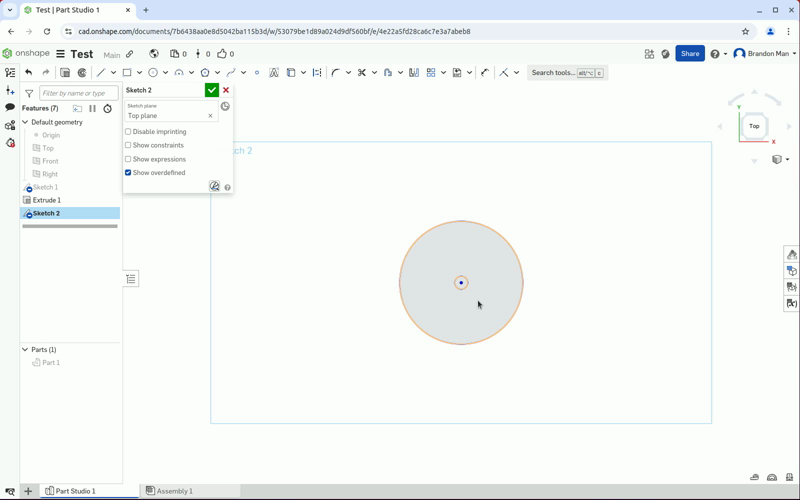
click(478, 300)
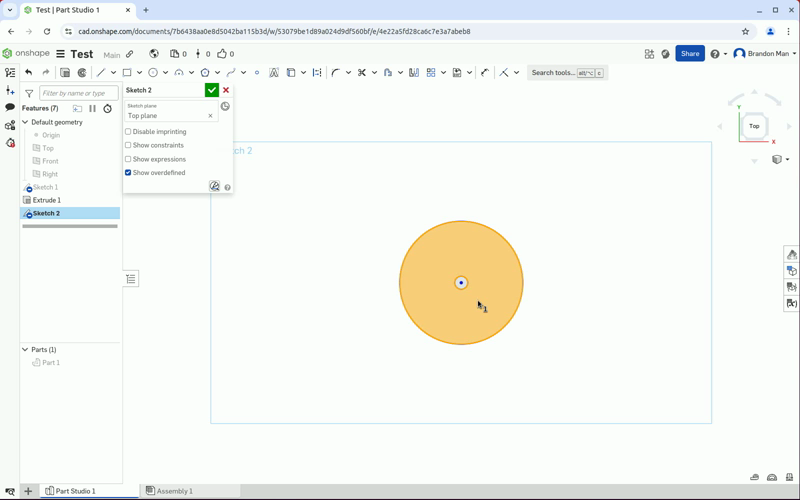
mouse_move(73, 352)
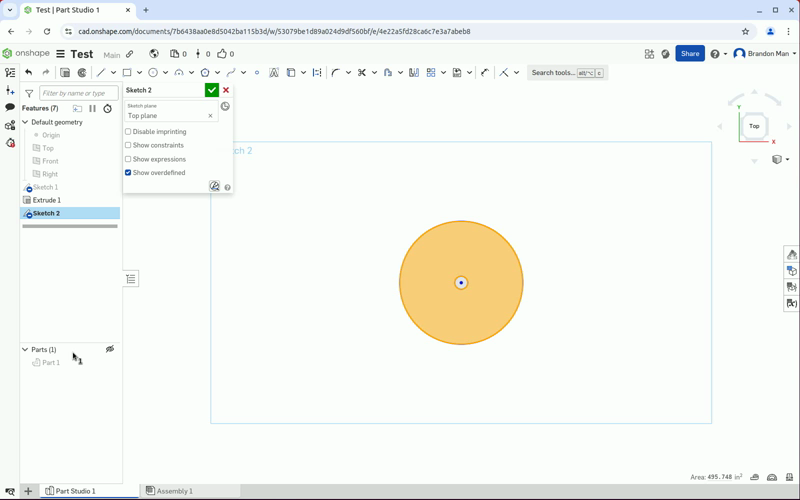
key(shift+y)
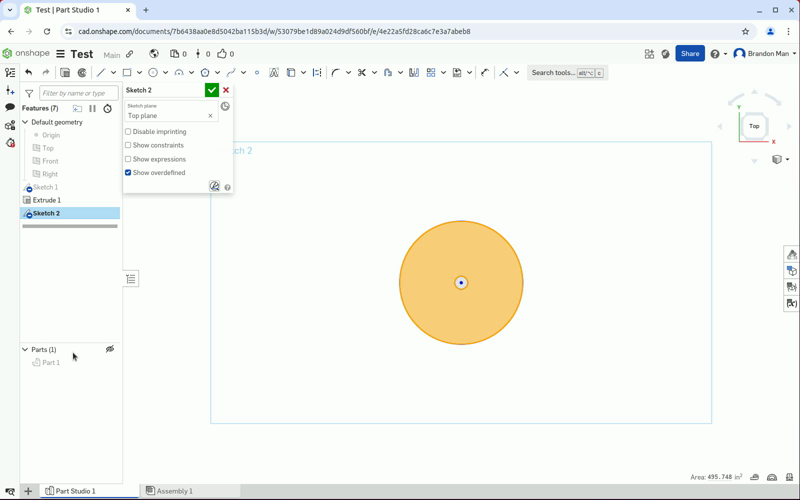
key(shift+e)
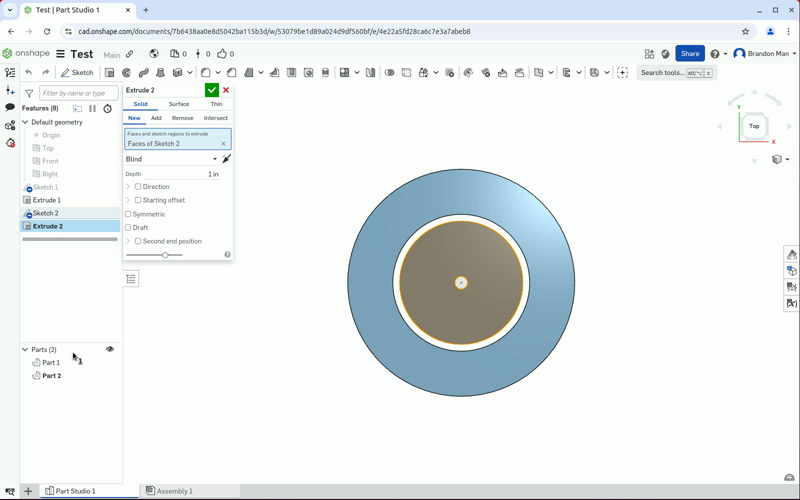
mouse_move(143, 106)
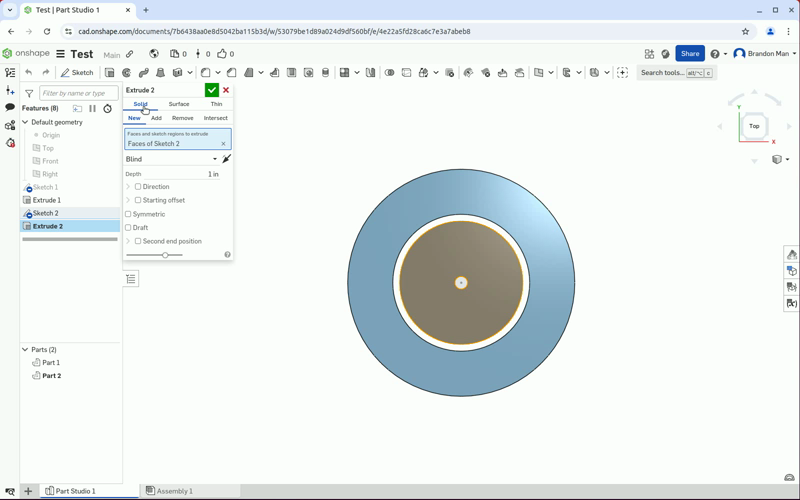
click(143, 106)
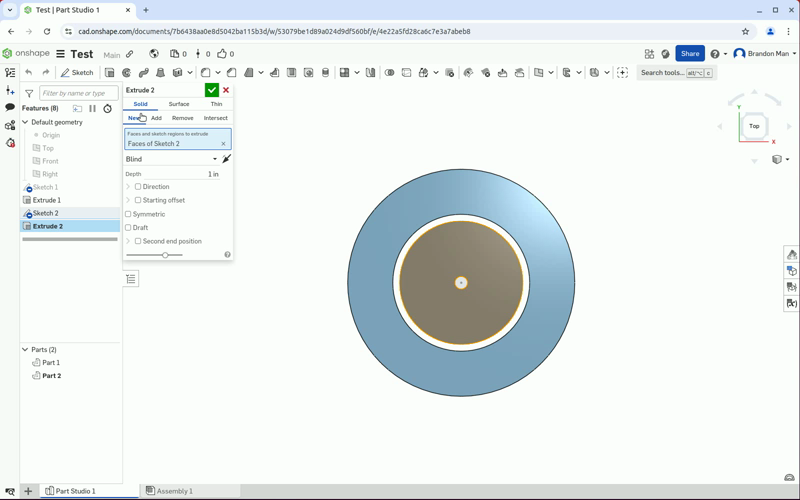
mouse_move(137, 120)
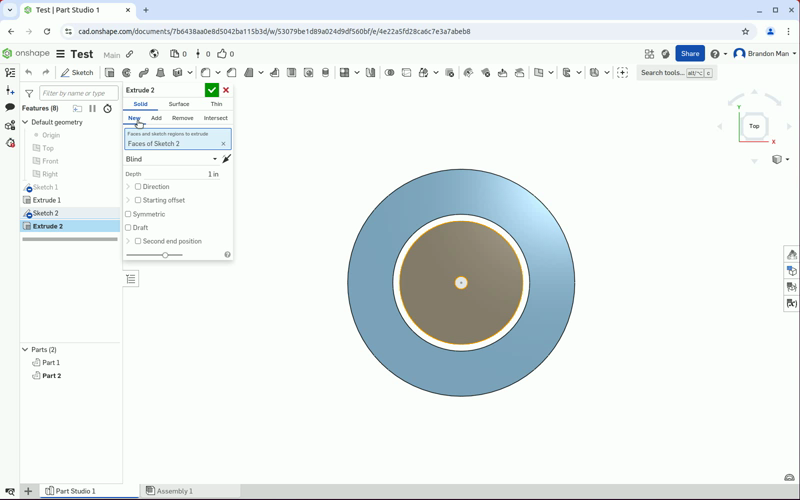
click(137, 120)
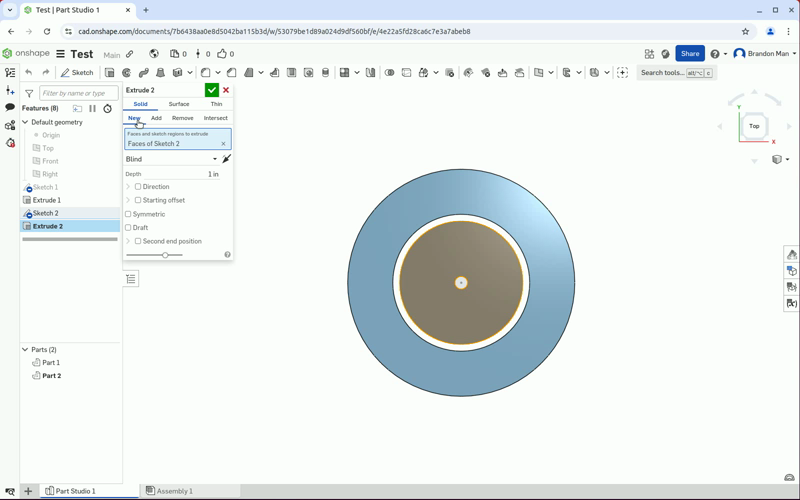
key(tab, 4)
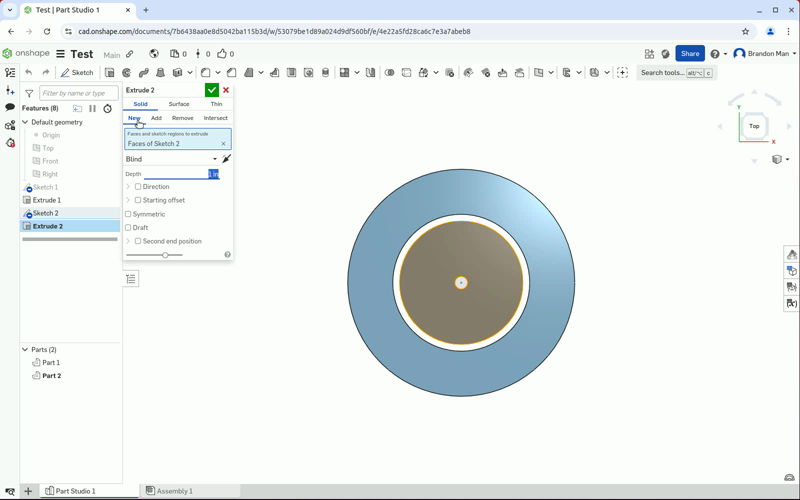
text(1.685)
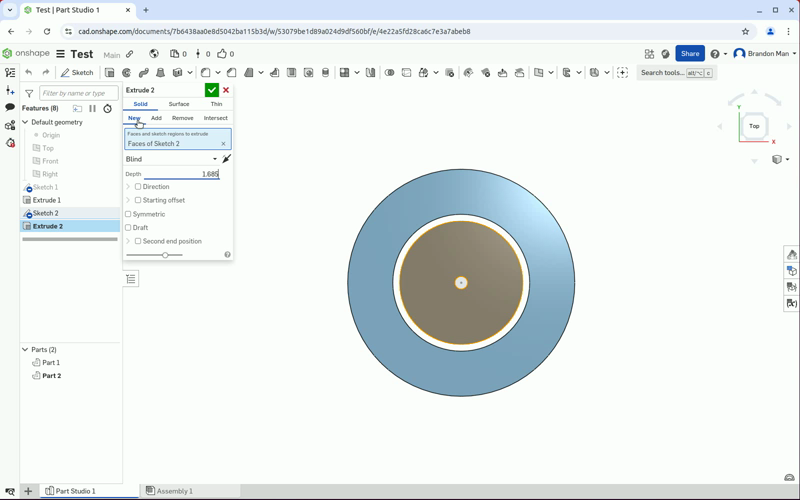
key(enter)
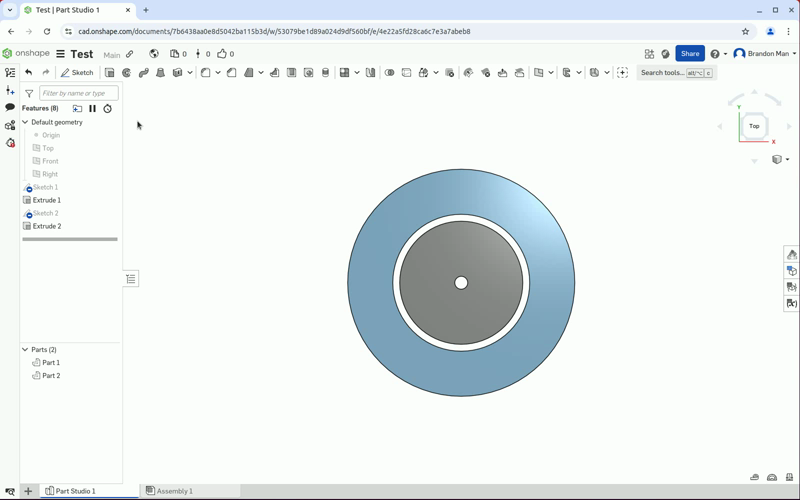
key(shift+h)
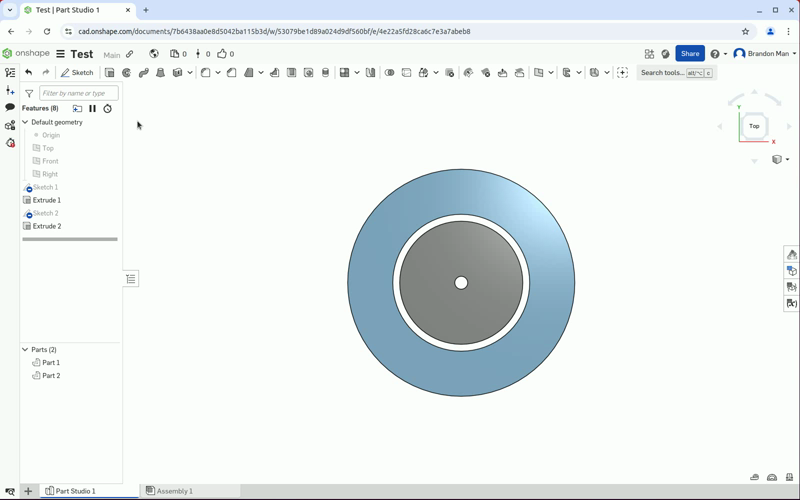
key(shift+h)
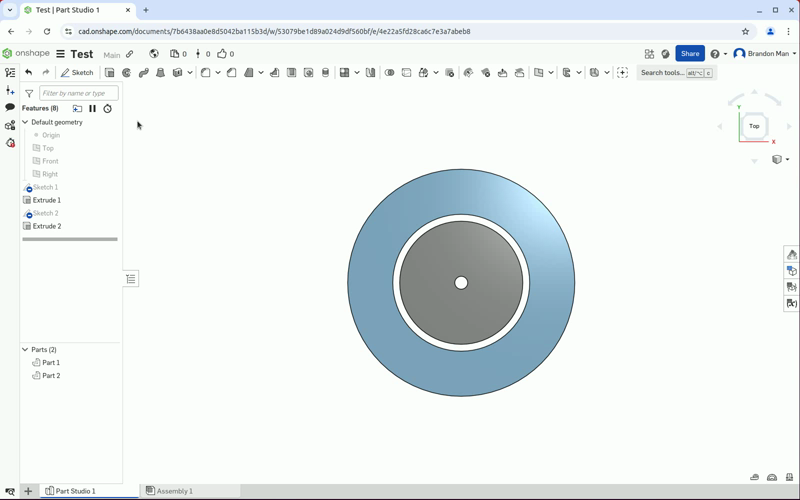
mouse_move(73, 189)
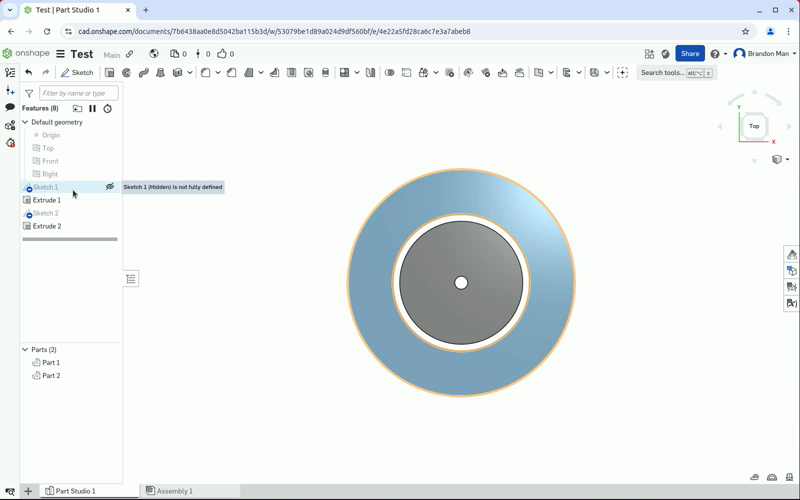
click(73, 189)
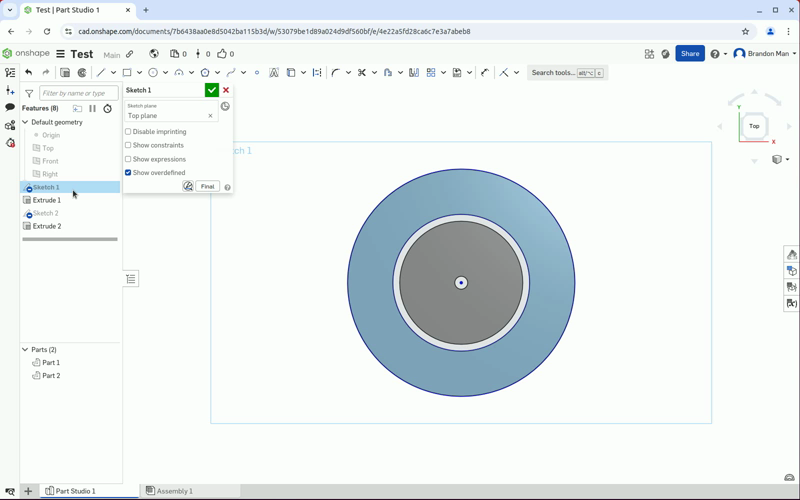
mouse_move(229, 92)
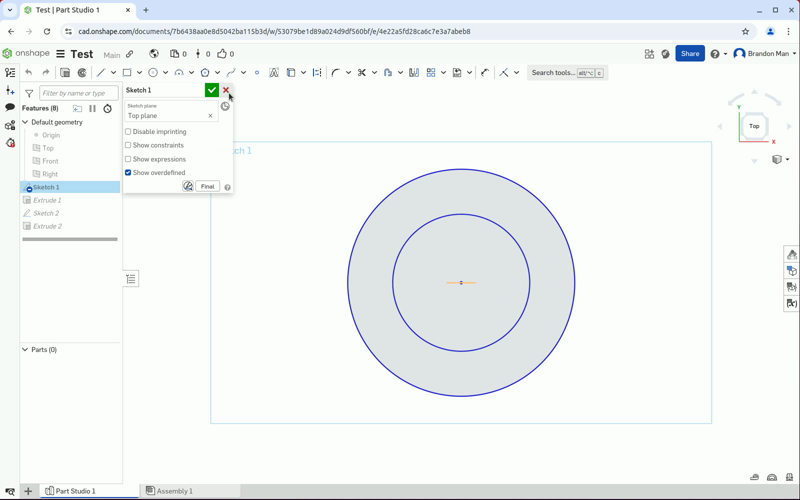
click(229, 92)
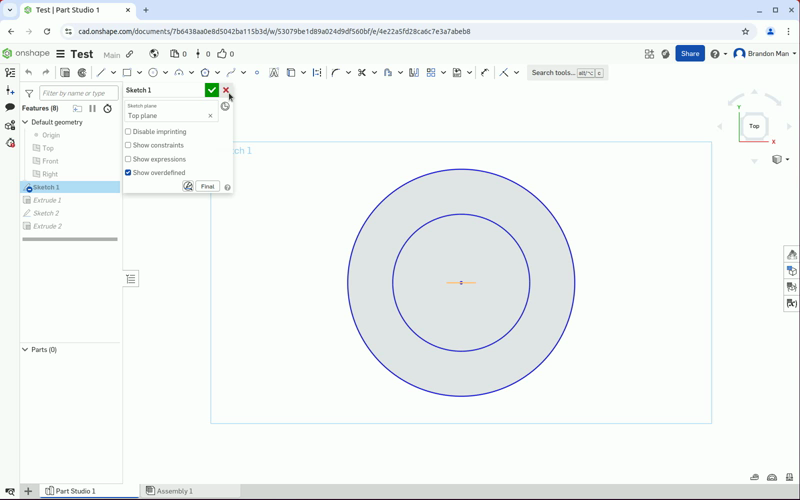
key(shift+s)
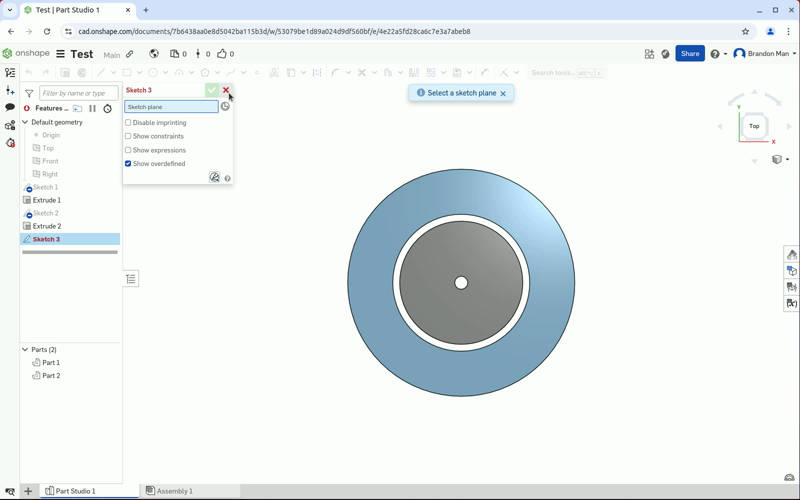
mouse_move(73, 150)
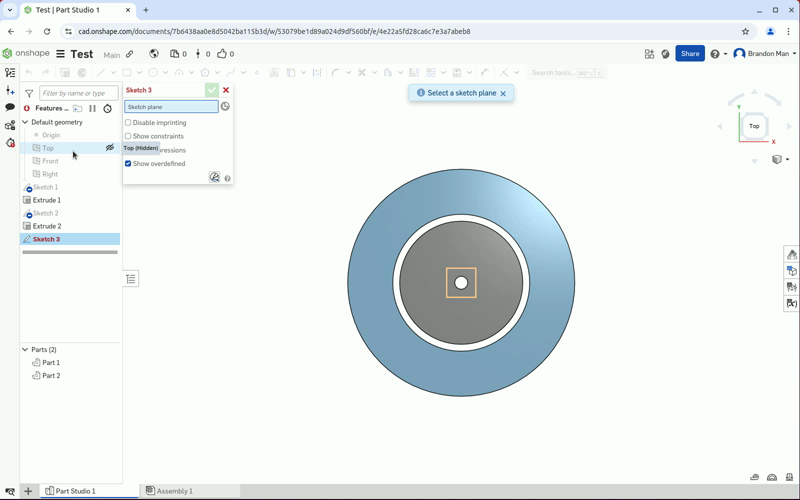
click(73, 150)
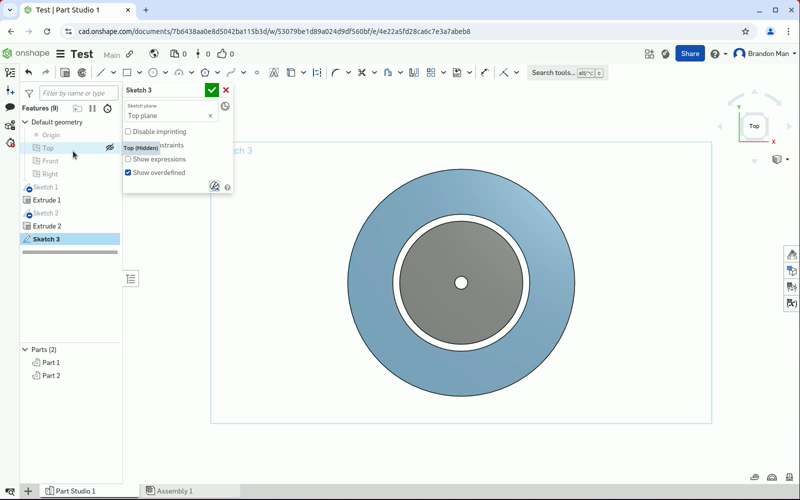
mouse_move(73, 352)
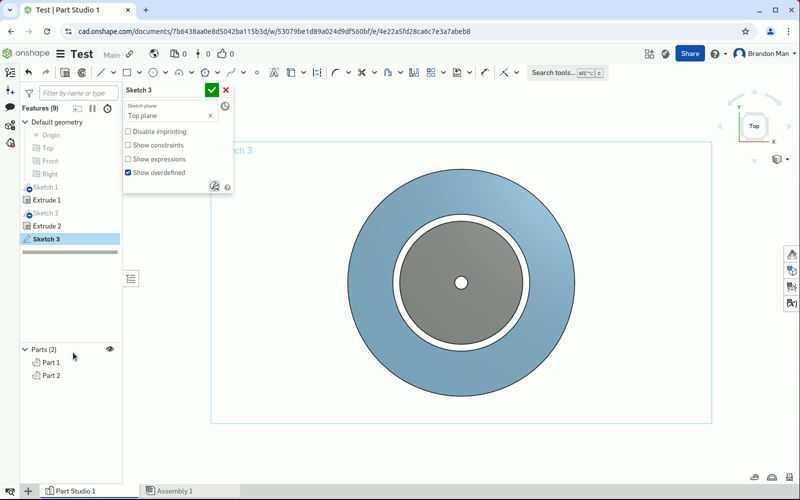
key(y)
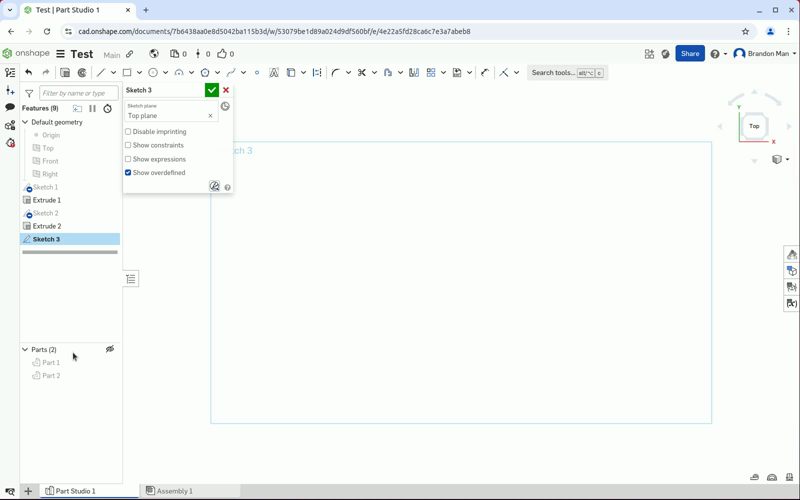
key(c)
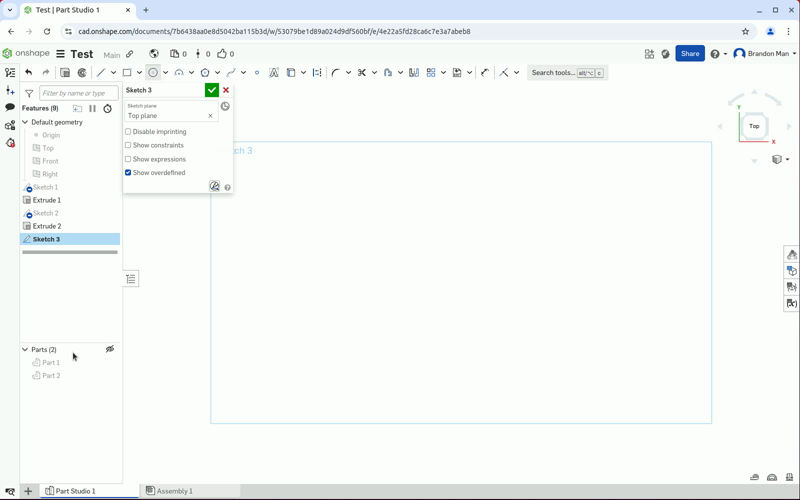
key_down(shift)
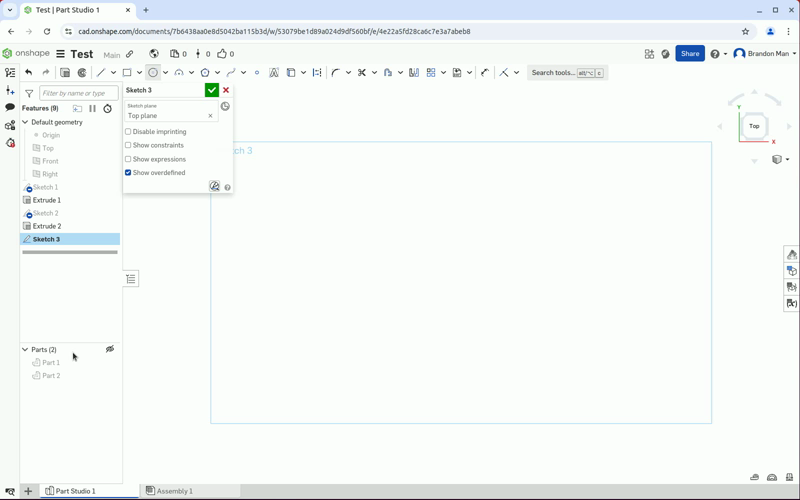
mouse_move(461, 282)
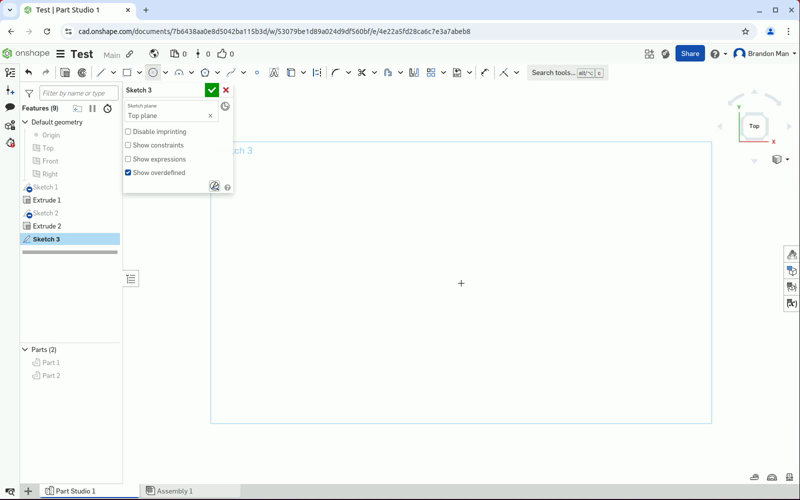
click(461, 282)
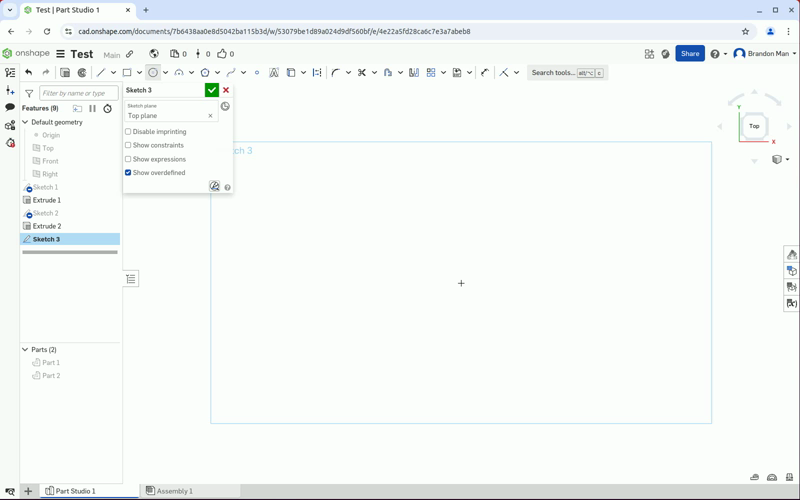
key_up(shift)
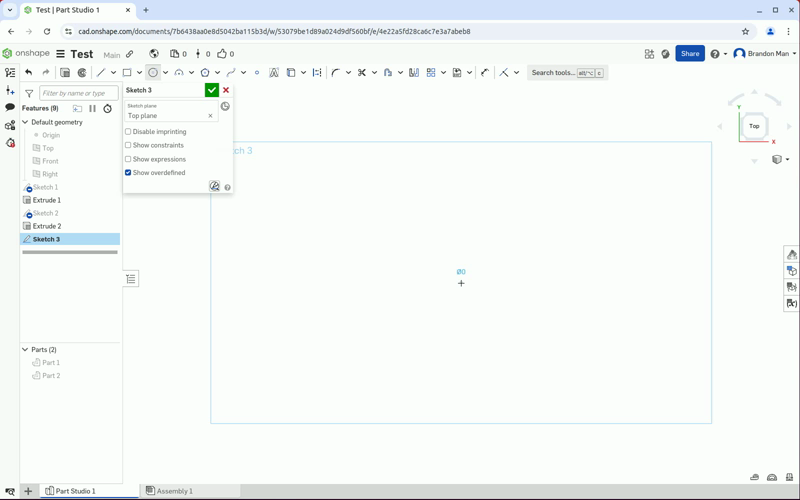
mouse_move(531, 282)
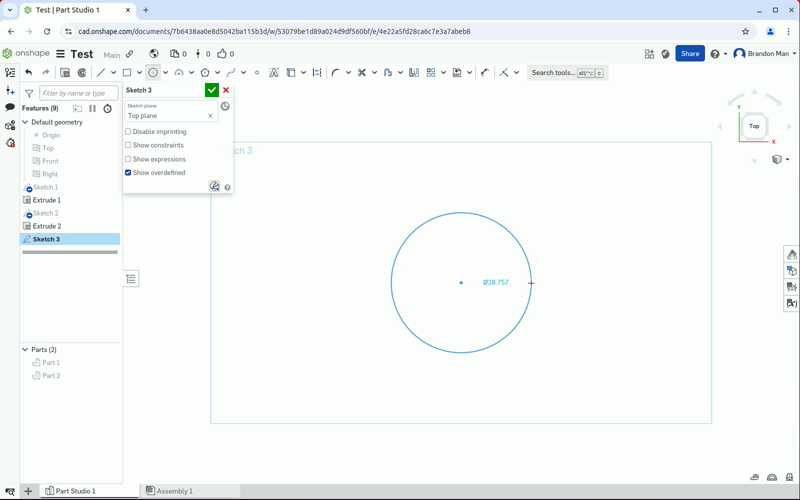
click(531, 282)
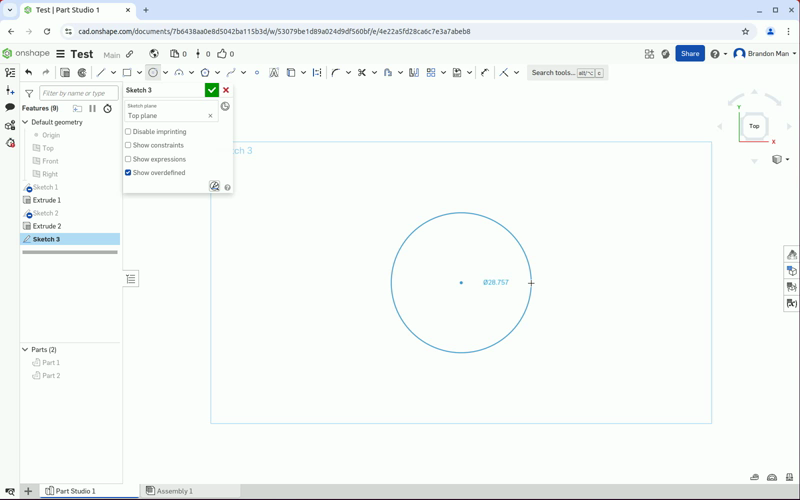
key(esc)
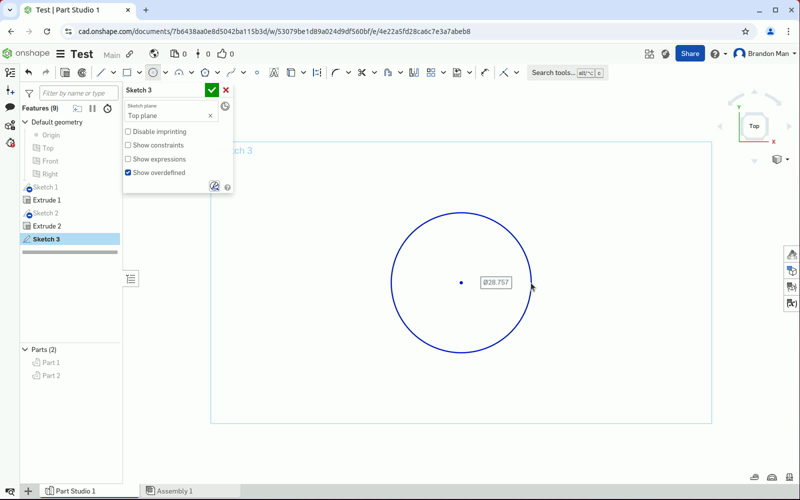
key(c)
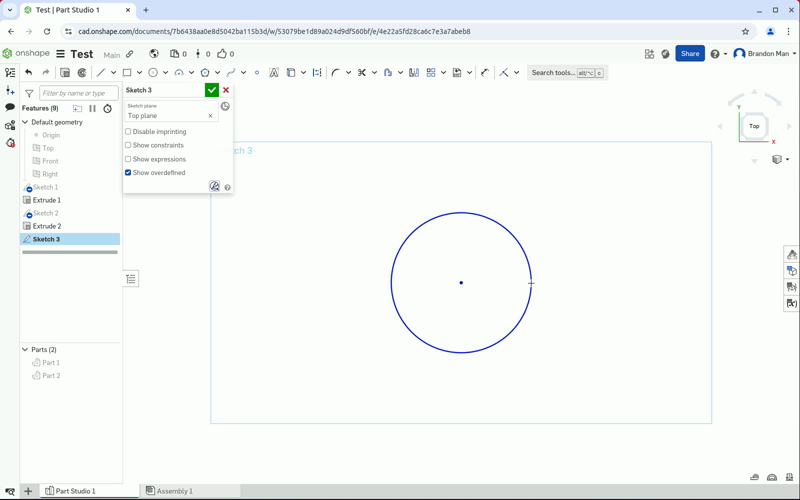
key_down(shift)
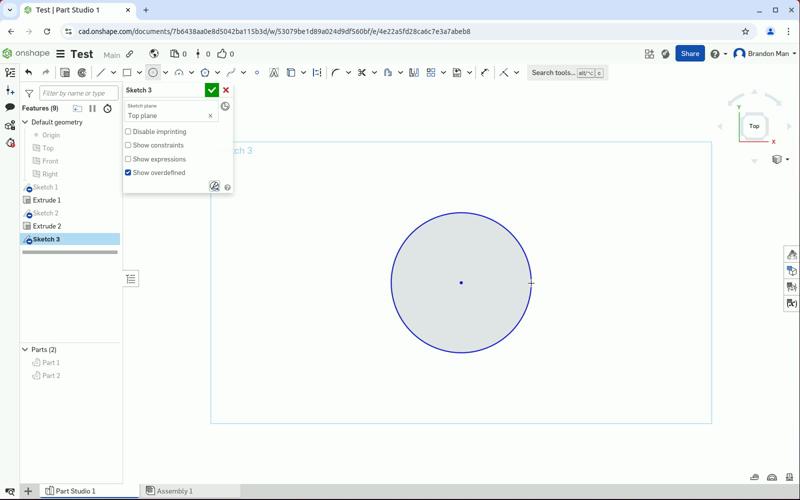
mouse_move(461, 282)
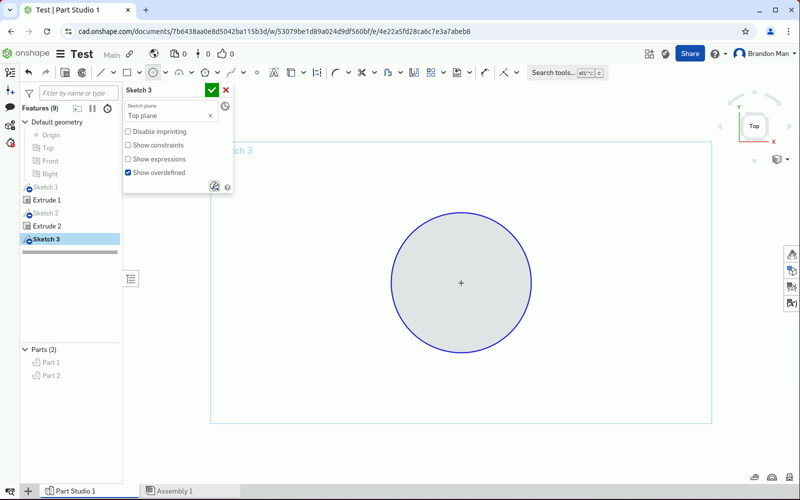
click(461, 282)
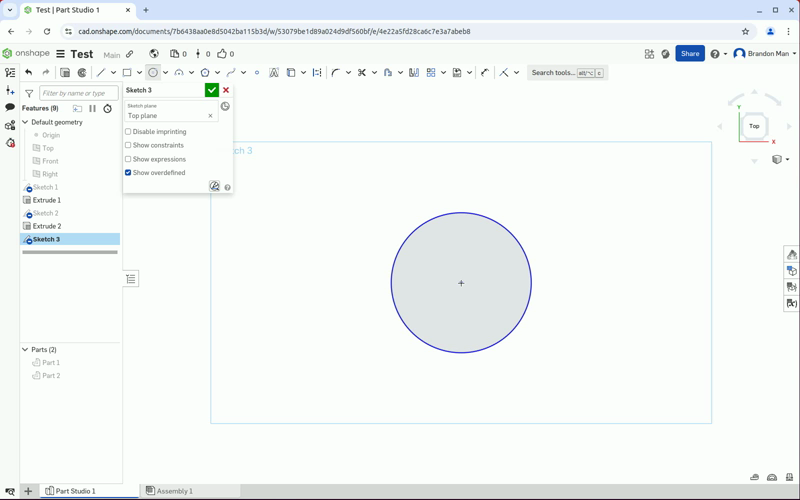
key_up(shift)
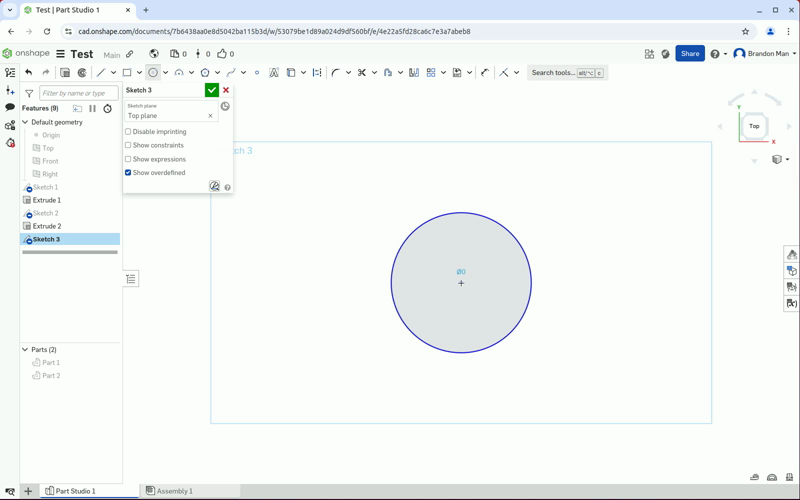
mouse_move(523, 282)
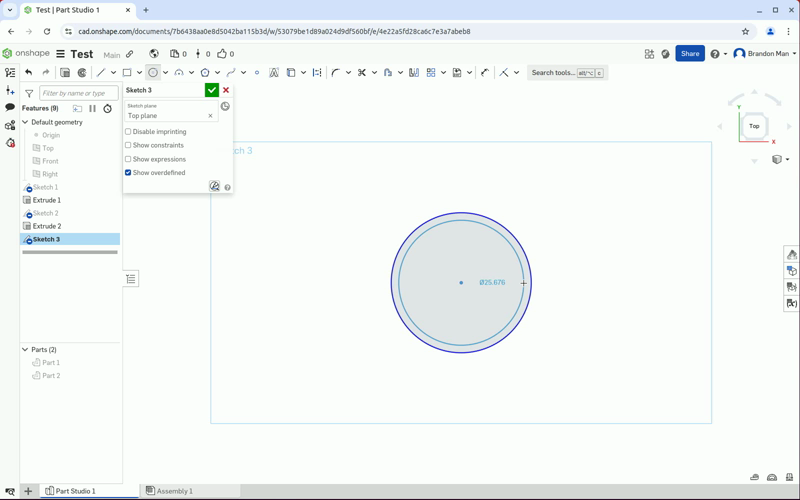
click(523, 282)
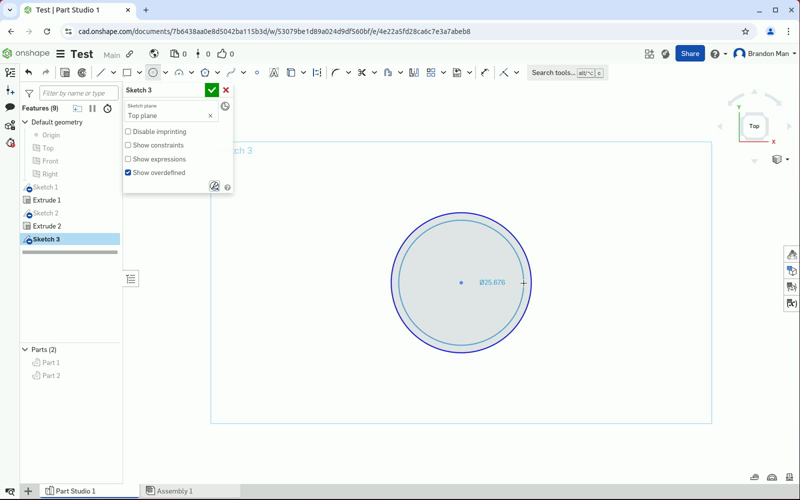
key(esc)
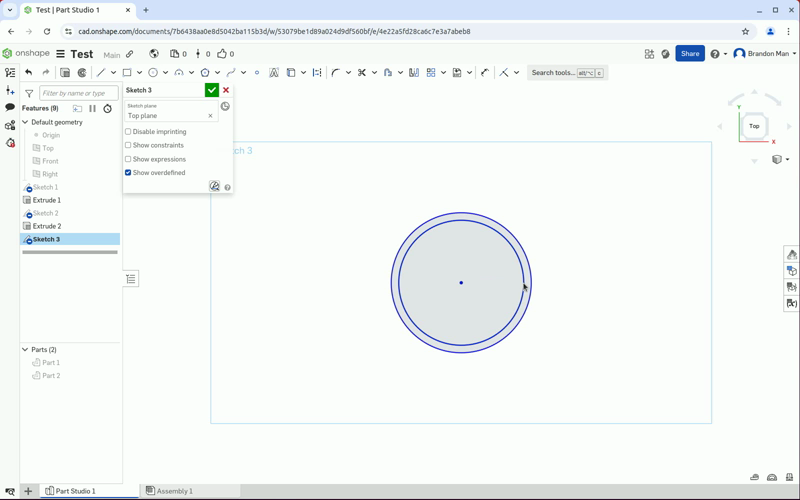
mouse_move(515, 321)
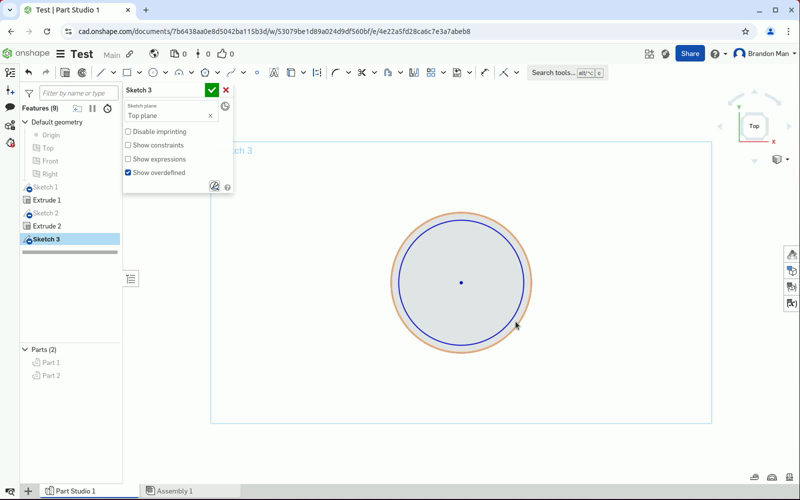
click(515, 321)
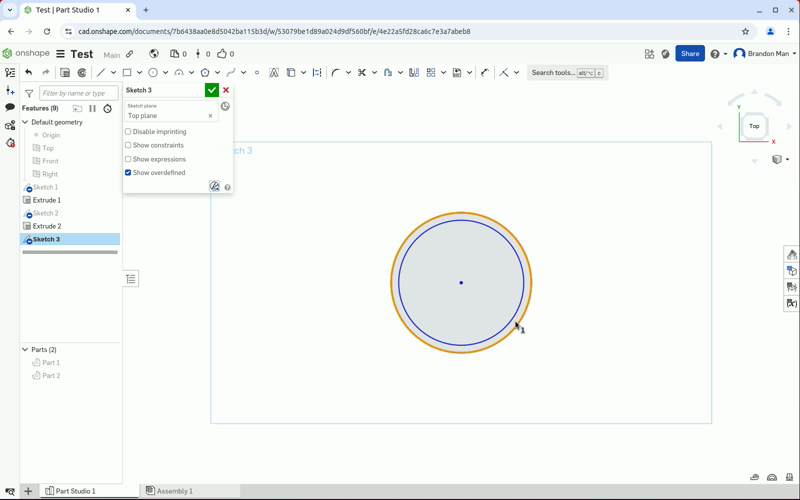
mouse_move(73, 352)
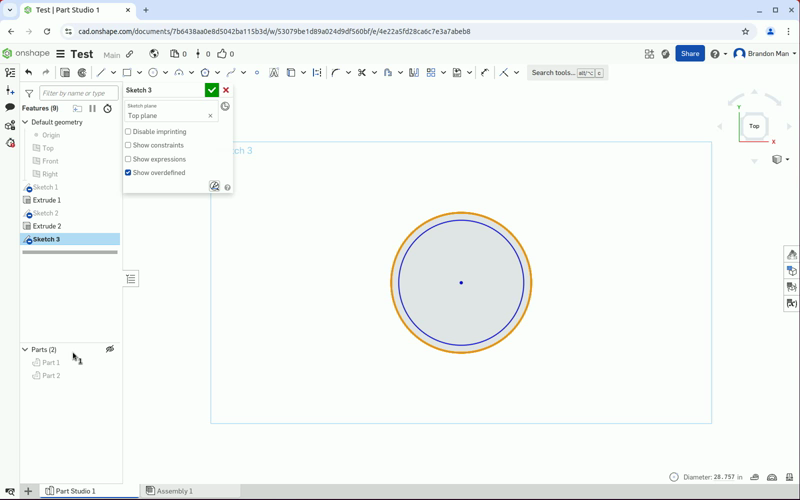
key(shift+y)
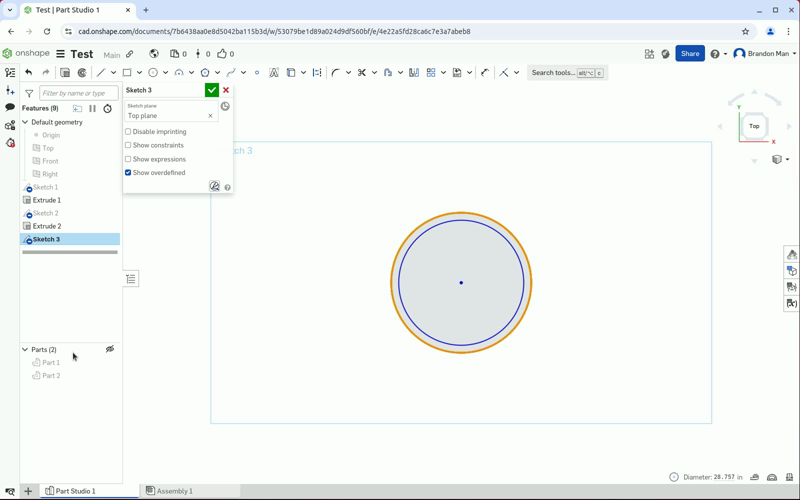
key(shift+e)
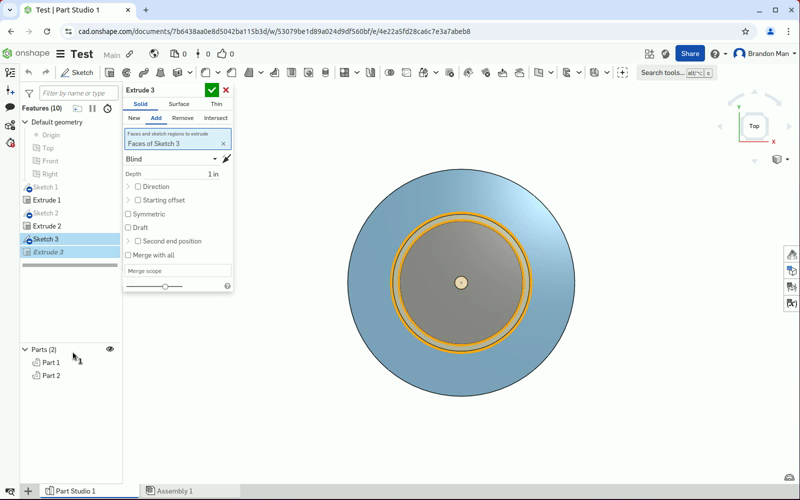
mouse_move(143, 106)
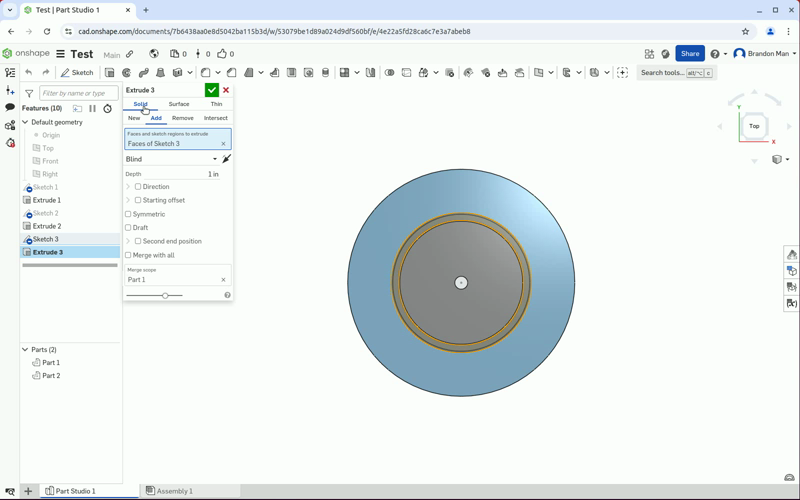
click(143, 106)
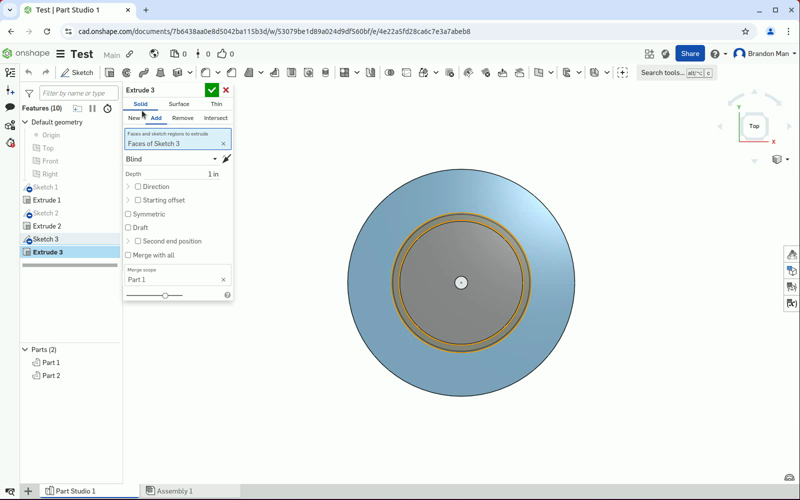
mouse_move(137, 120)
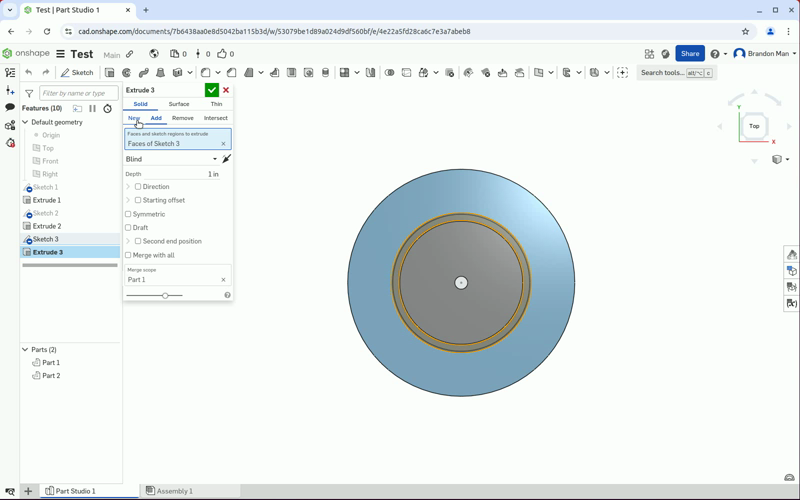
click(137, 120)
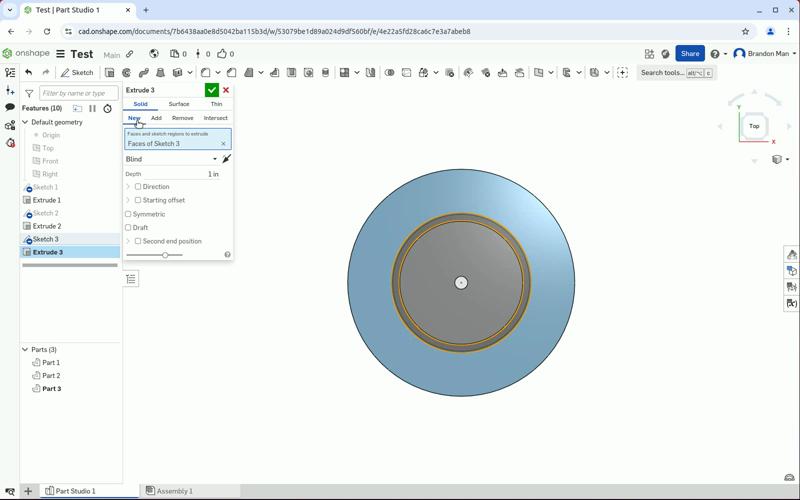
key(tab, 4)
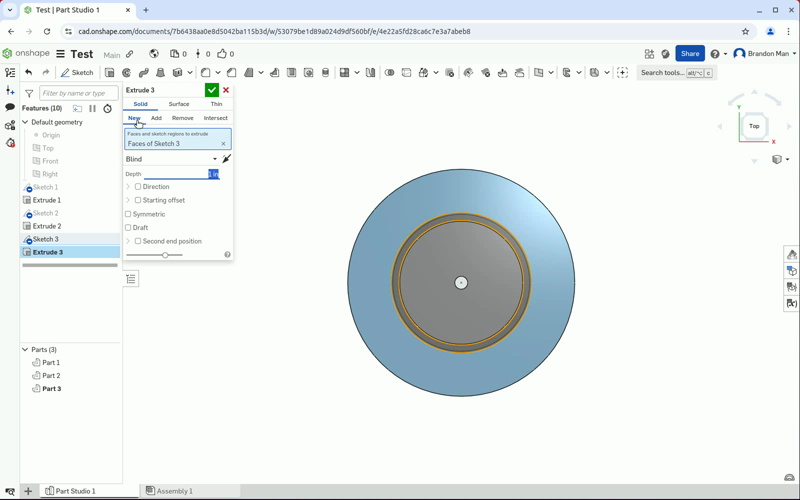
text(1.685)
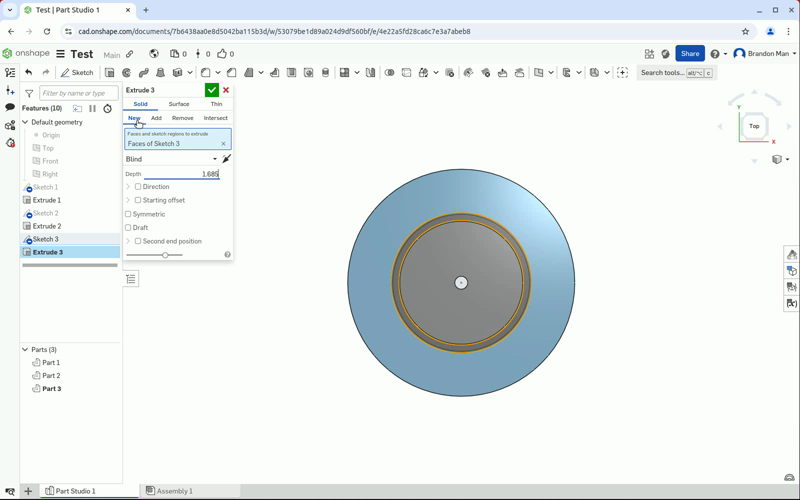
key(enter)
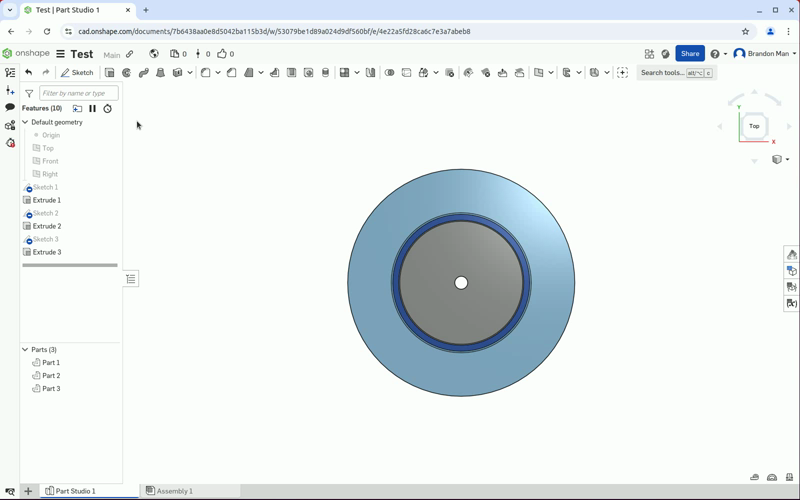
key(shift+h)
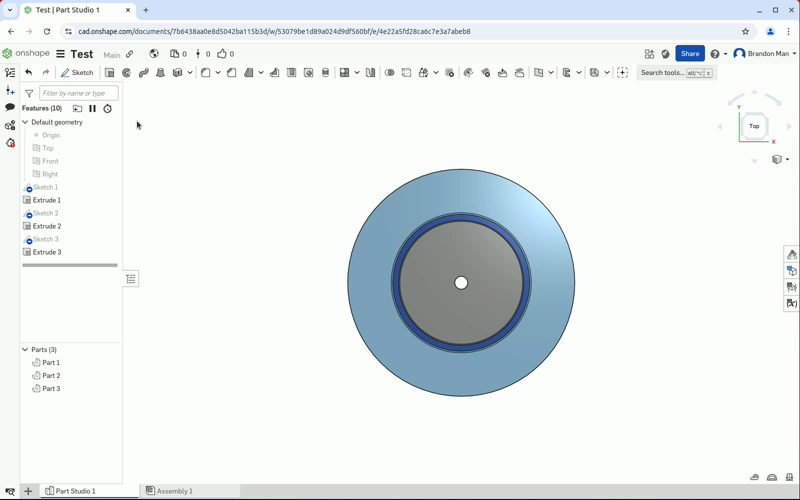
key(shift+h)
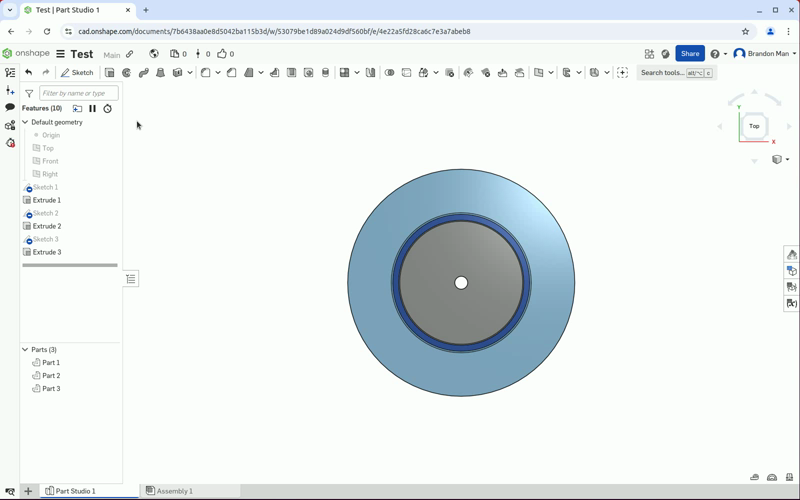
mouse_move(73, 189)
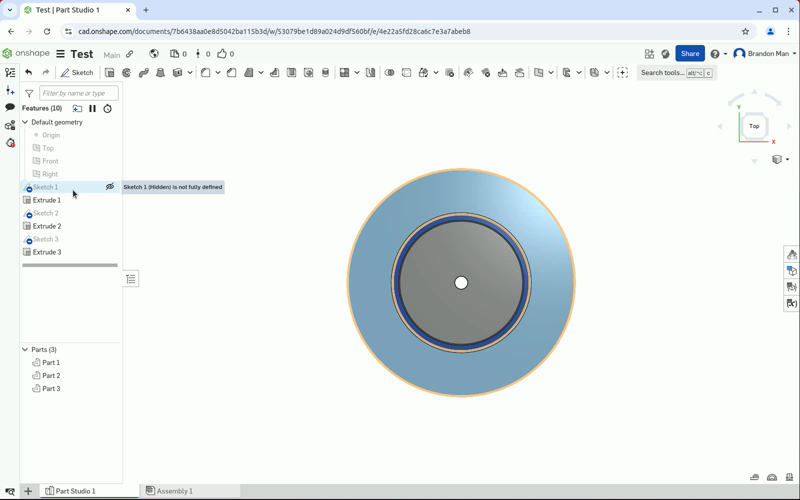
click(73, 189)
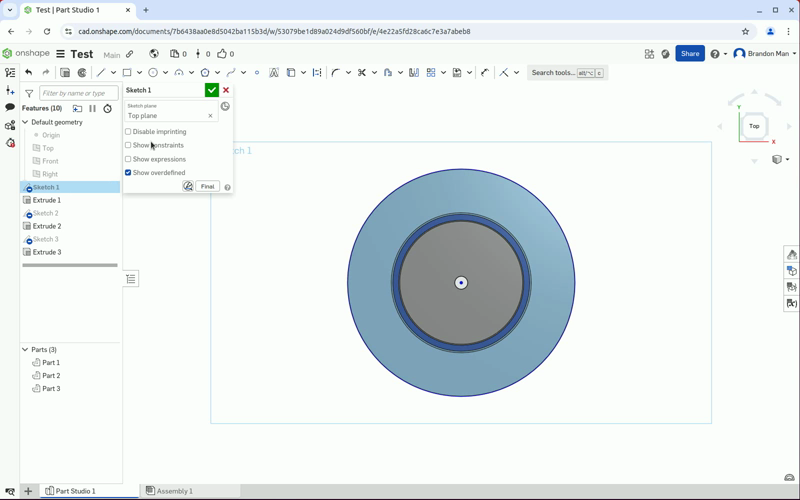
mouse_move(229, 92)
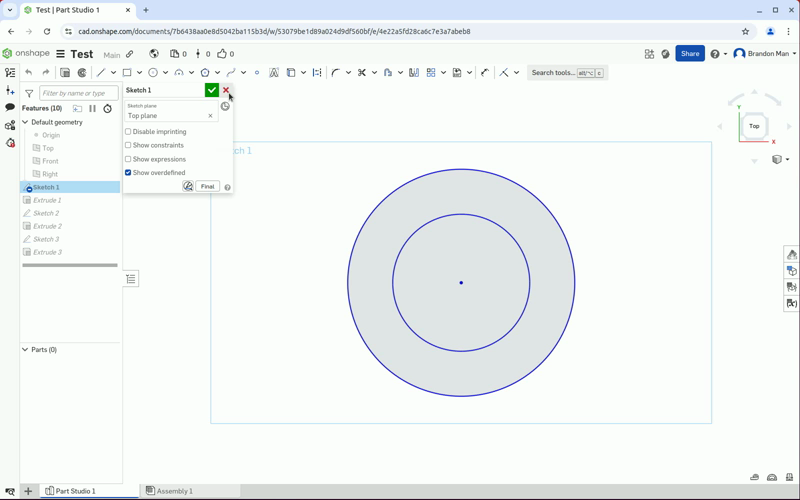
click(229, 92)
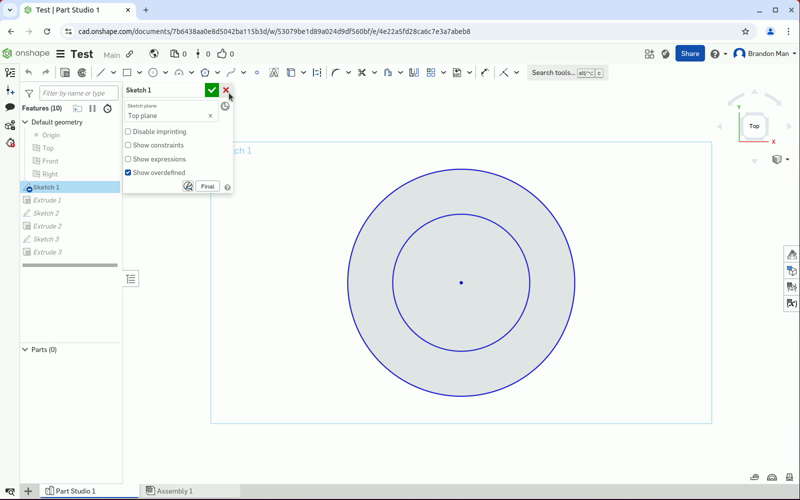
key(shift+s)
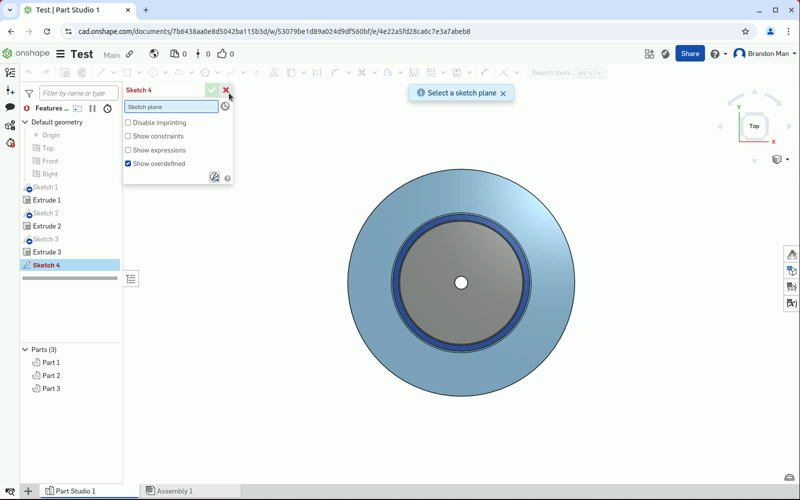
mouse_move(73, 150)
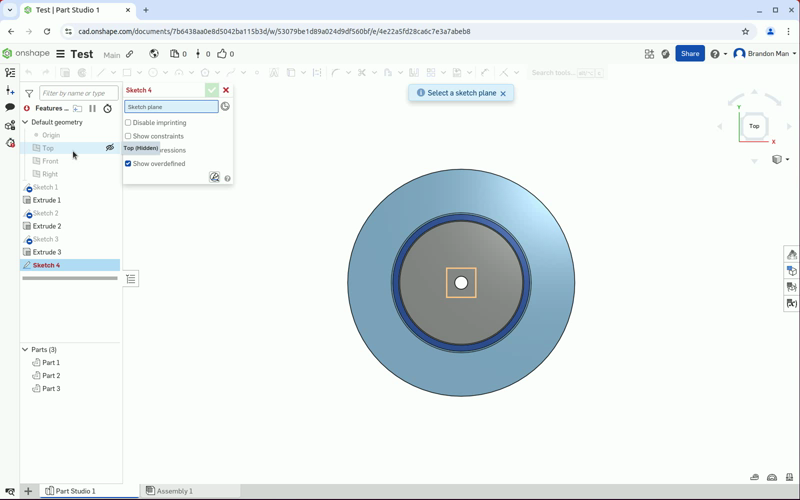
click(73, 150)
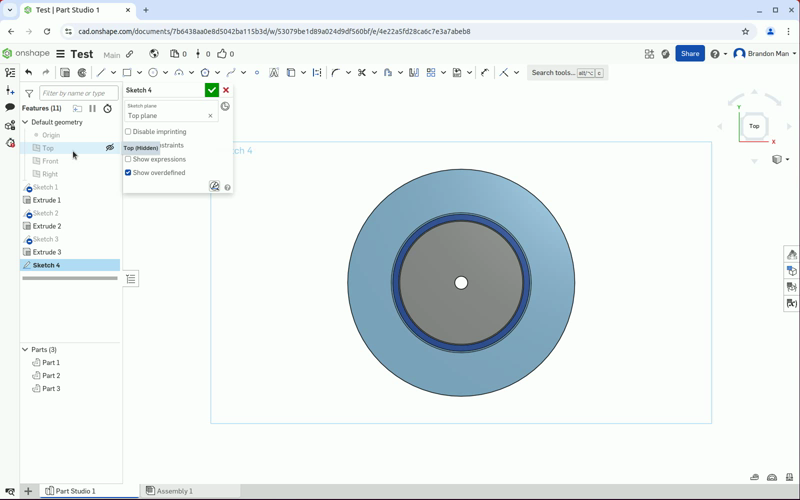
mouse_move(73, 352)
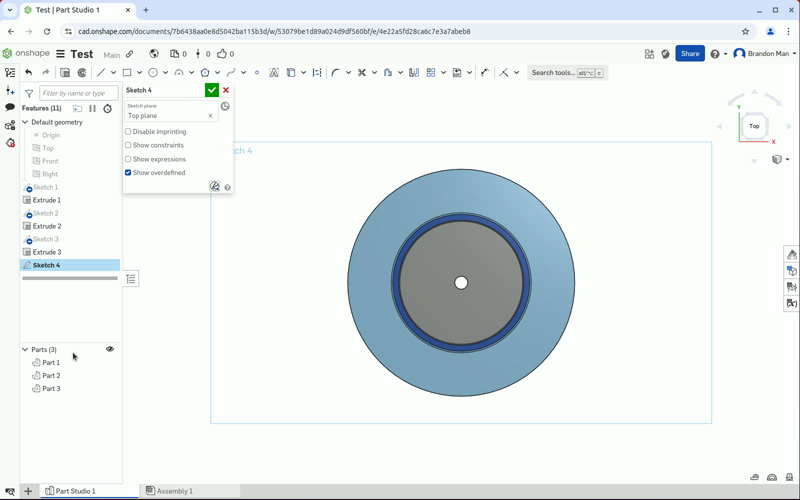
key(y)
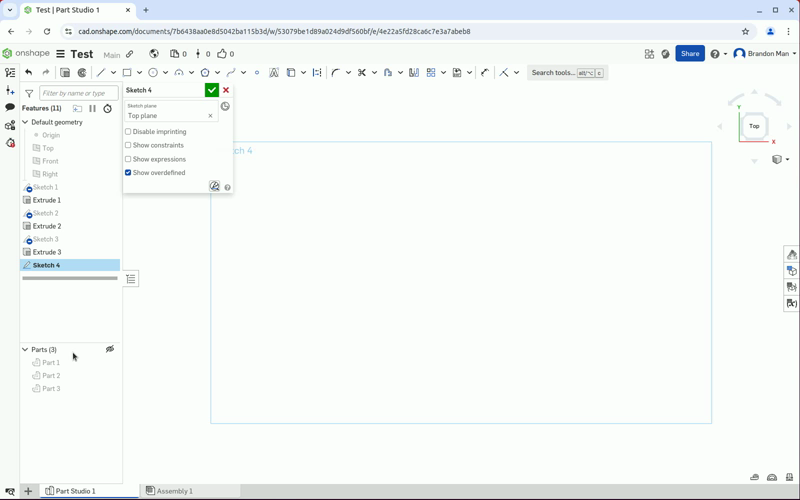
key(c)
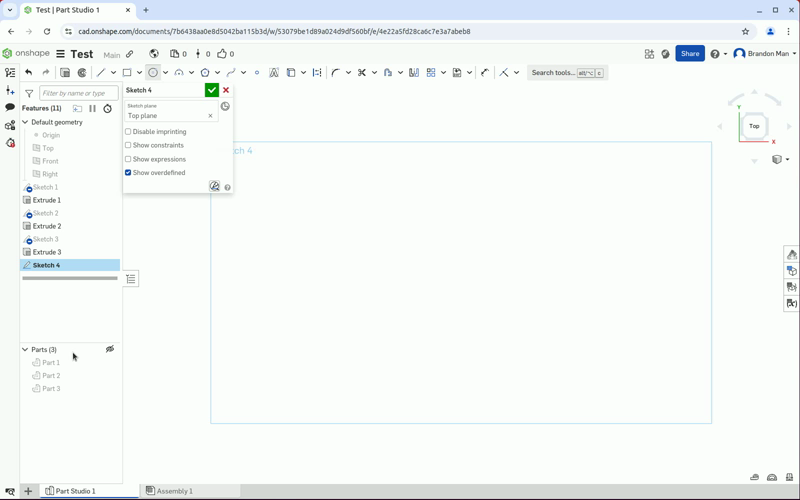
key_down(shift)
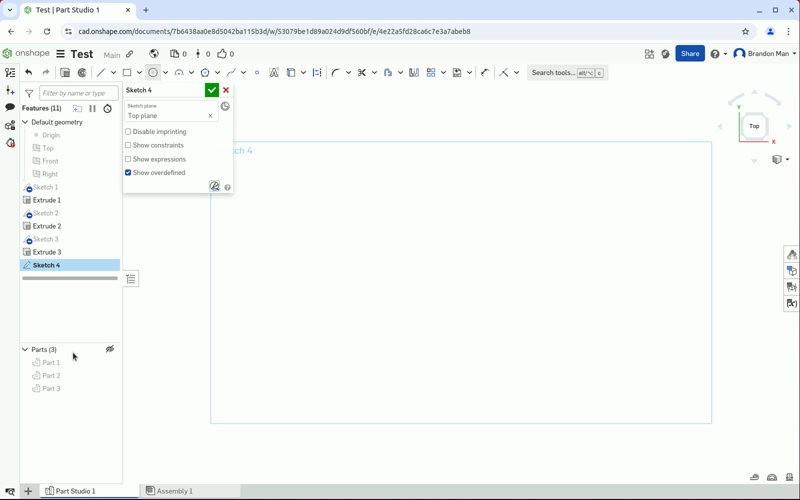
mouse_move(461, 282)
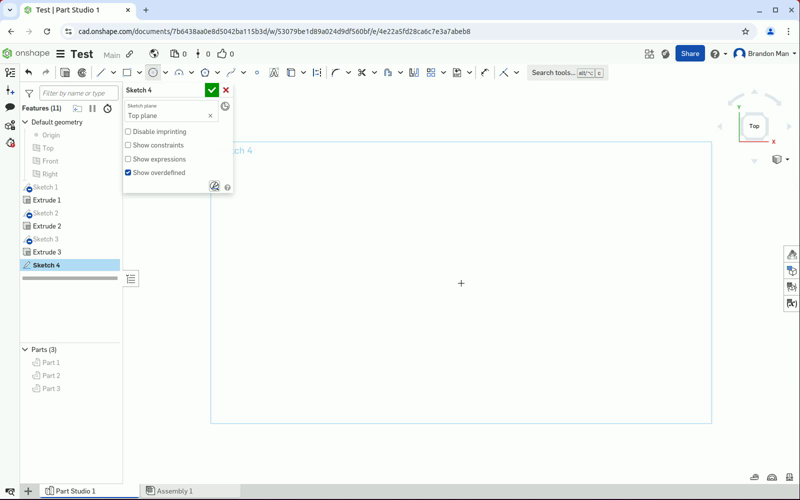
click(461, 282)
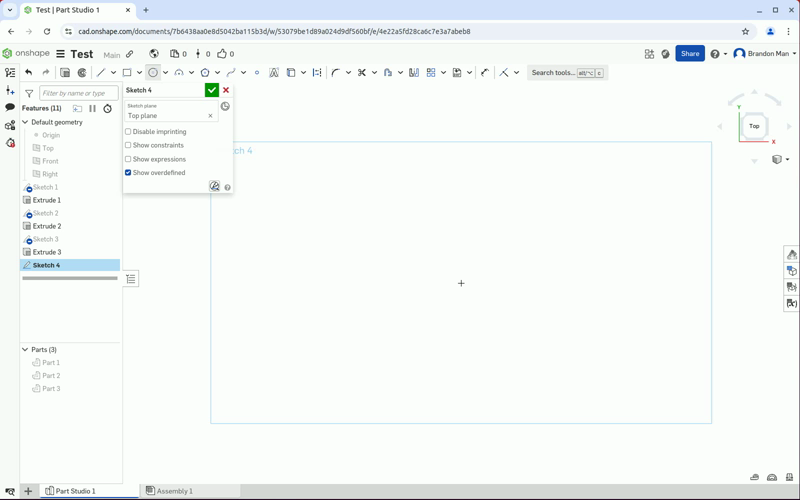
key_up(shift)
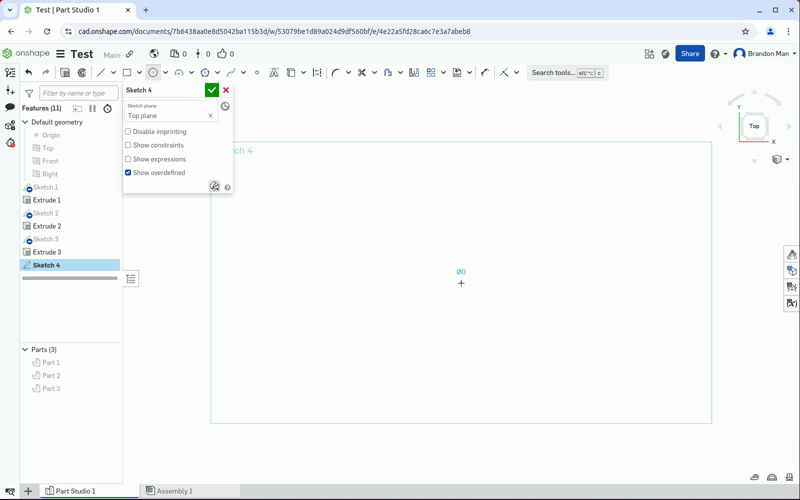
mouse_move(531, 282)
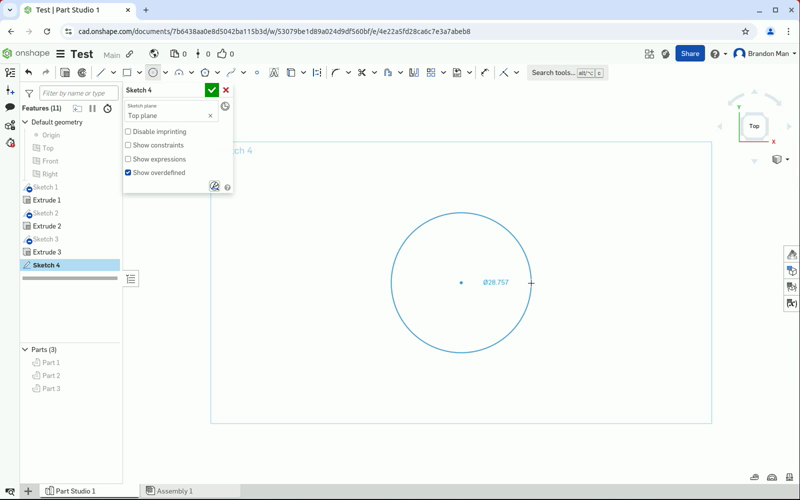
click(531, 282)
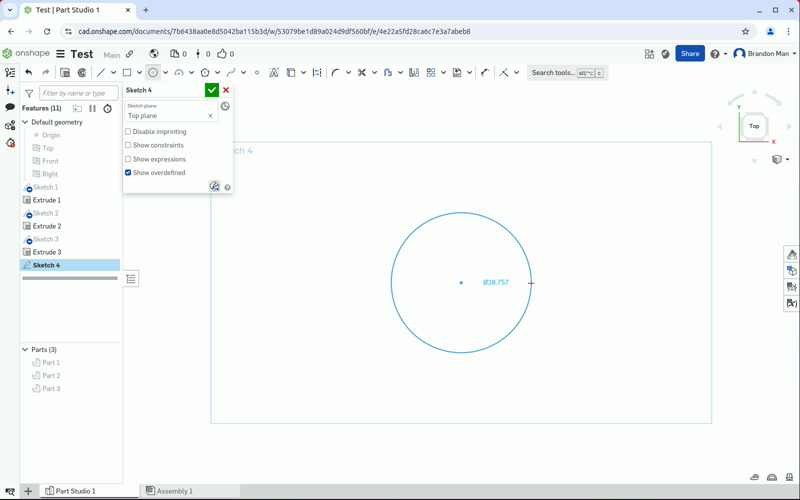
key(esc)
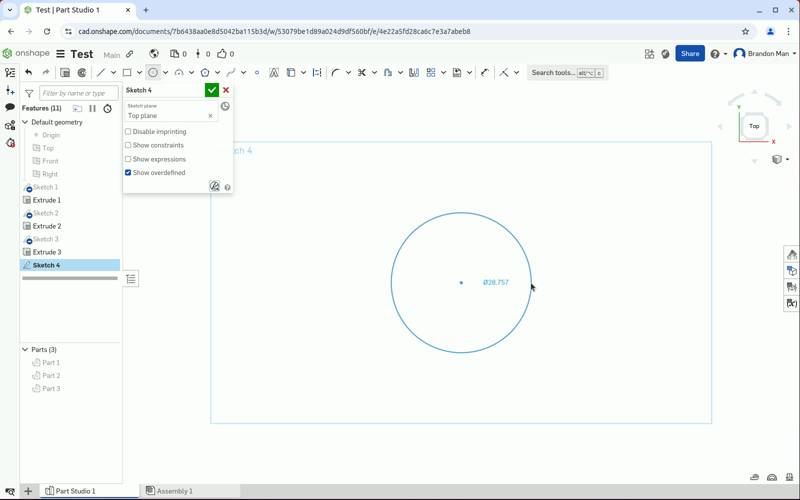
key(c)
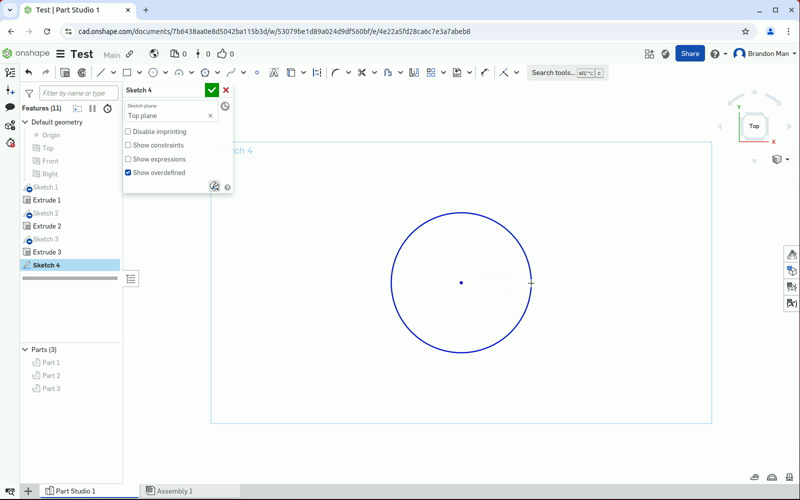
key_down(shift)
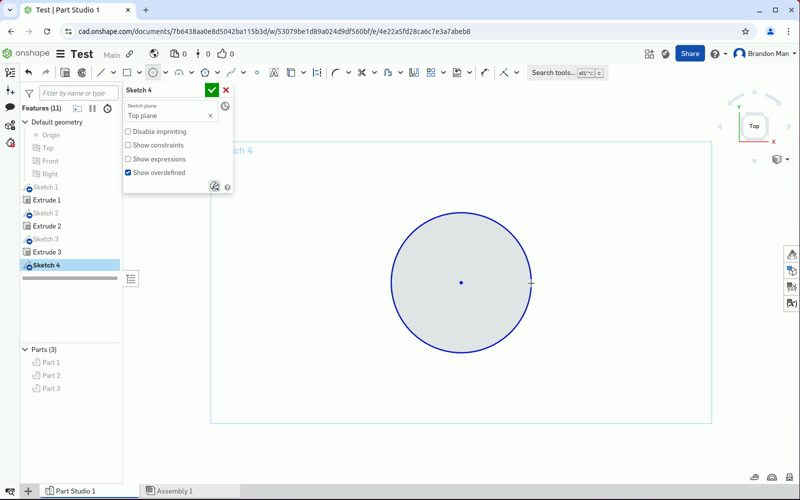
mouse_move(461, 282)
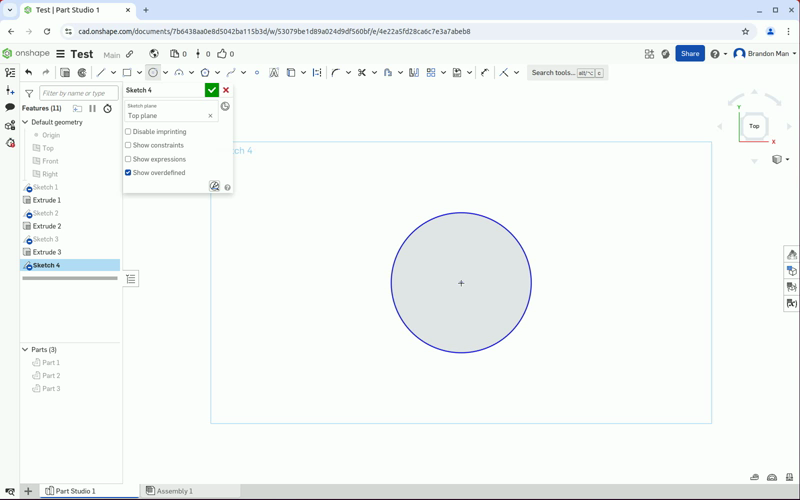
click(461, 282)
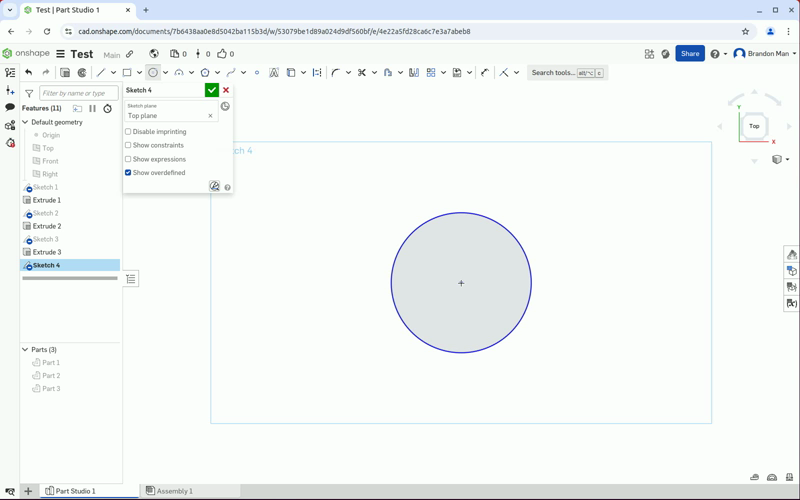
key_up(shift)
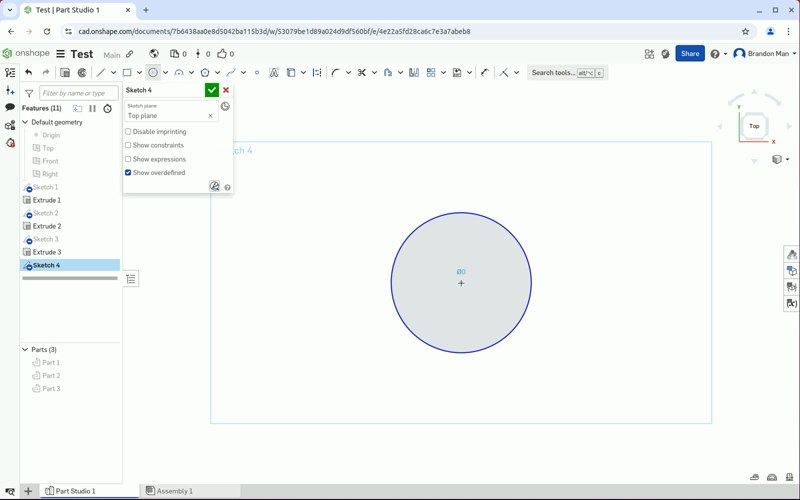
mouse_move(523, 282)
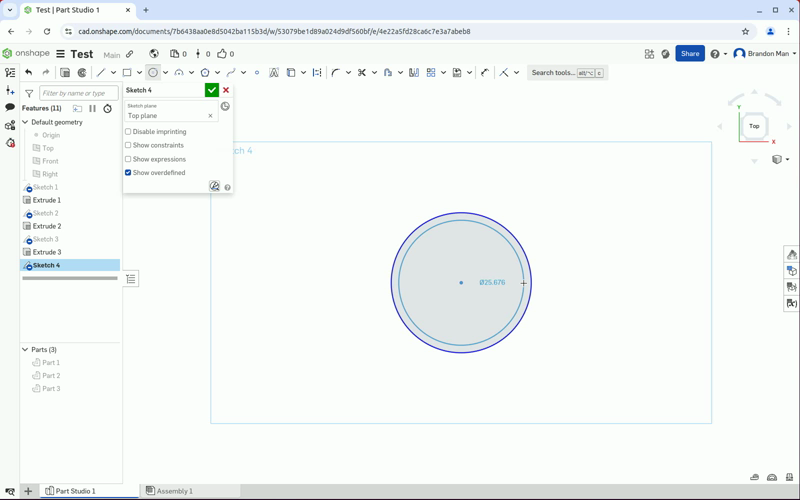
click(523, 282)
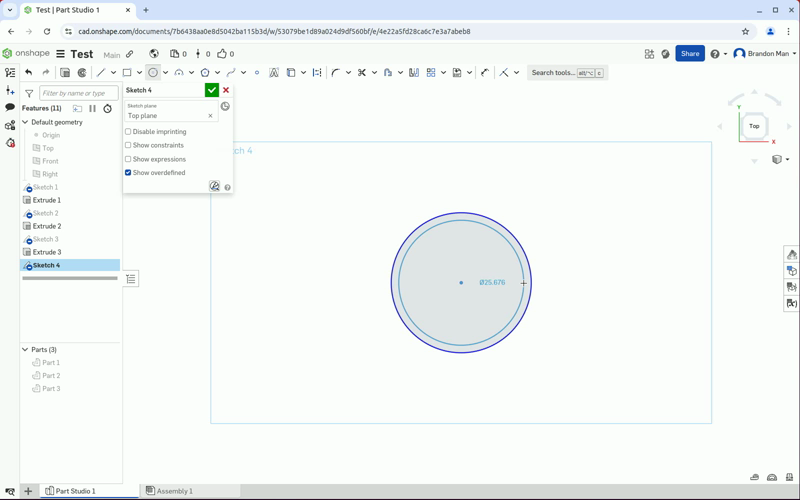
key(esc)
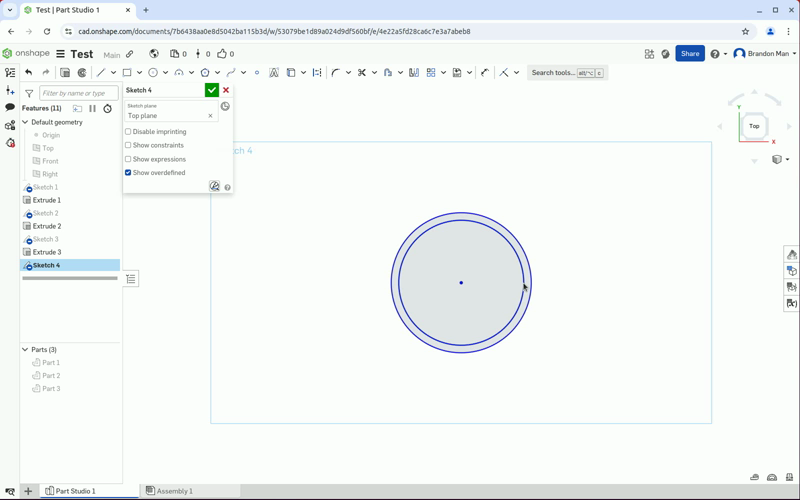
mouse_move(398, 261)
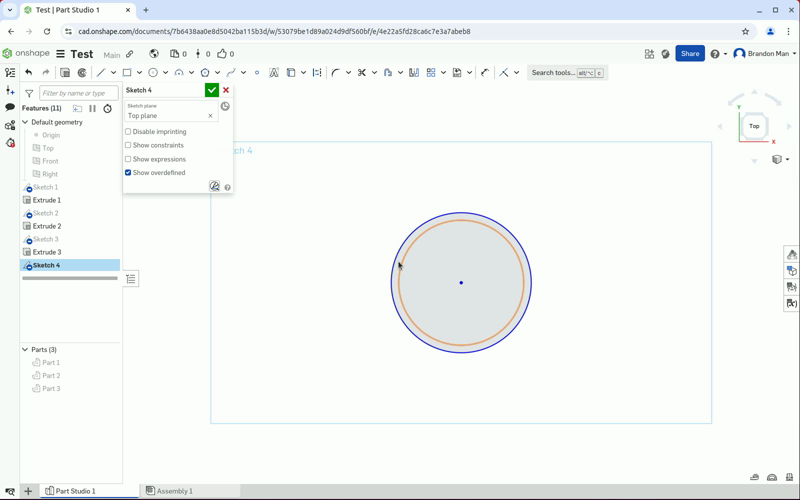
click(398, 261)
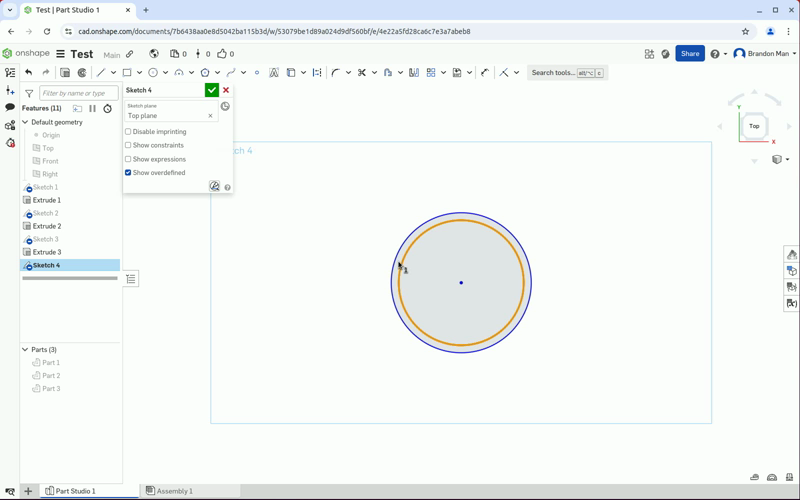
mouse_move(73, 352)
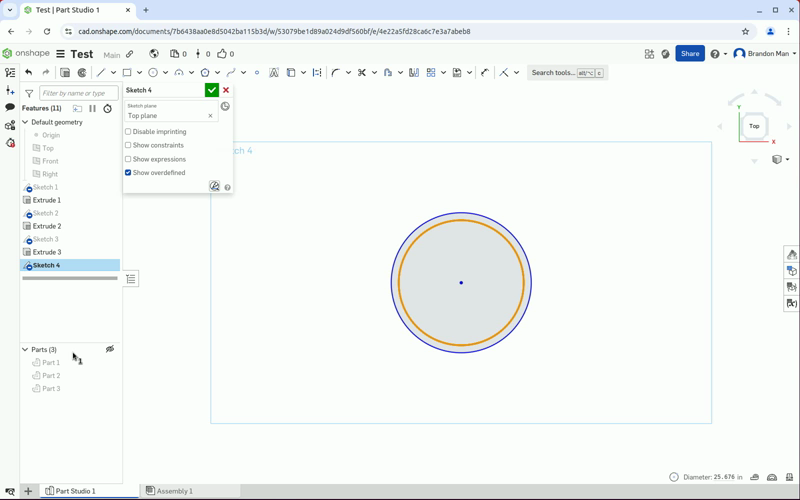
key(shift+y)
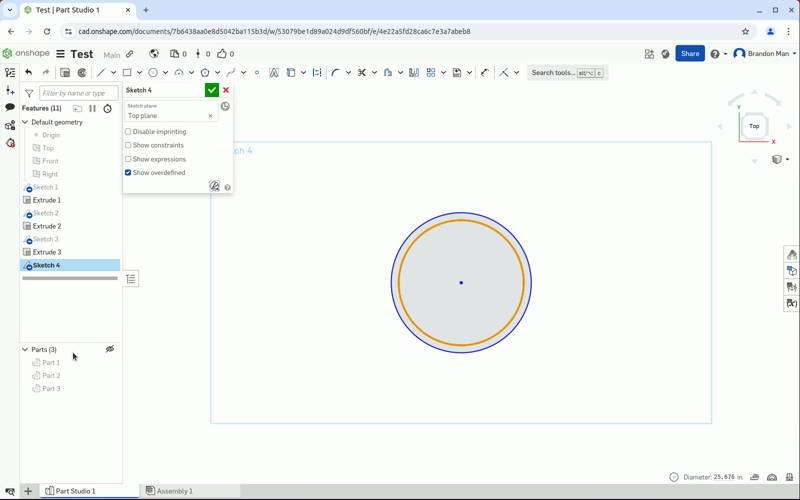
key(shift+e)
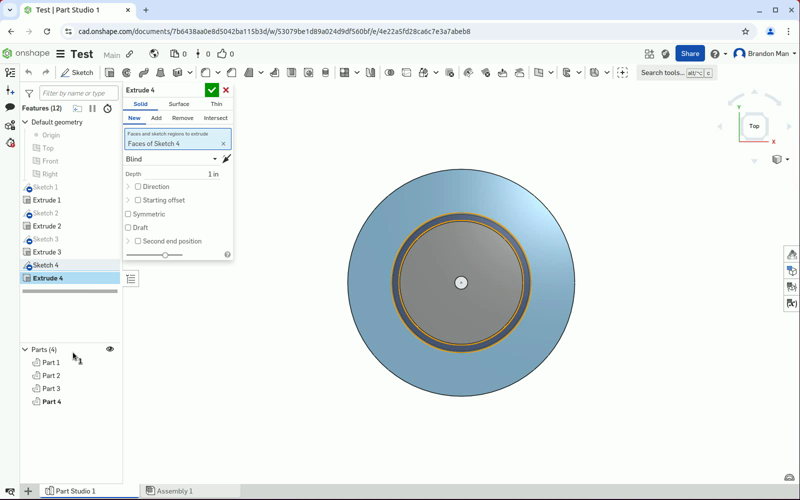
mouse_move(143, 106)
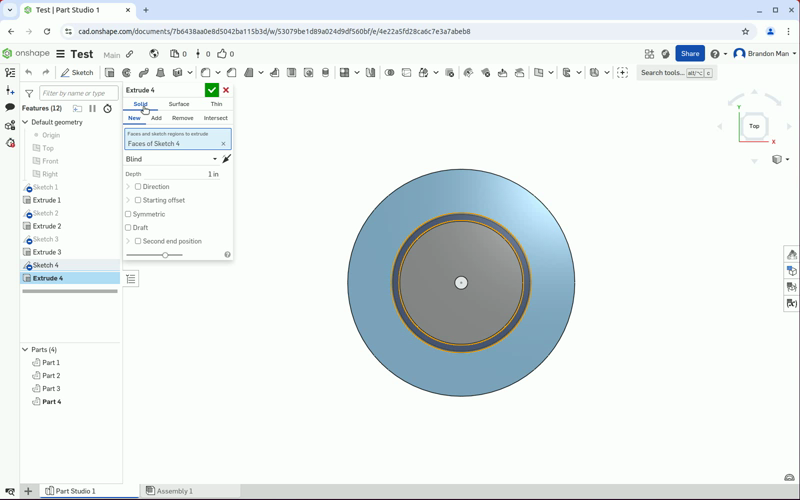
click(143, 106)
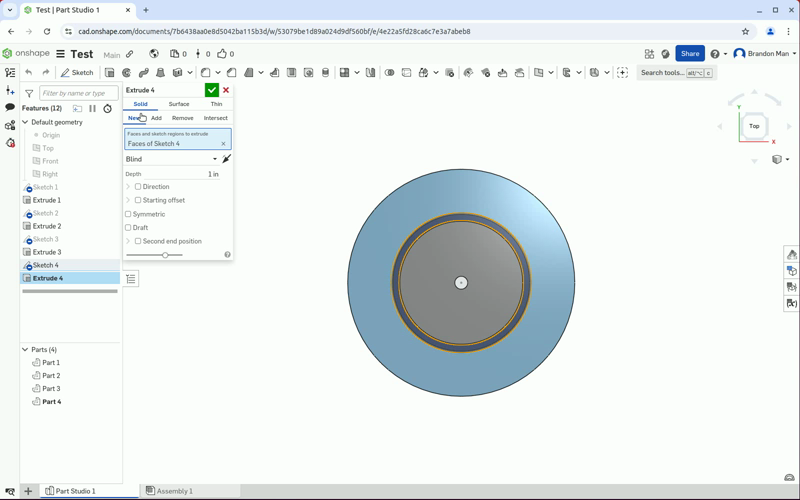
mouse_move(137, 120)
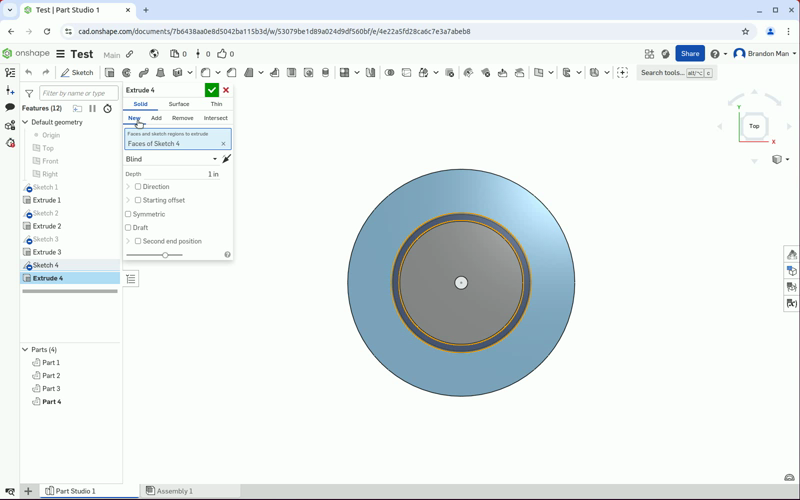
click(137, 120)
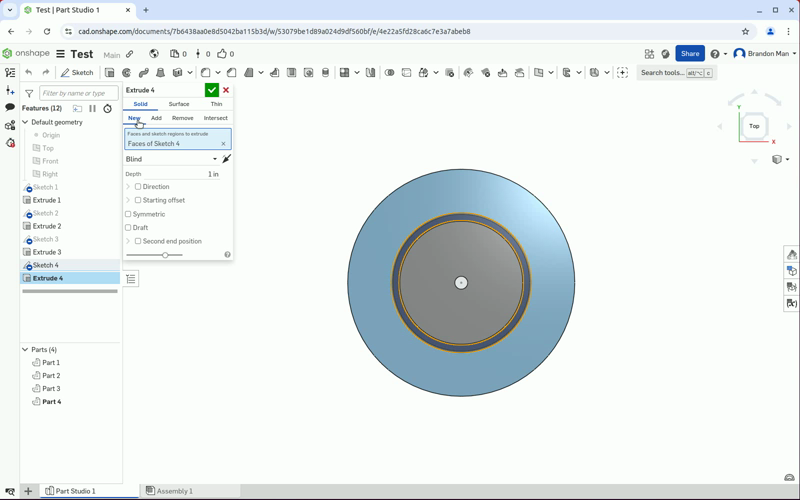
key(tab, 4)
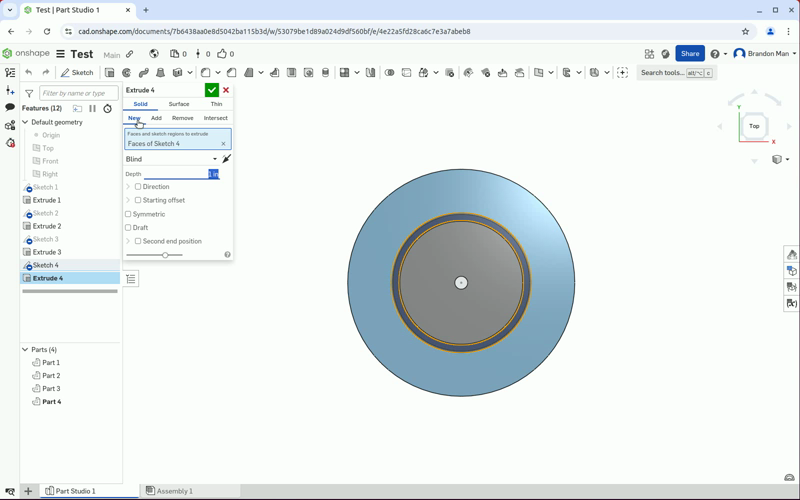
text(17.331)
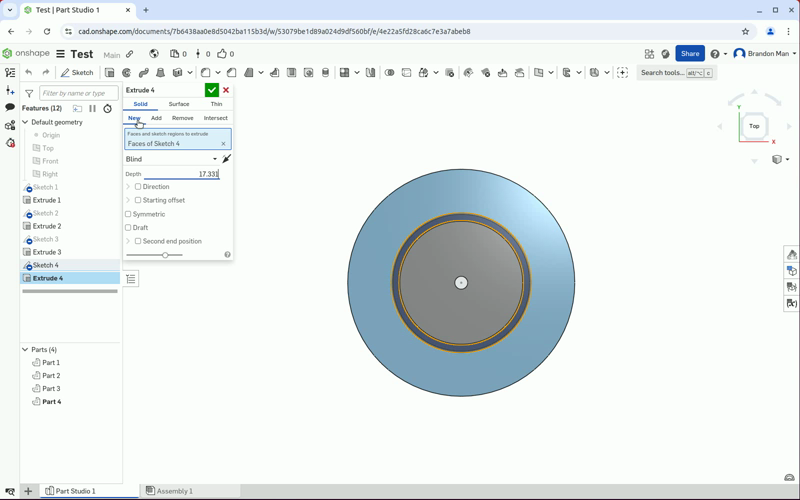
key(enter)
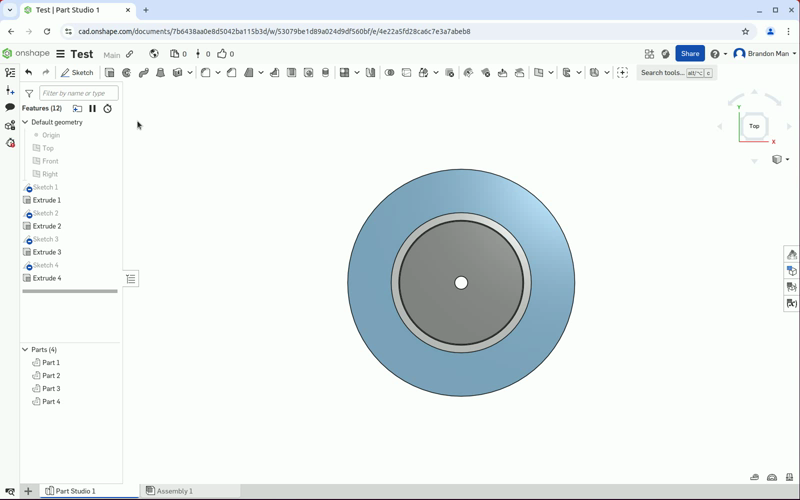
key(shift+h)
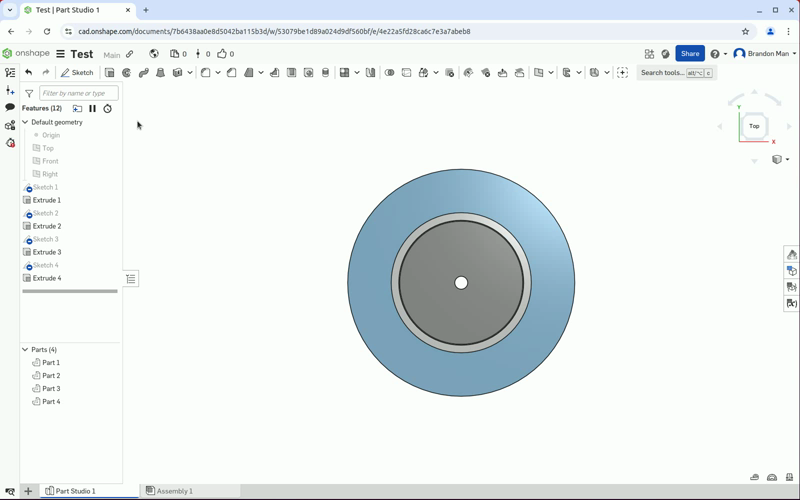
key(shift+h)
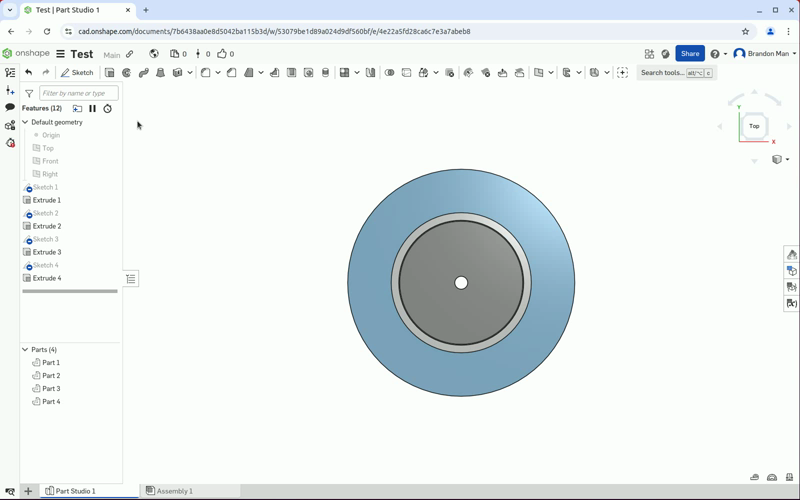
mouse_move(73, 189)
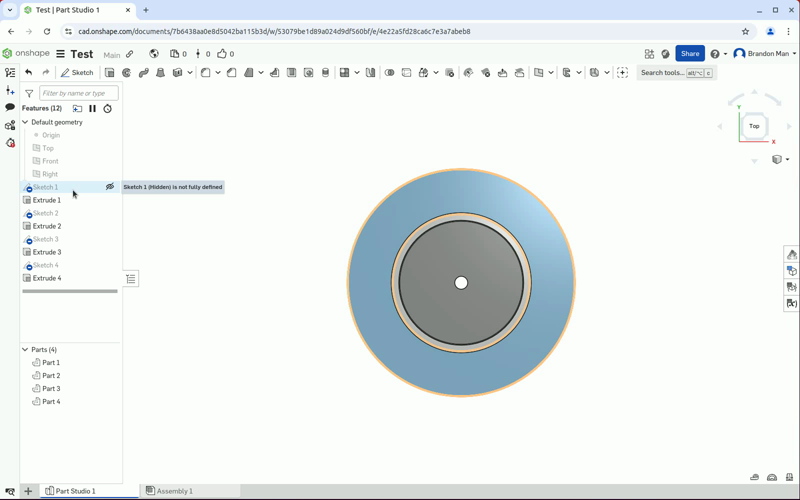
click(73, 189)
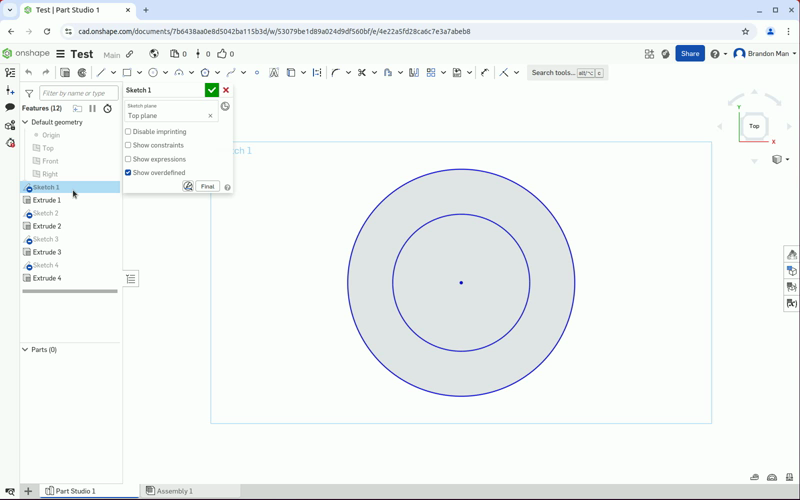
mouse_move(229, 92)
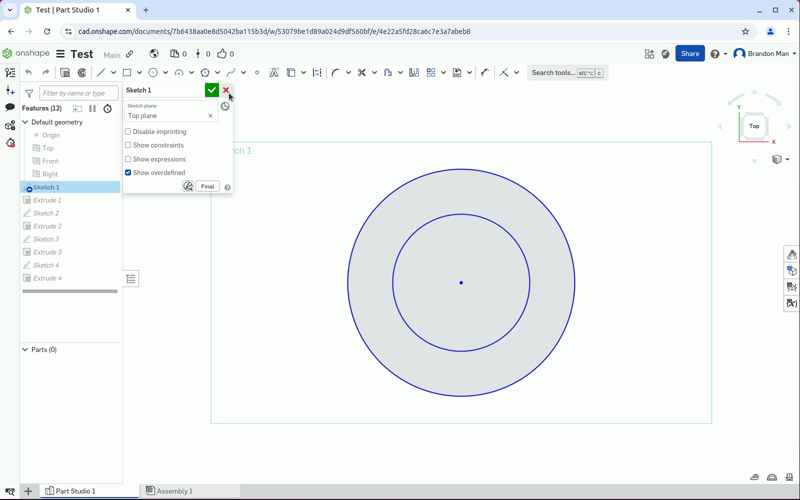
click(229, 92)
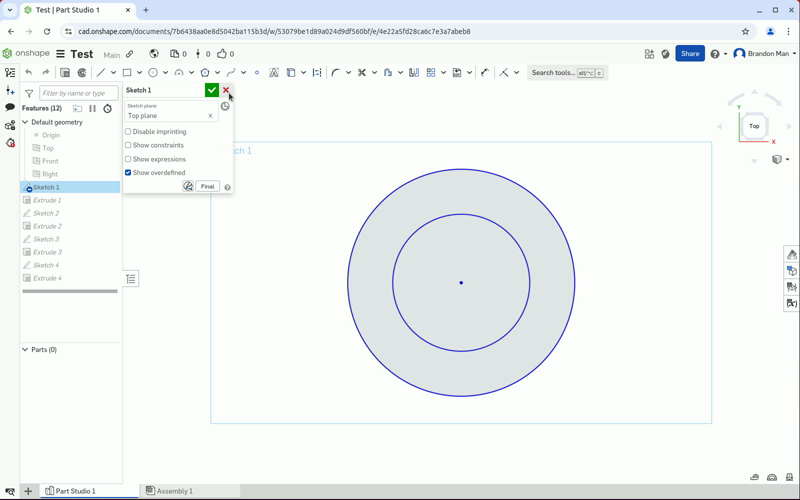
key(shift+s)
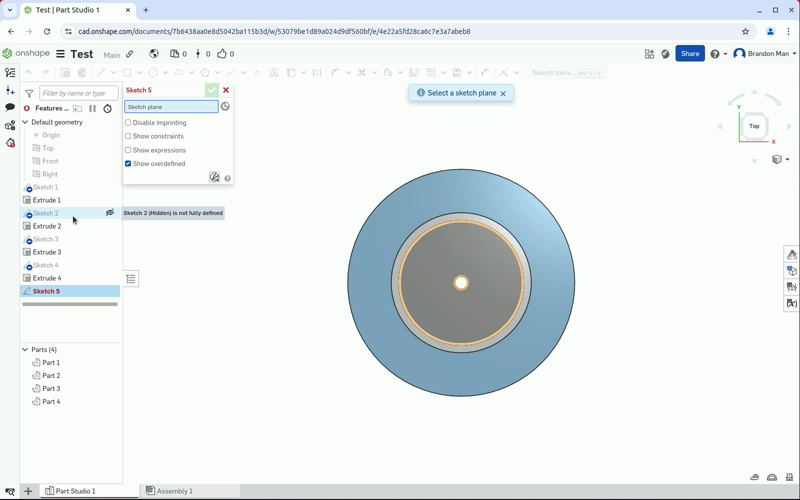
scroll(3)
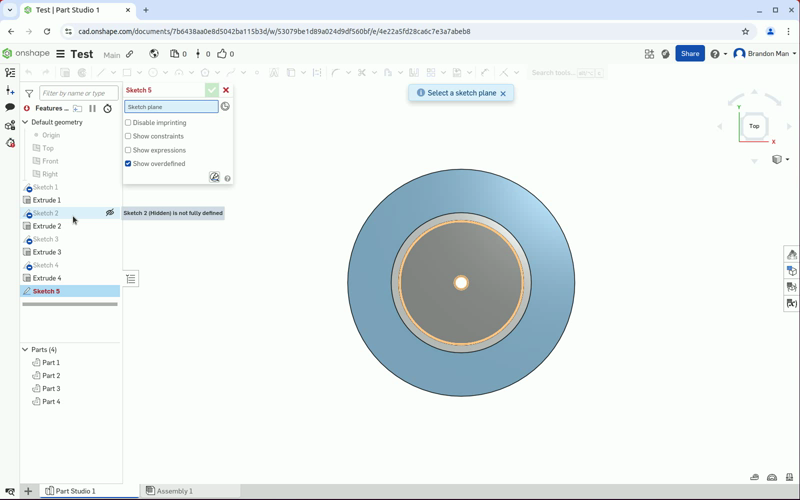
mouse_move(73, 150)
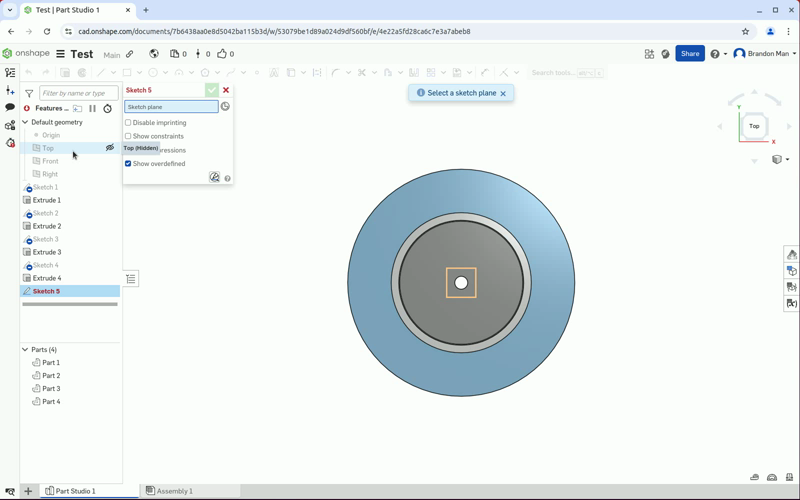
click(73, 150)
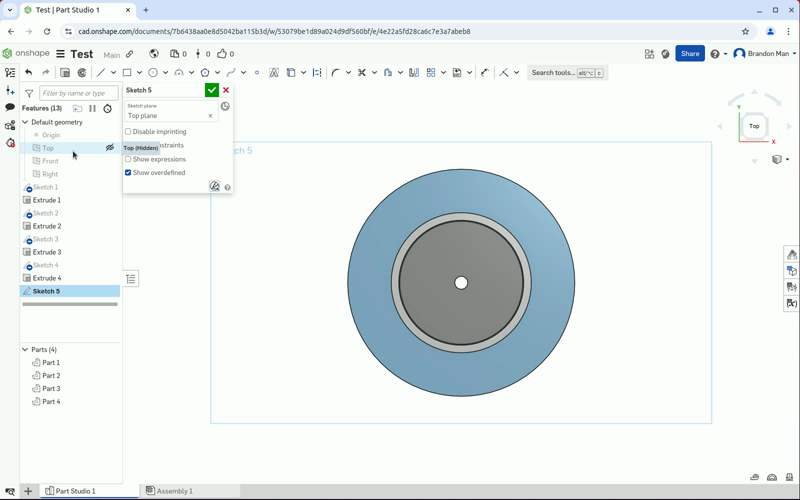
mouse_move(73, 352)
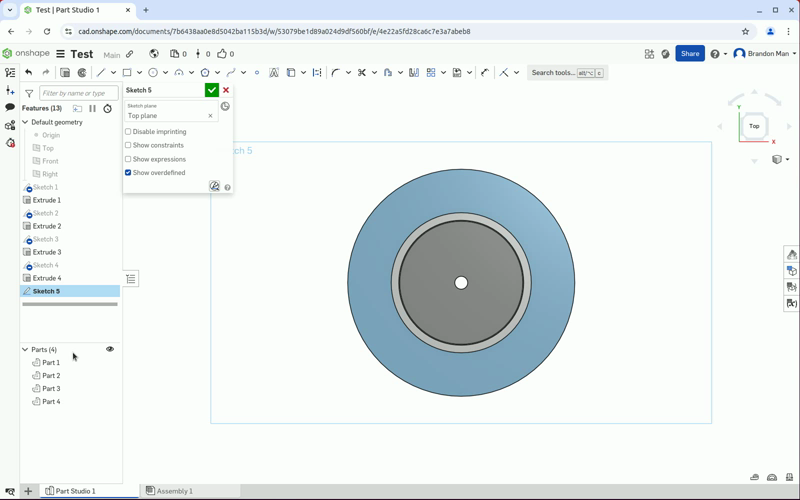
key(y)
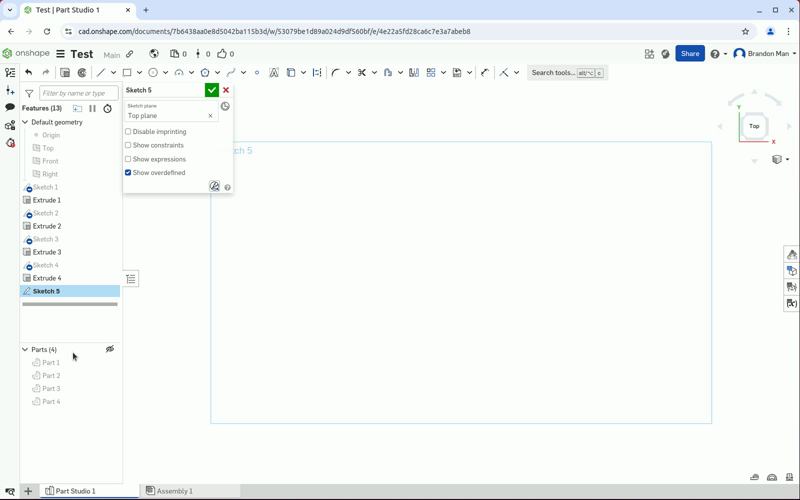
key(c)
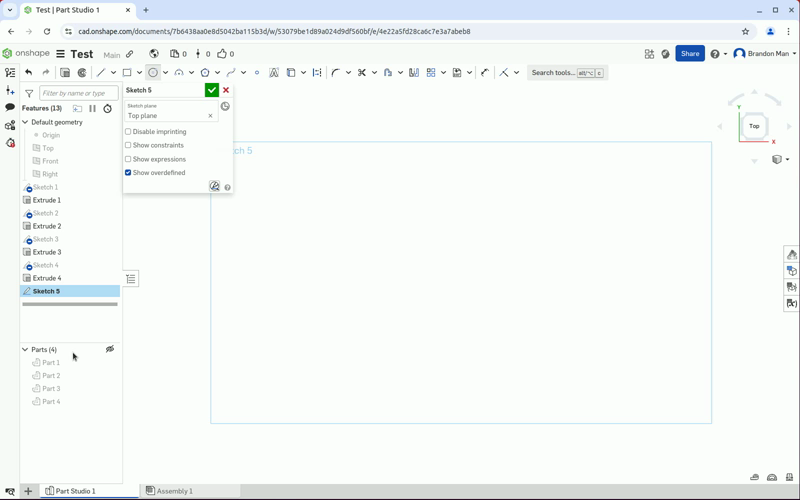
key_down(shift)
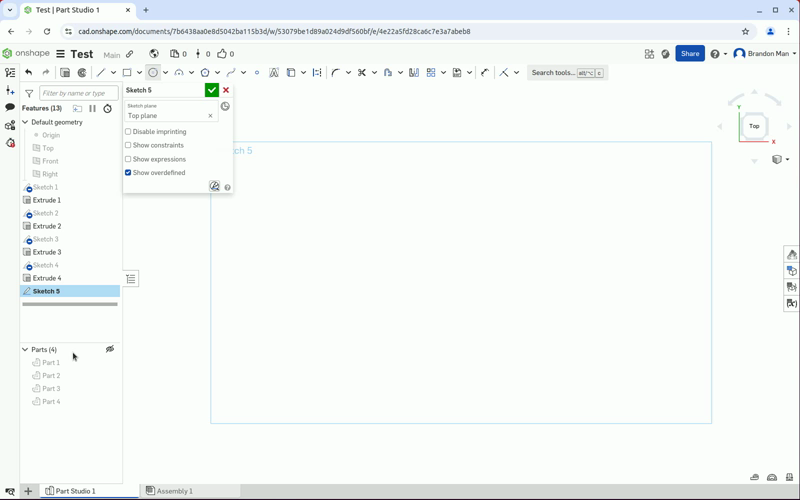
mouse_move(461, 282)
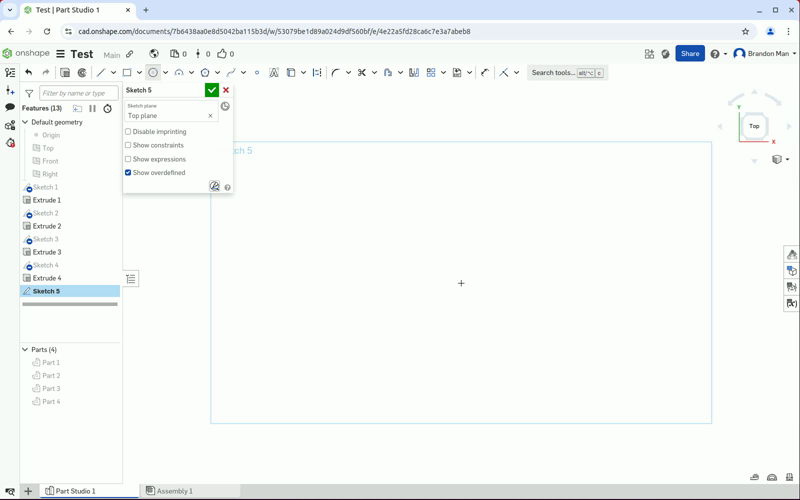
click(461, 282)
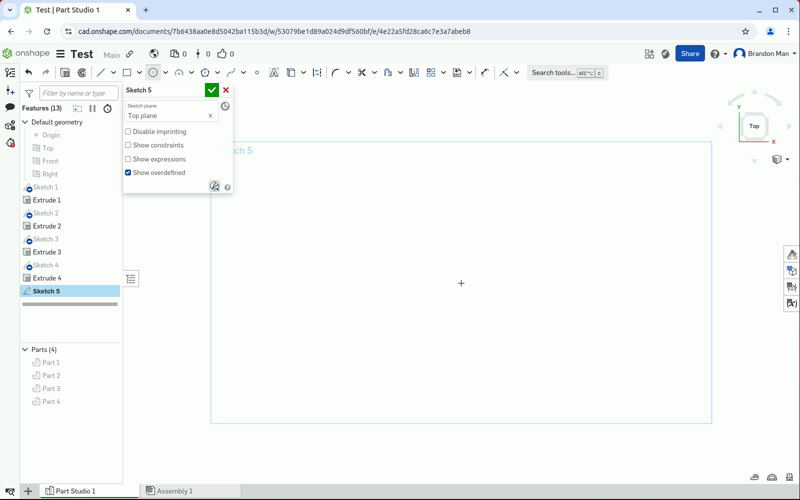
key_up(shift)
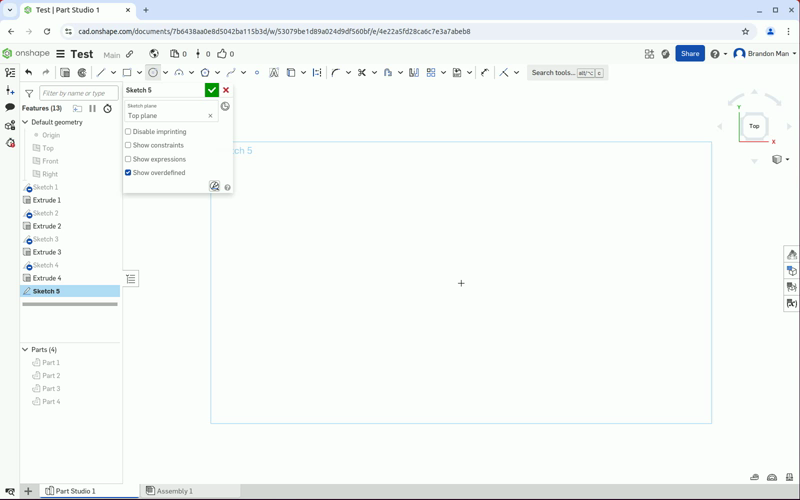
mouse_move(574, 282)
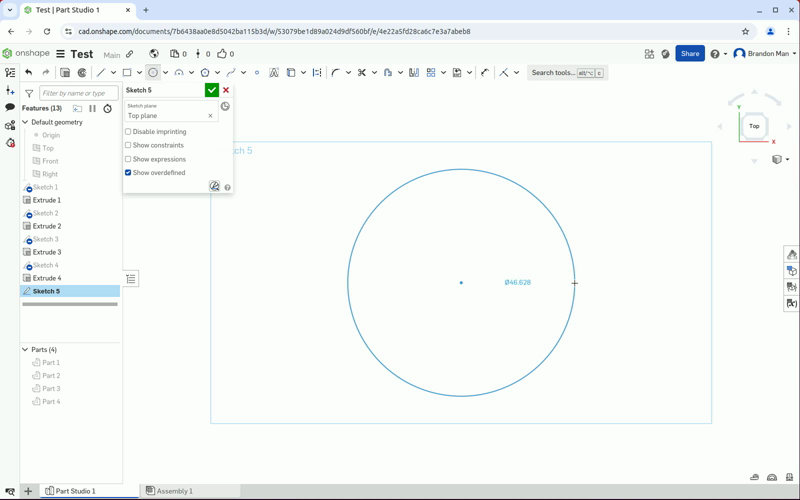
click(574, 282)
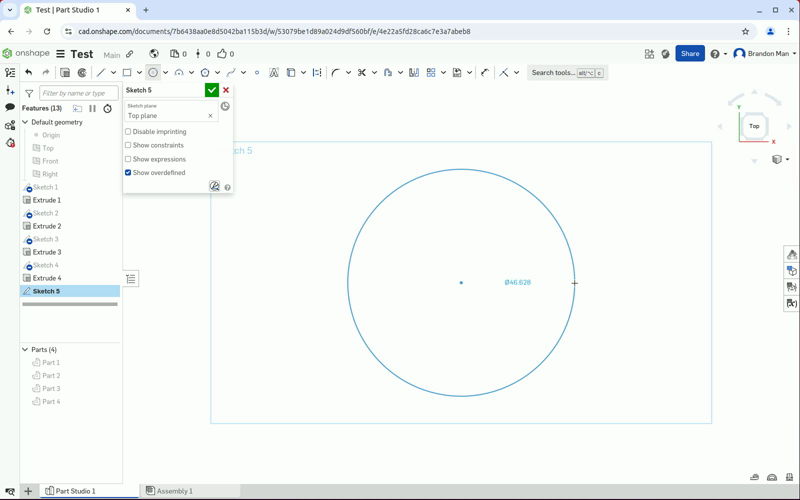
key(esc)
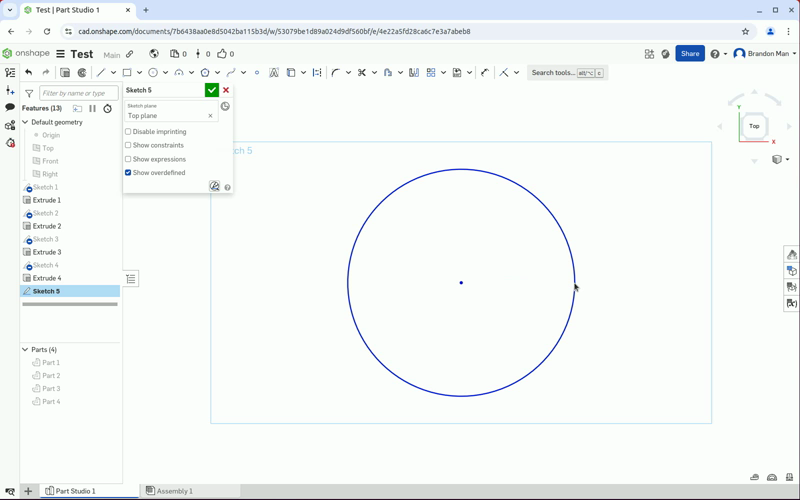
key(c)
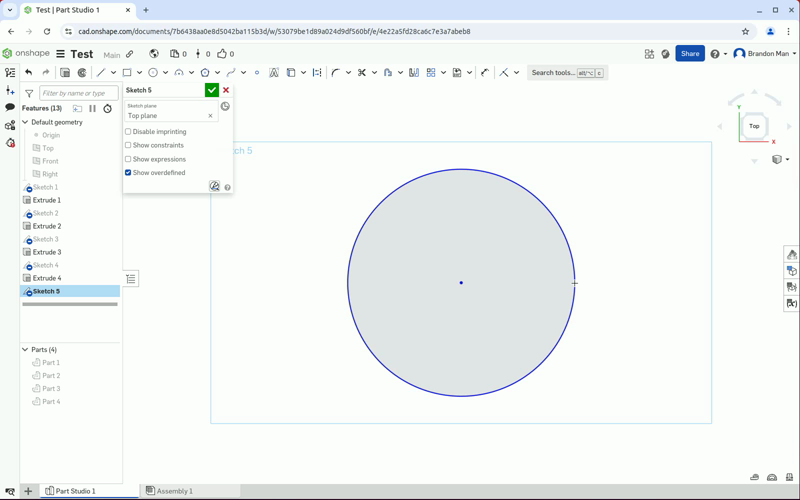
key_down(shift)
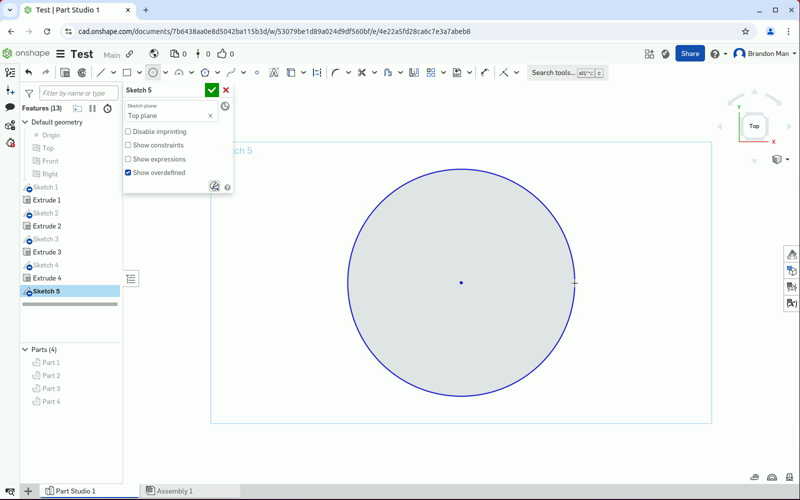
mouse_move(461, 282)
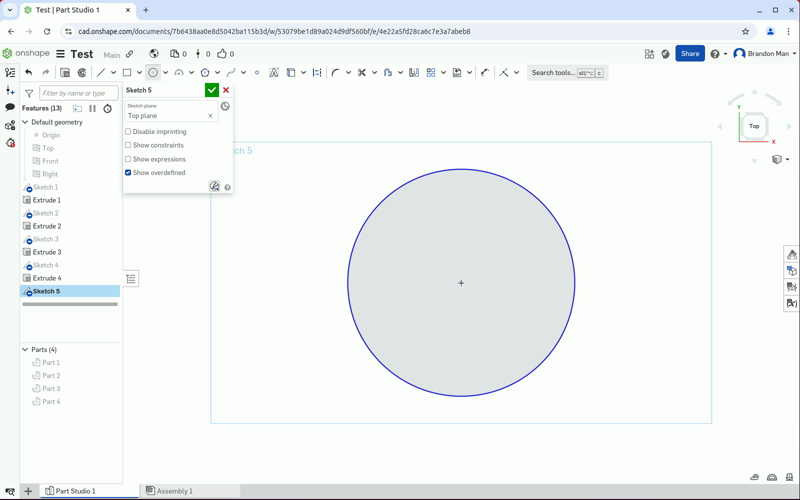
click(461, 282)
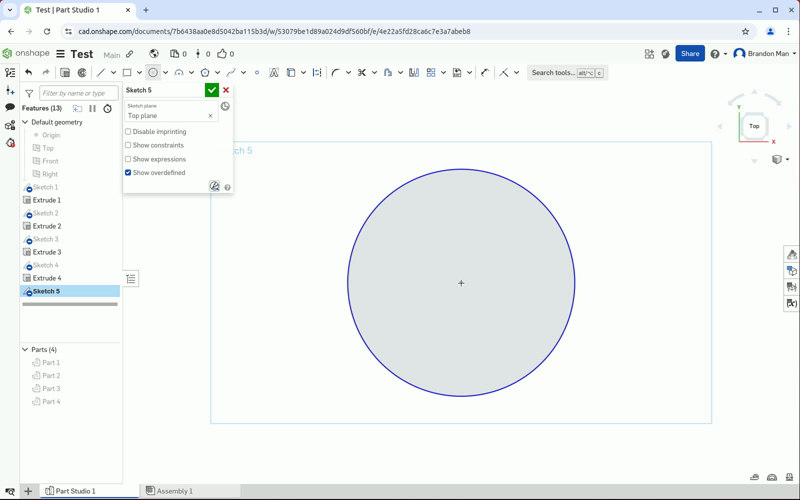
key_up(shift)
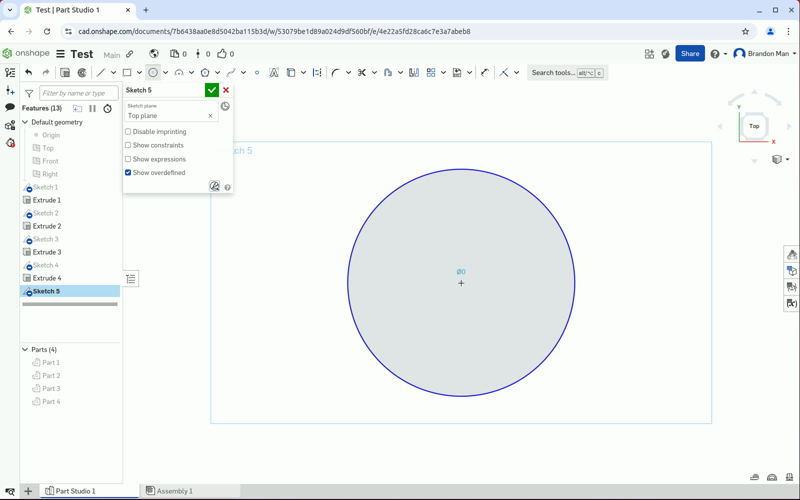
mouse_move(529, 282)
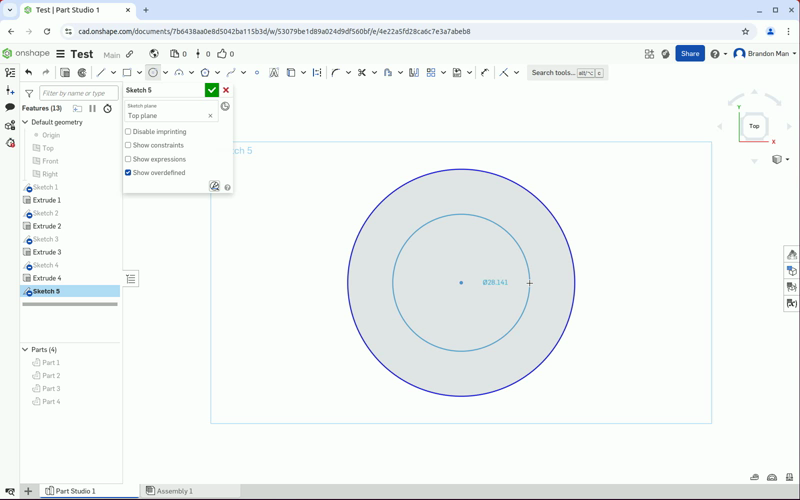
click(529, 282)
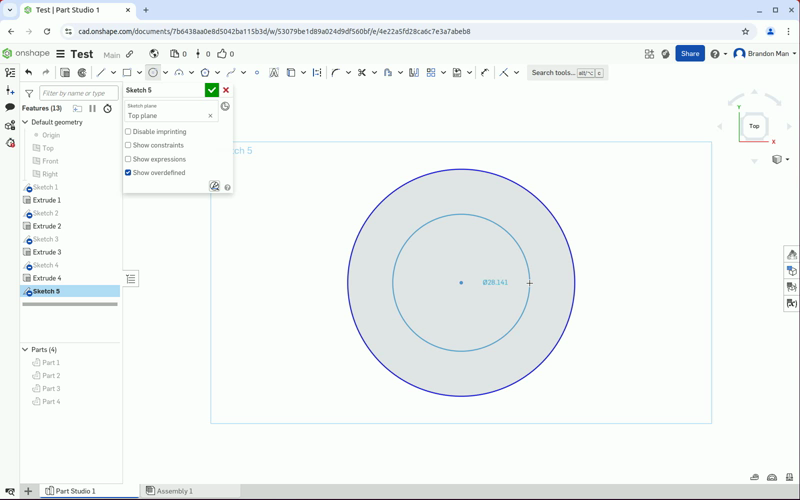
key(esc)
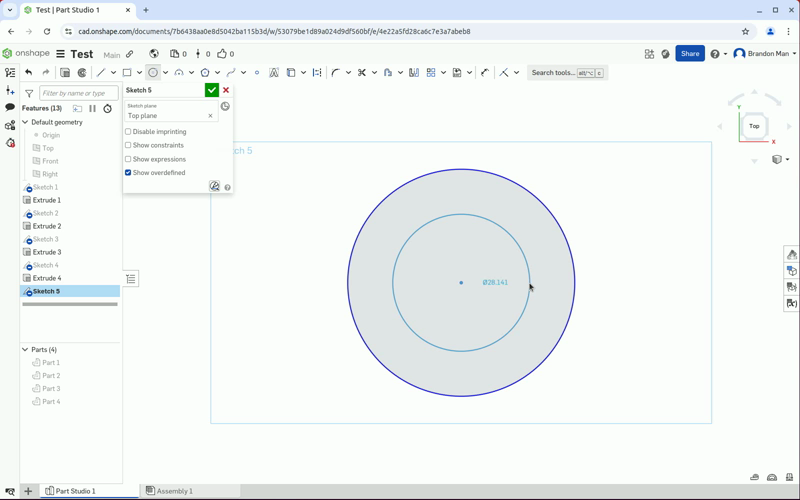
mouse_move(421, 369)
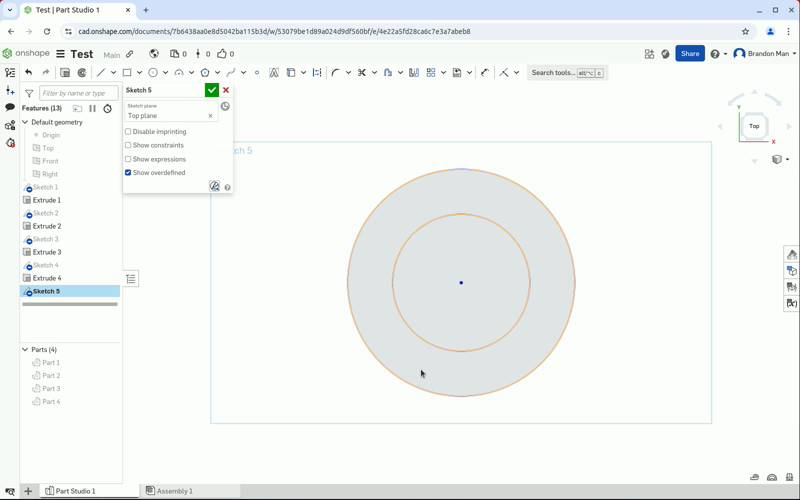
click(421, 369)
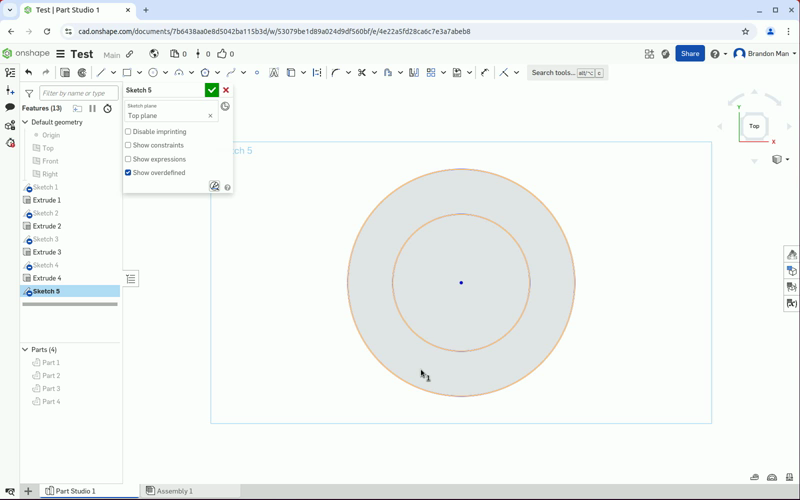
mouse_move(73, 352)
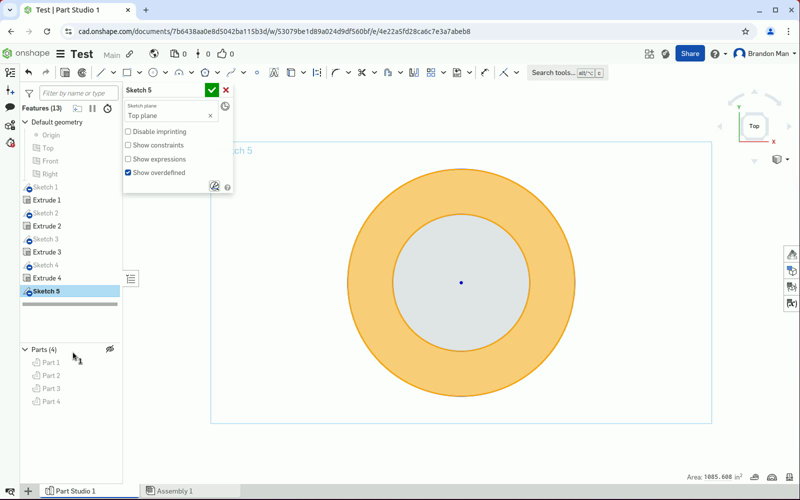
key(shift+y)
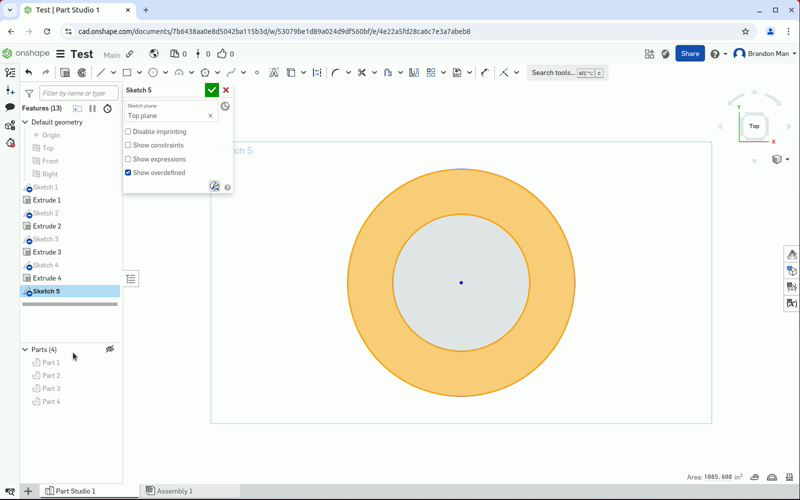
key(shift+e)
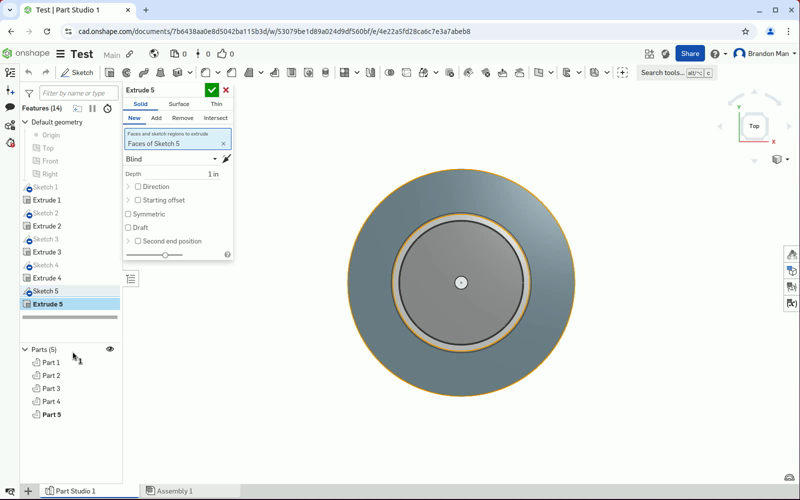
mouse_move(143, 106)
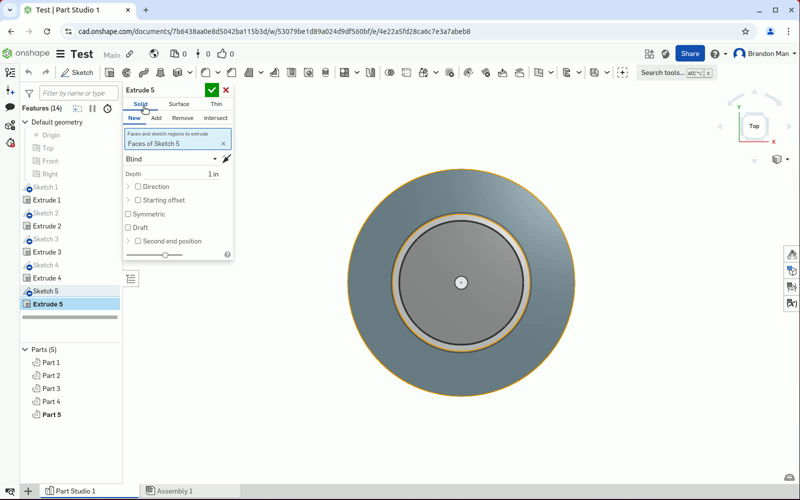
click(143, 106)
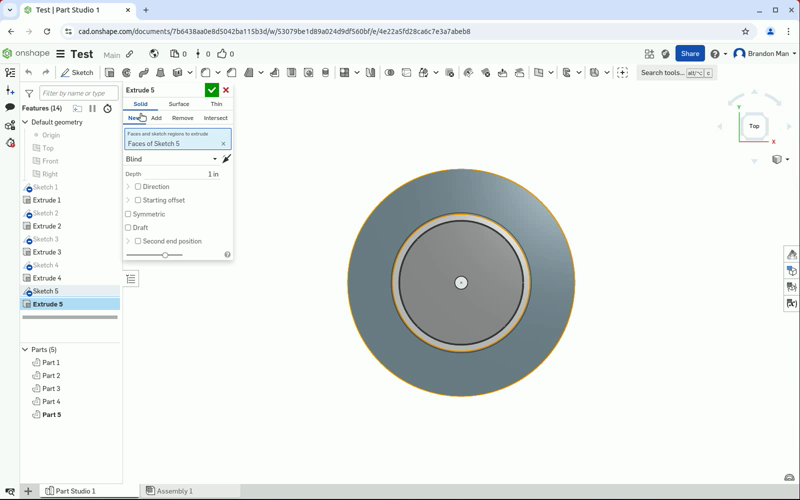
mouse_move(137, 120)
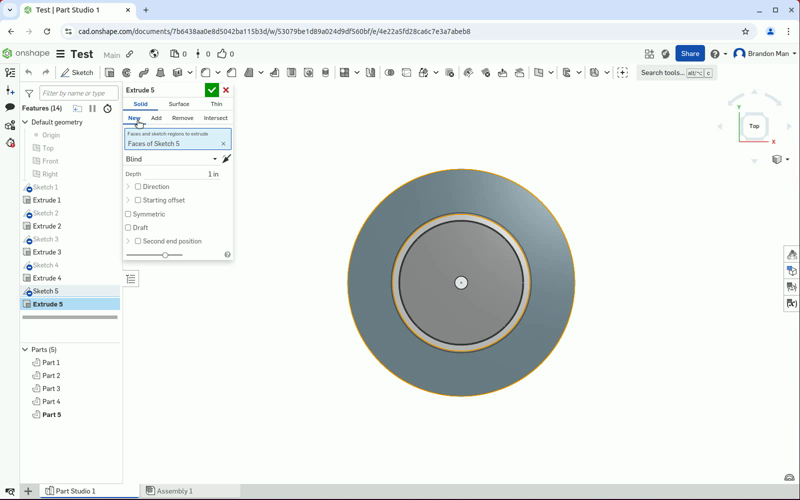
click(137, 120)
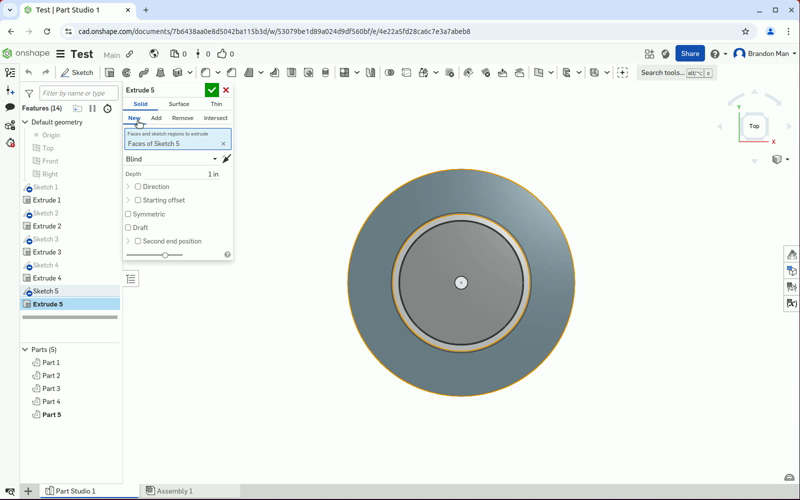
key(tab, 4)
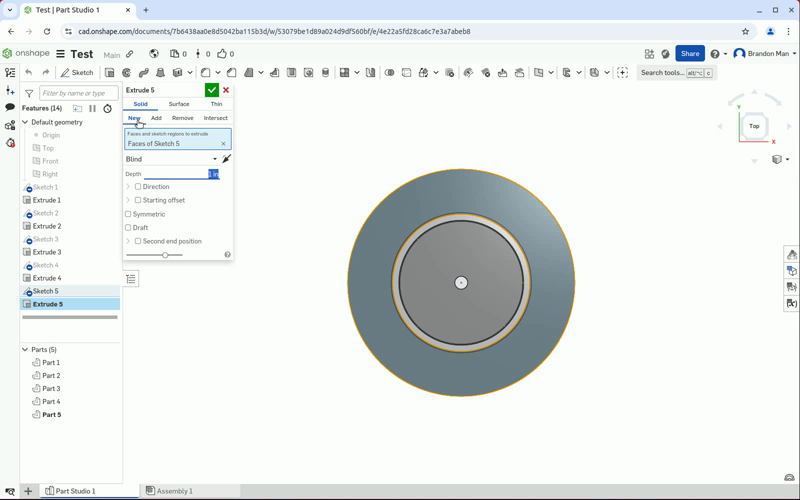
text(1.685)
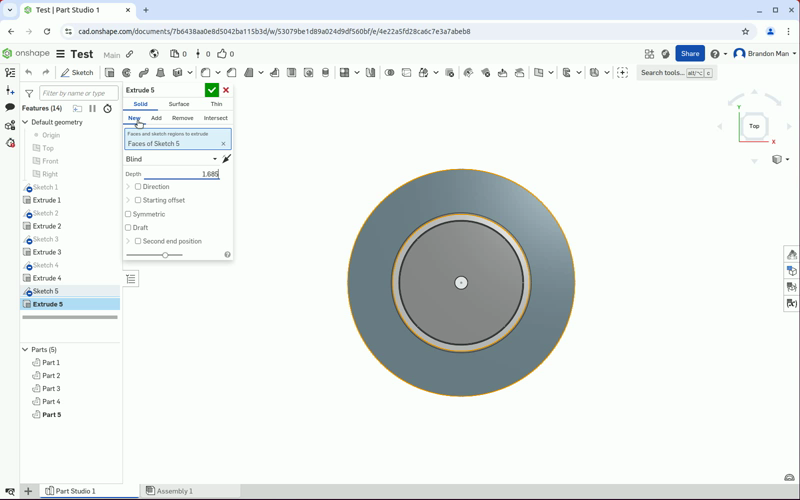
key(enter)
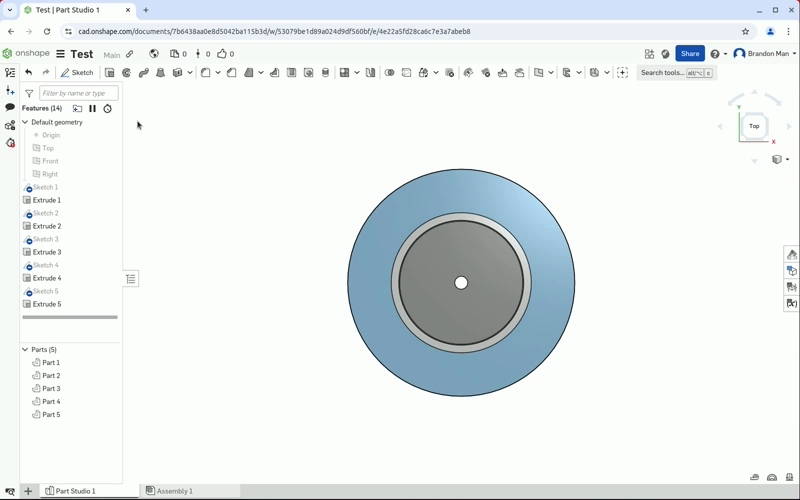
key(shift+h)
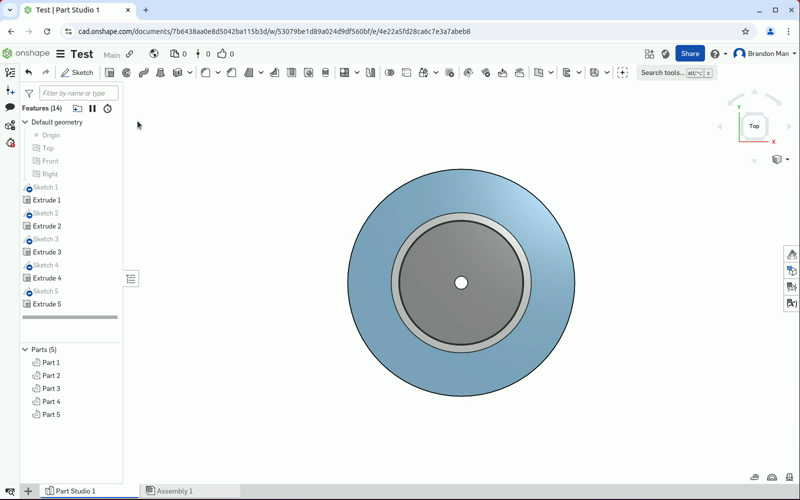
key(shift+h)
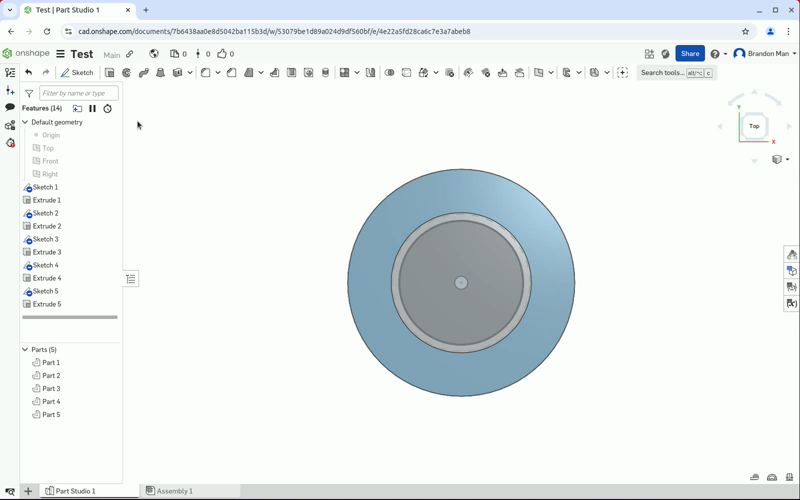
key(shift+7)
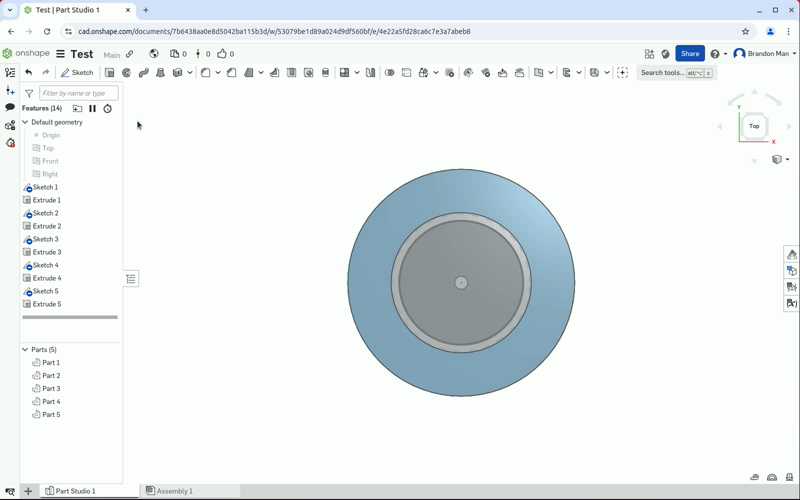
key(up, 3)
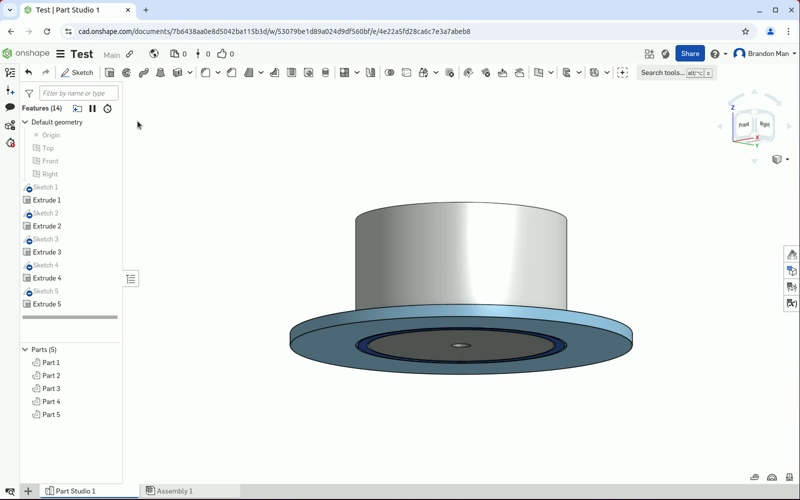
key(left, 3)
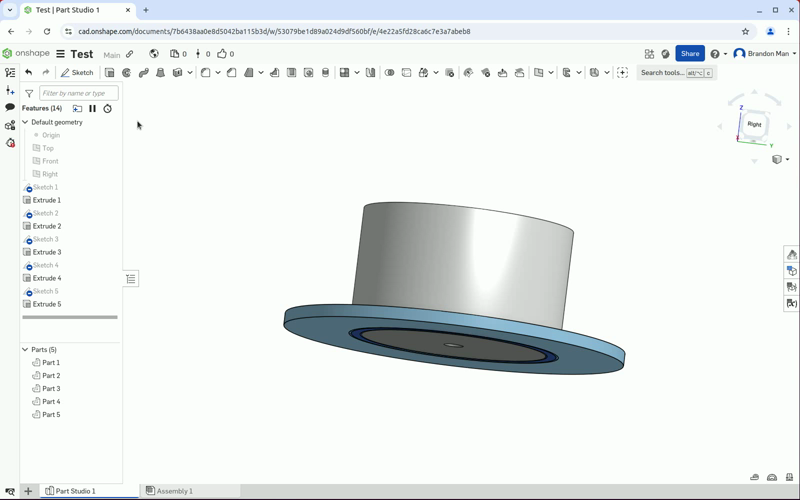
key(right, 3)
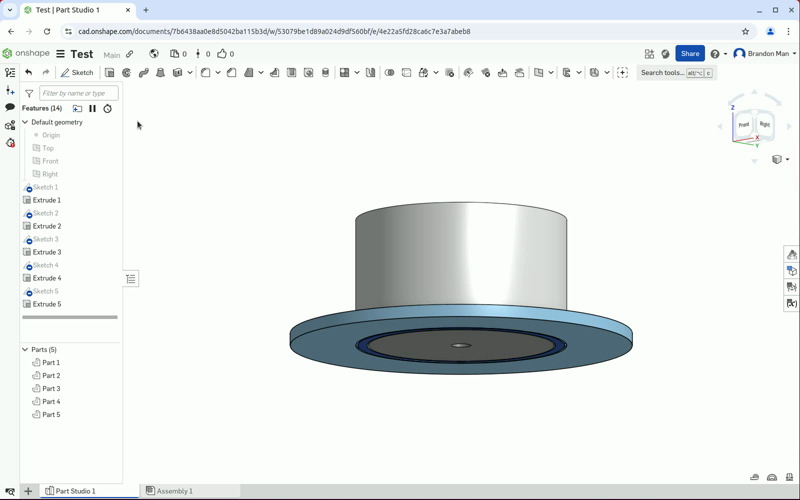
key(down, 3)
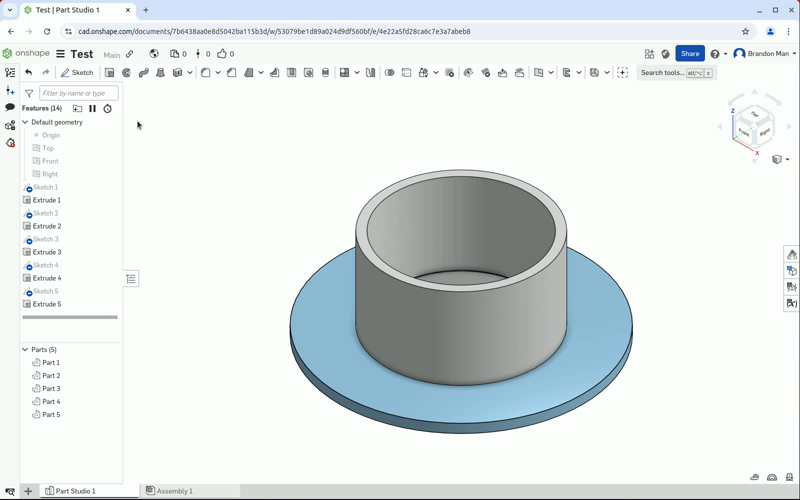
mouse_move(73, 189)
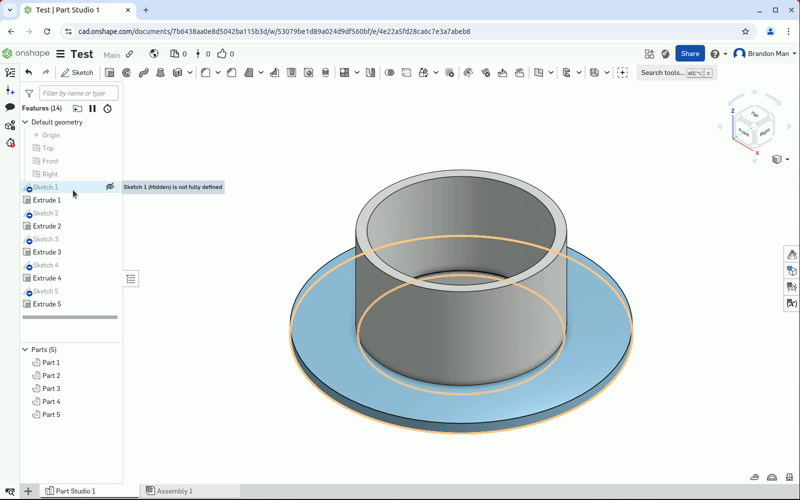
click(73, 189)